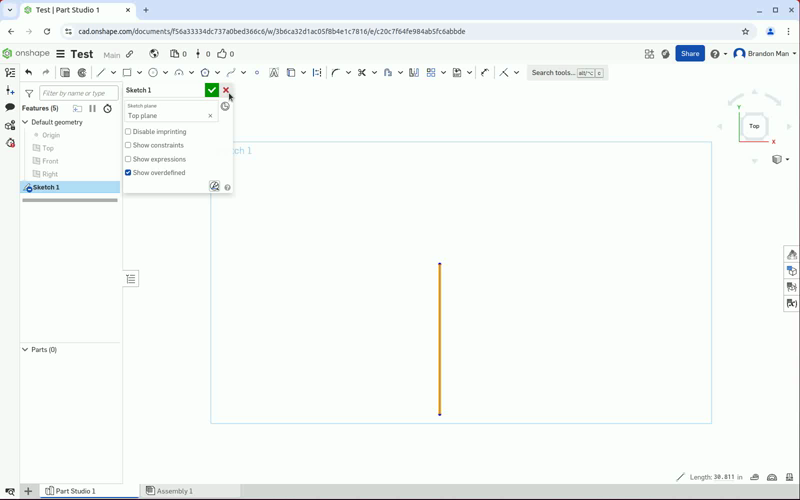
key(shift+h)
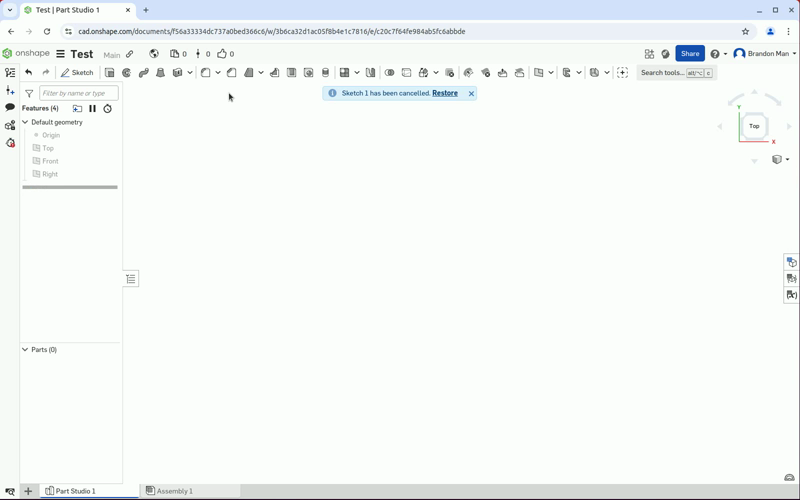
mouse_move(73, 352)
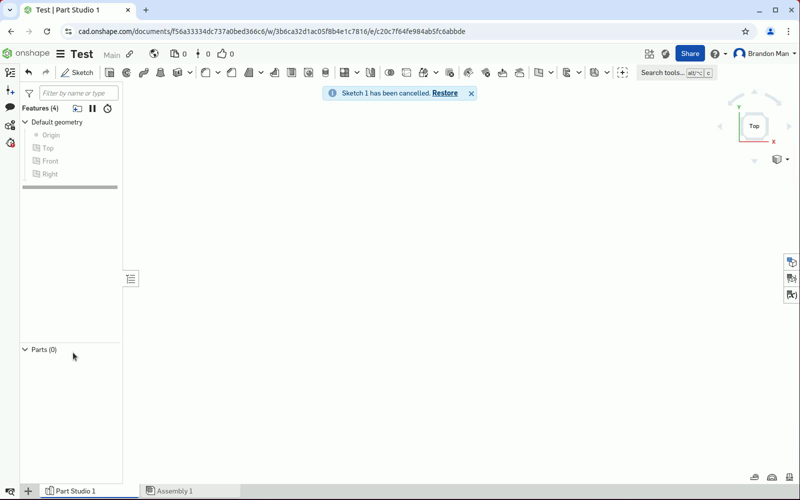
key(y)
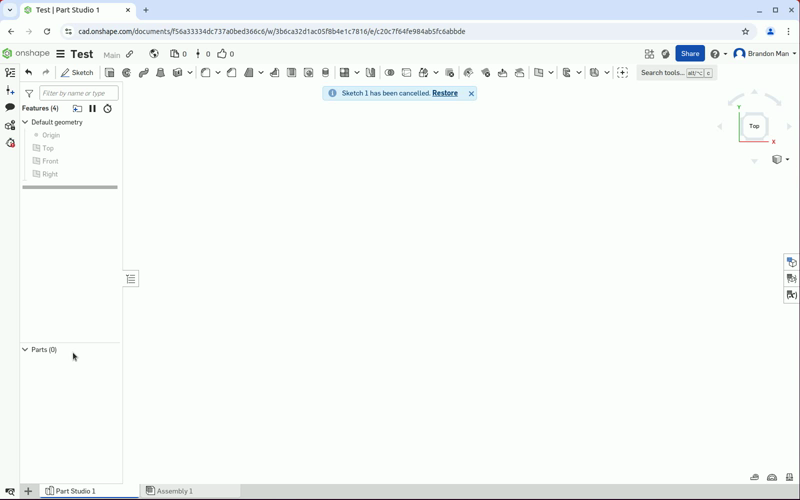
key(shift+p)
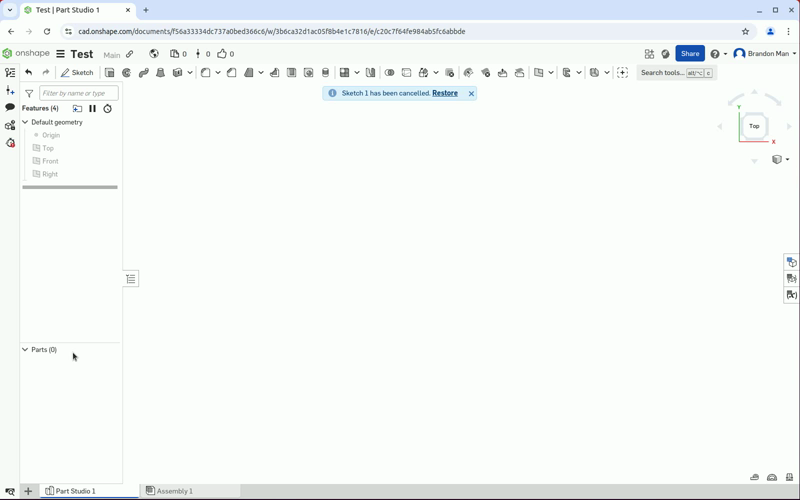
key(space)
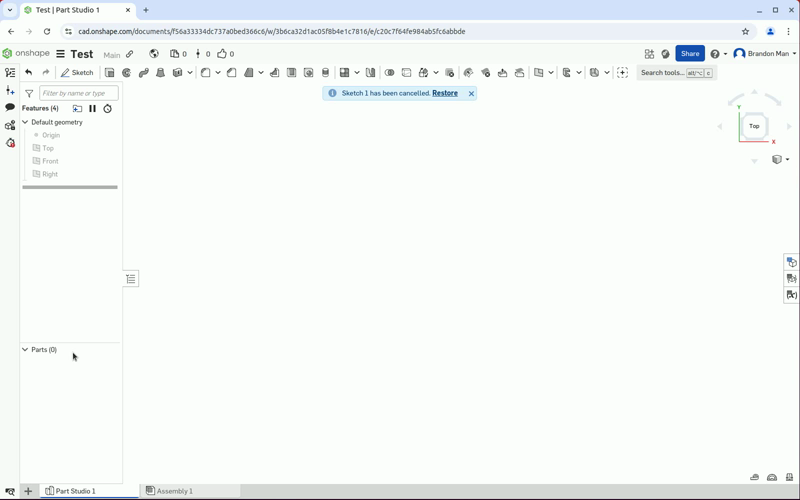
key_down(shift)
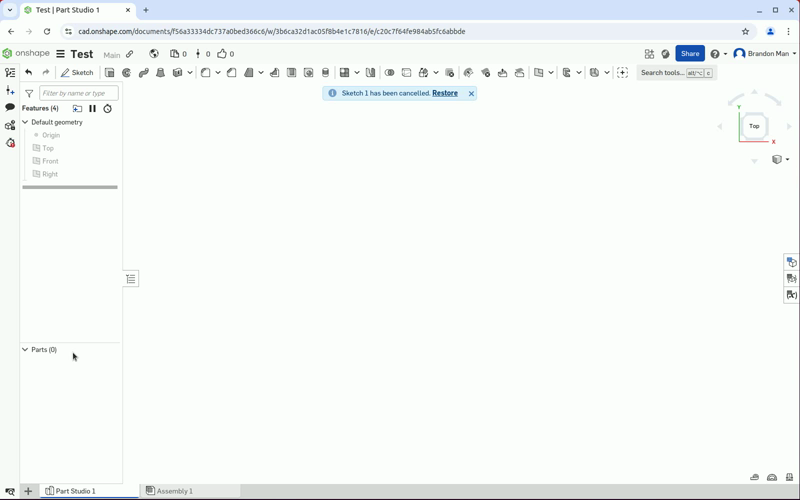
key(up)
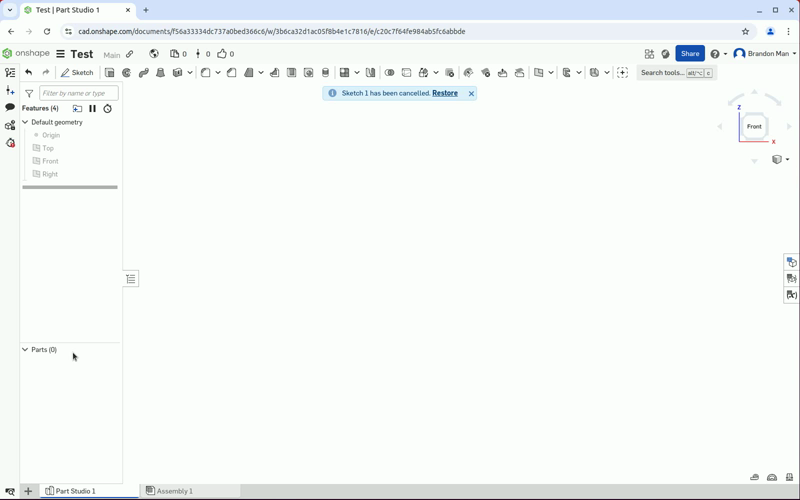
key_up(shift)
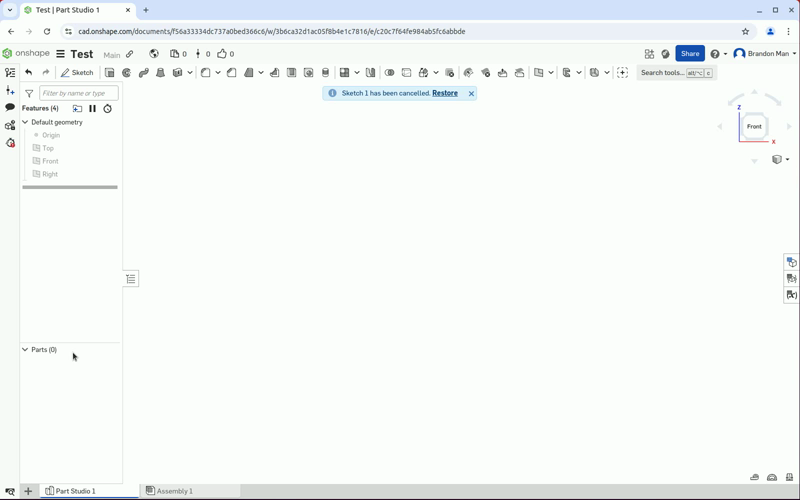
mouse_move(73, 352)
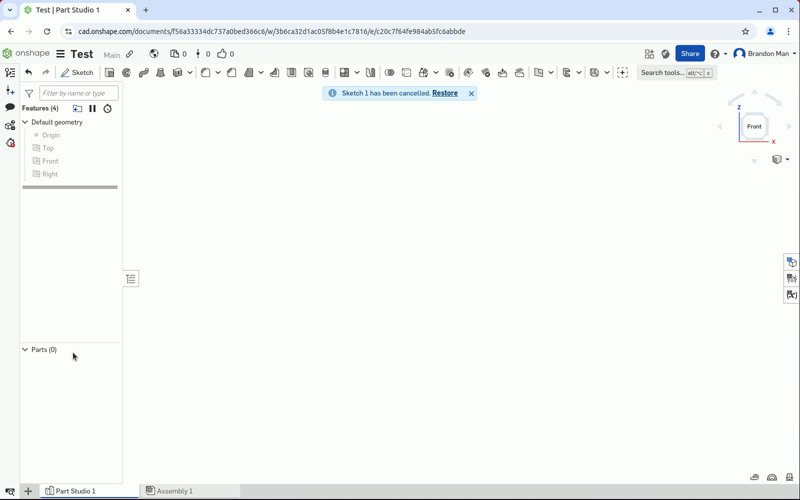
key(shift+y)
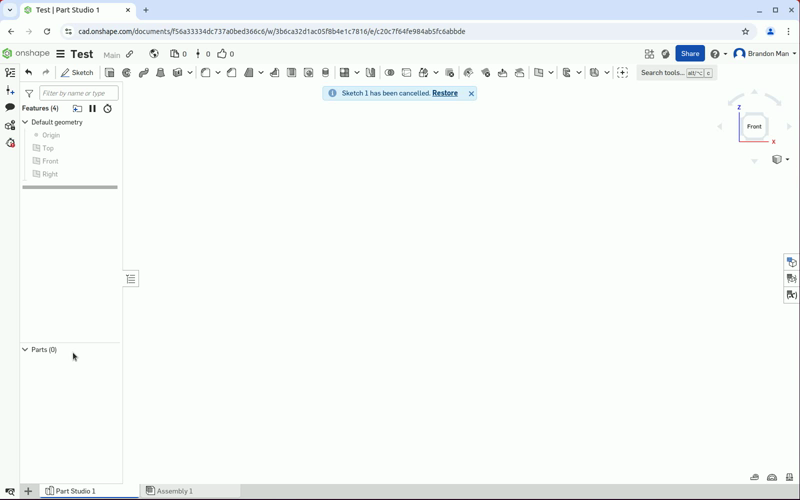
key(shift+s)
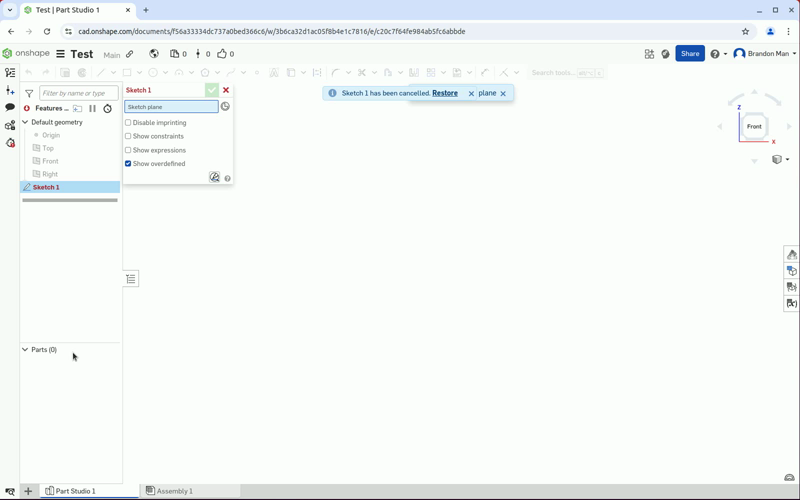
mouse_move(73, 163)
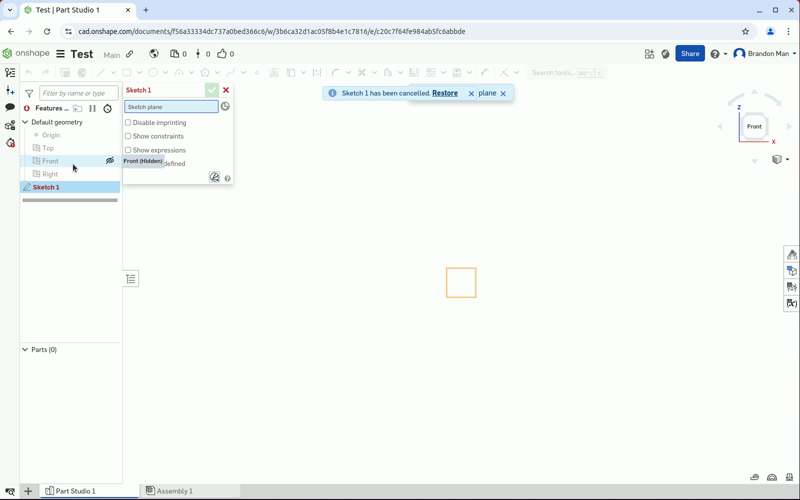
click(73, 163)
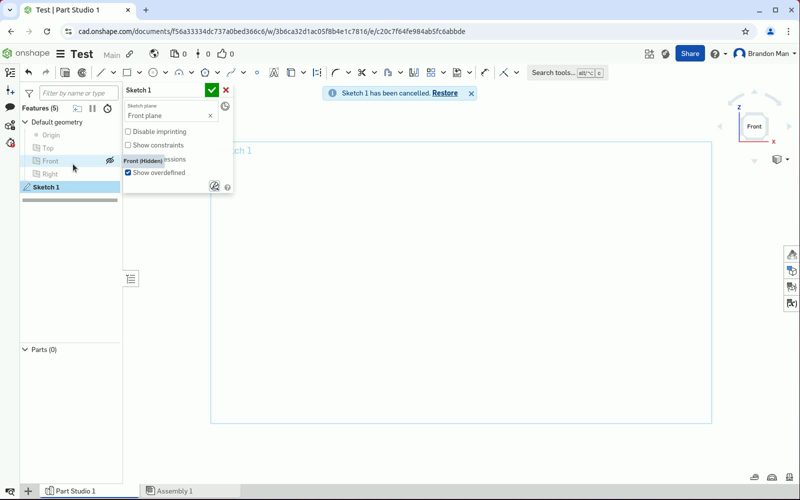
mouse_move(73, 352)
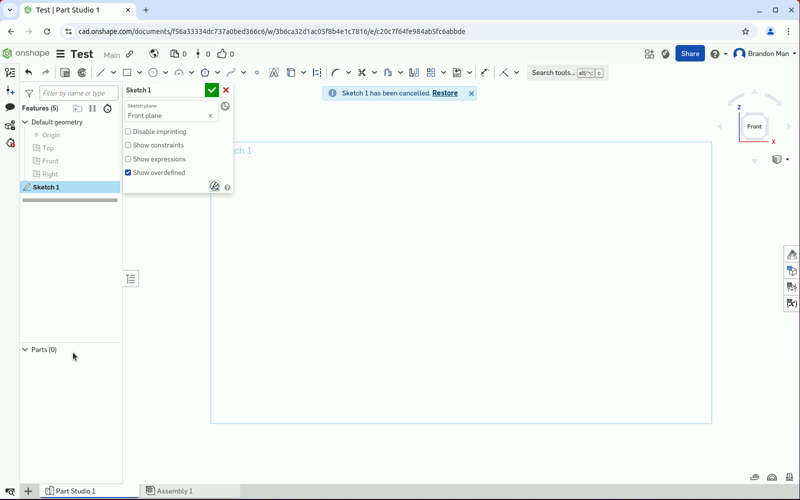
key(y)
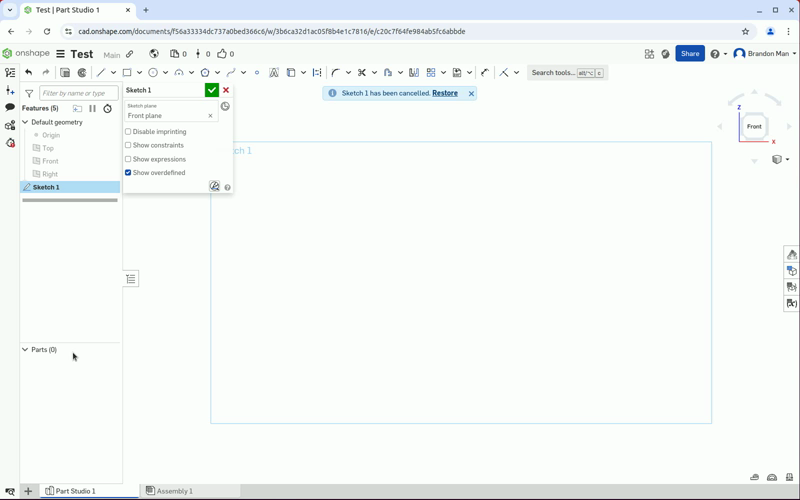
key(c)
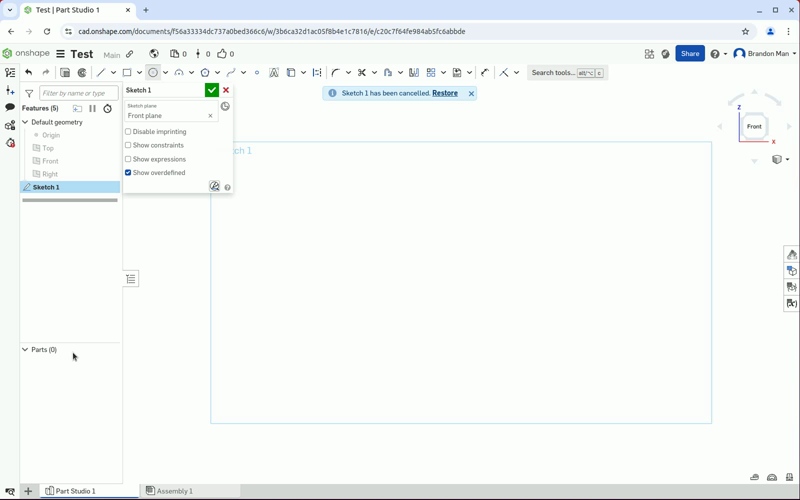
key_down(shift)
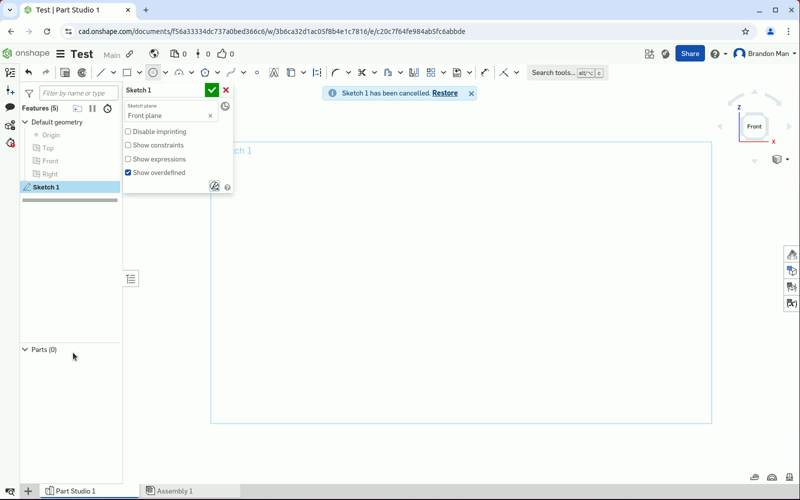
mouse_move(461, 282)
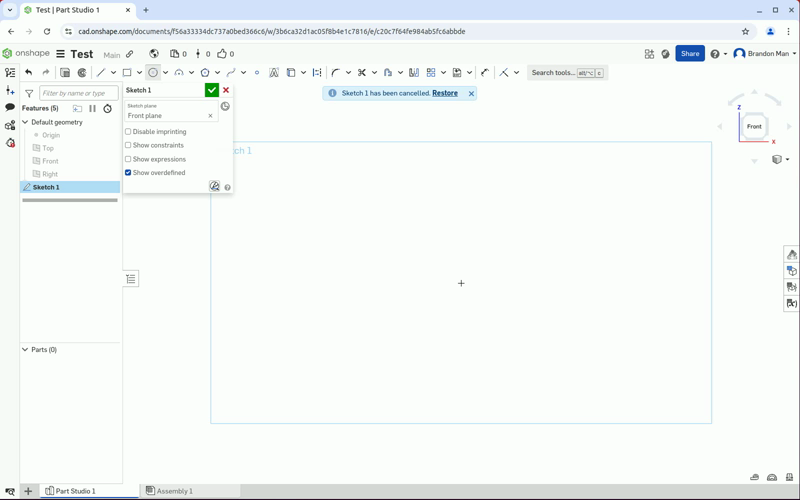
click(461, 282)
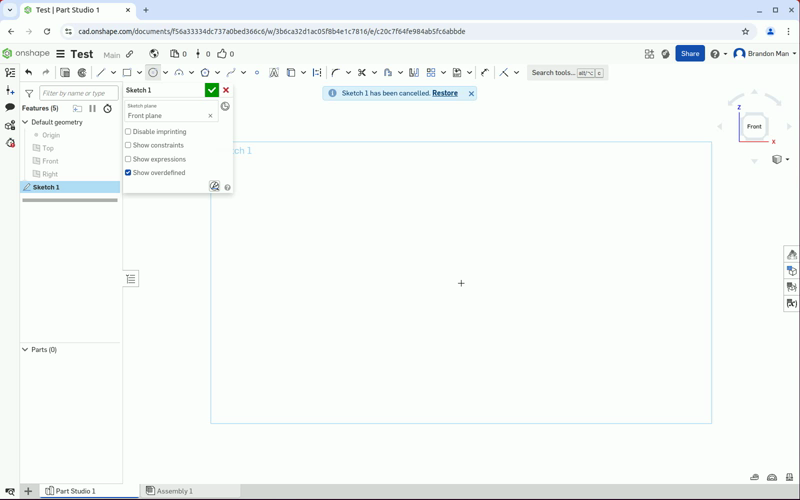
key_up(shift)
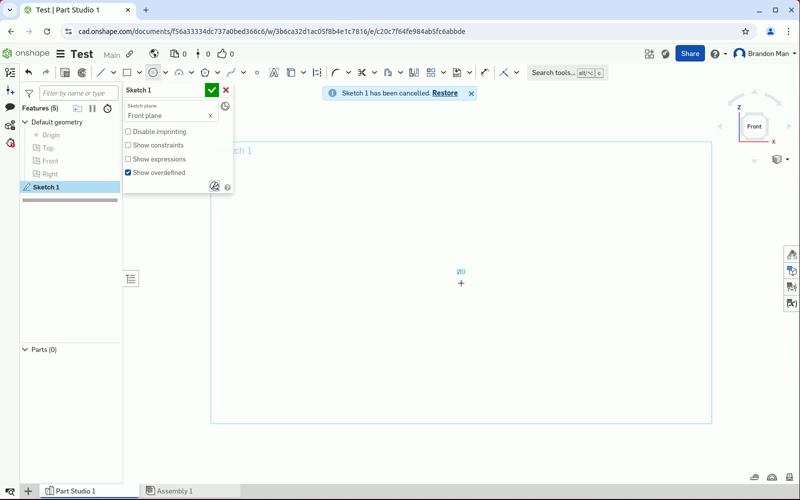
mouse_move(504, 282)
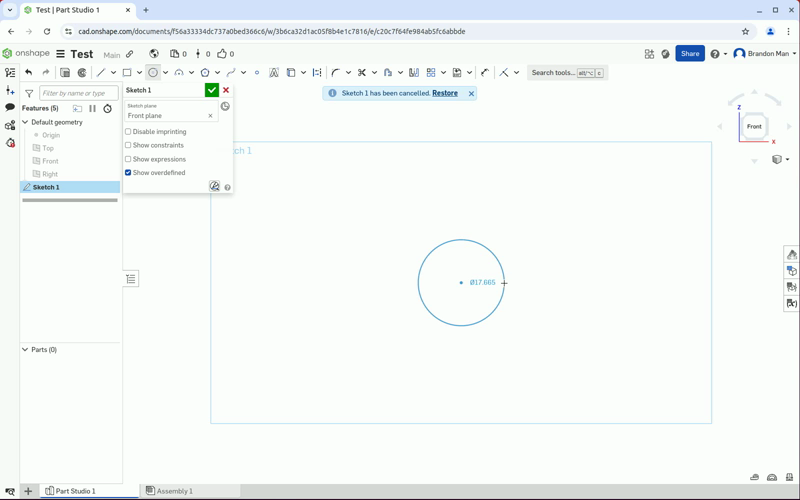
click(504, 282)
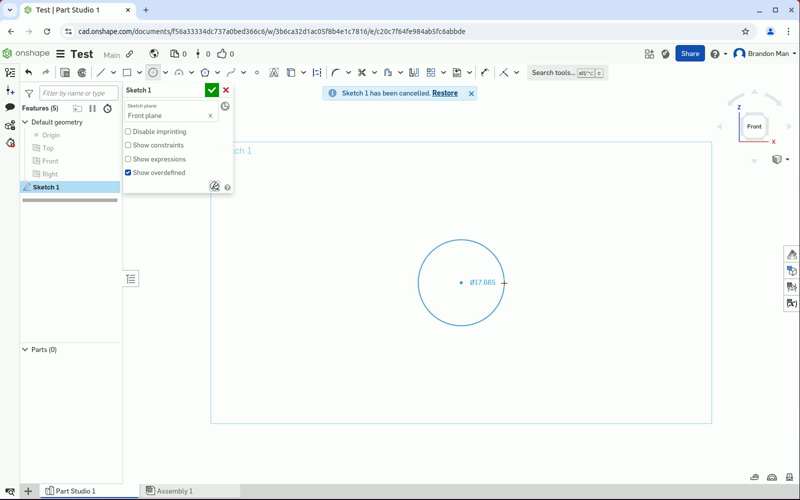
key(esc)
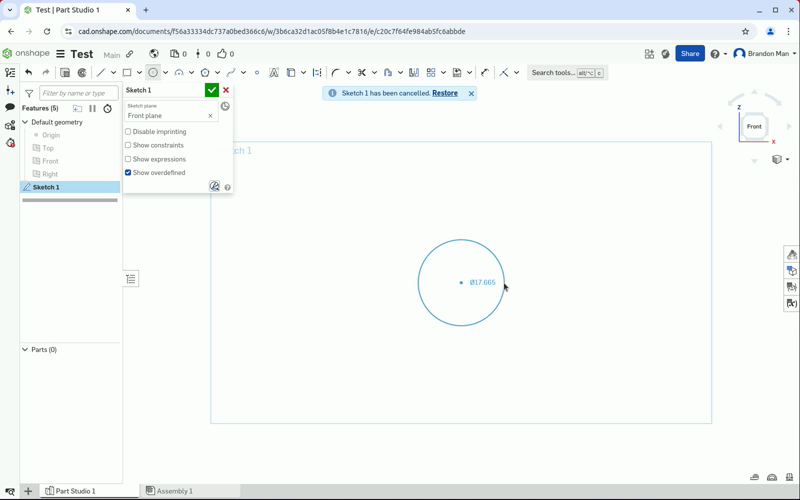
key(c)
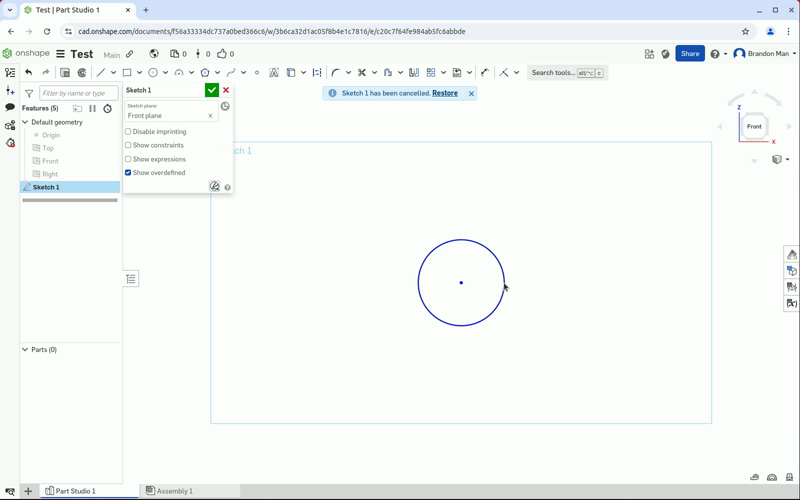
key_down(shift)
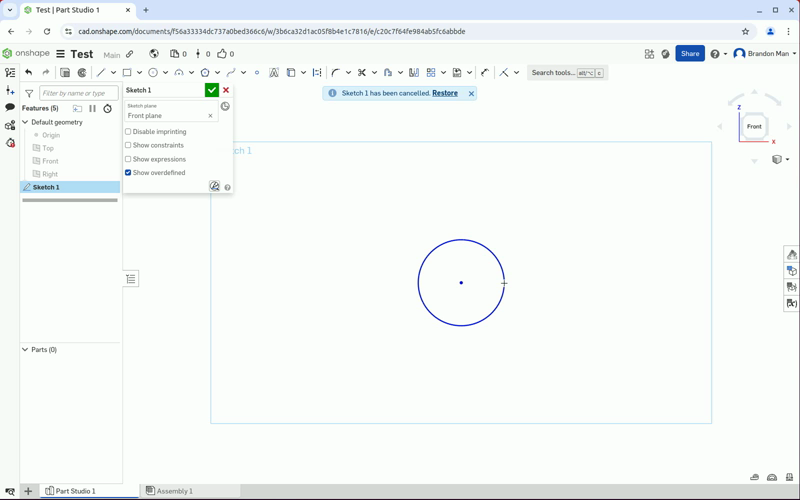
mouse_move(461, 282)
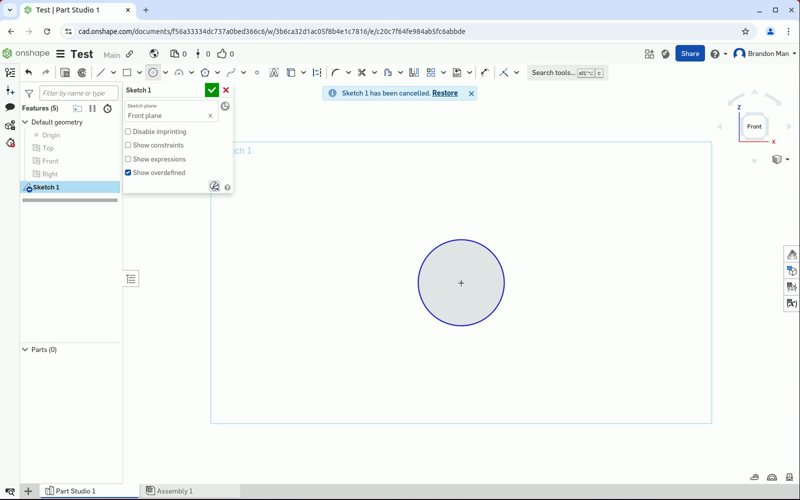
click(461, 282)
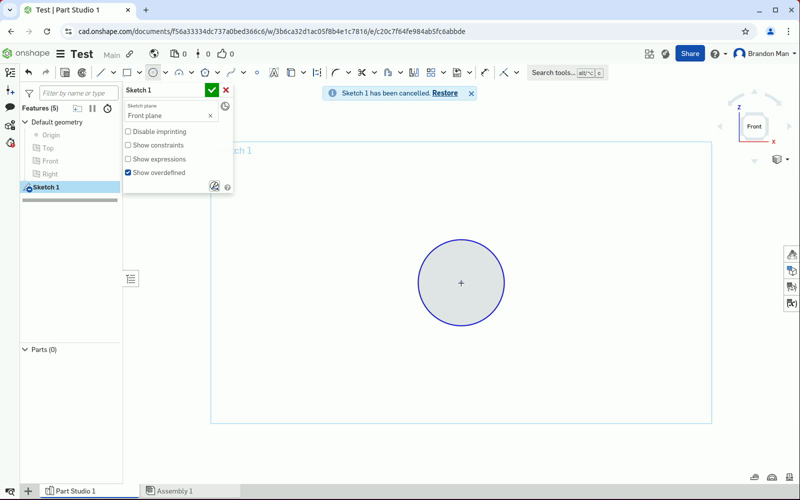
key_up(shift)
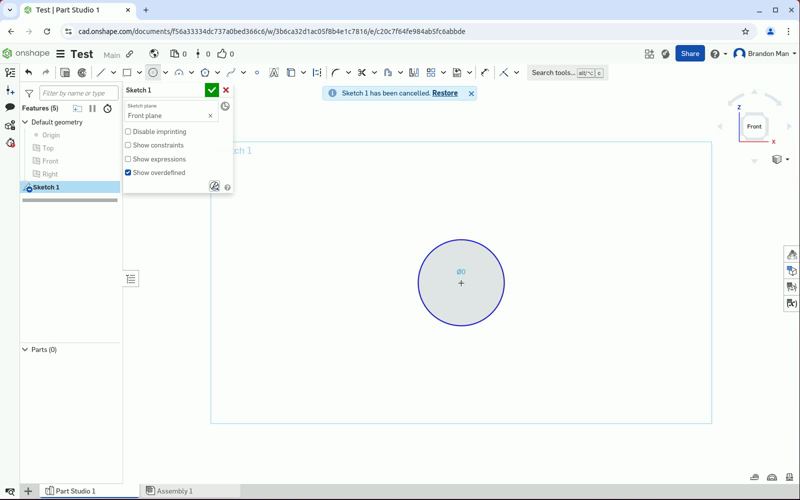
mouse_move(482, 282)
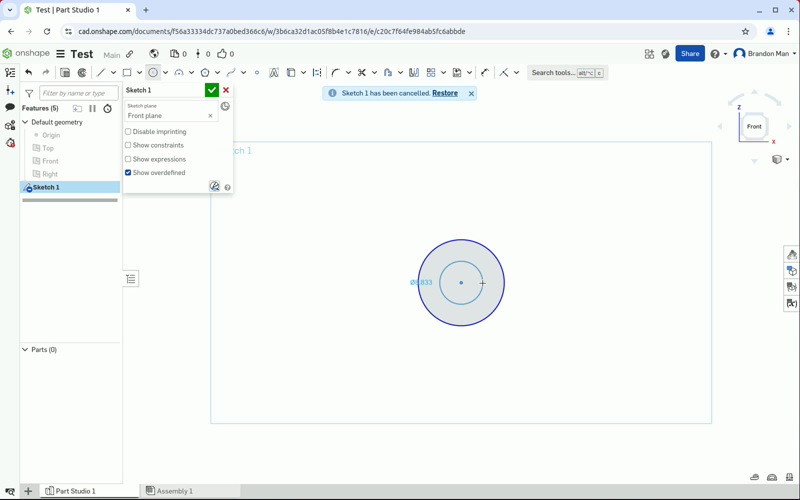
click(482, 282)
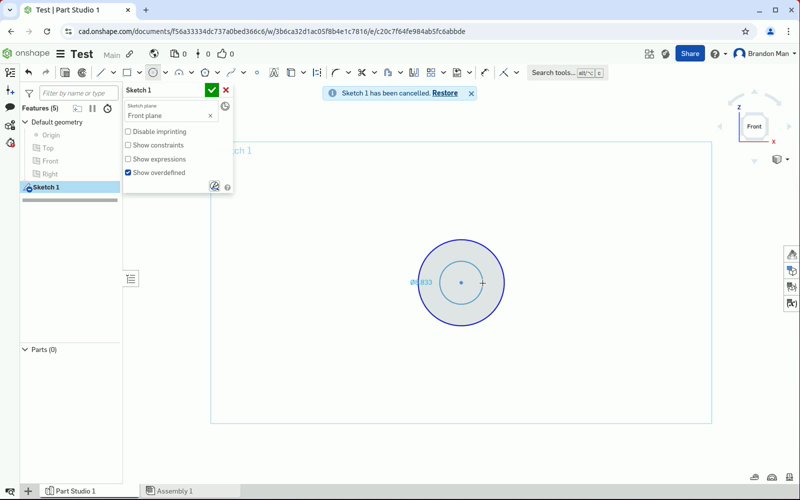
key(esc)
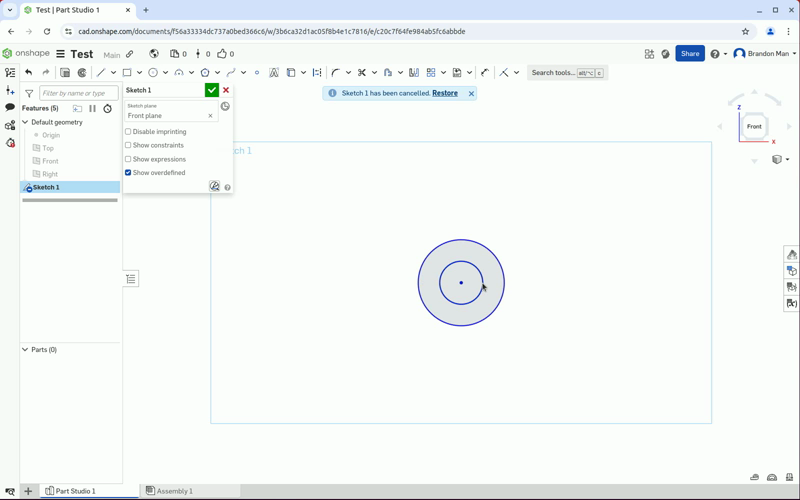
mouse_move(440, 263)
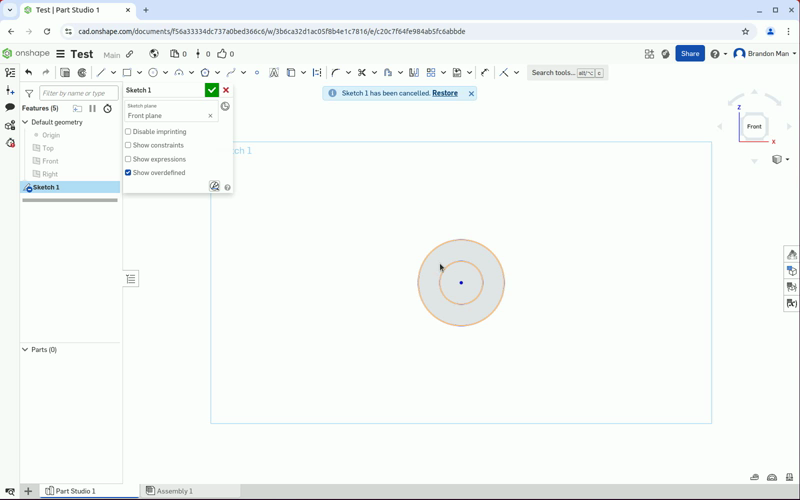
click(440, 263)
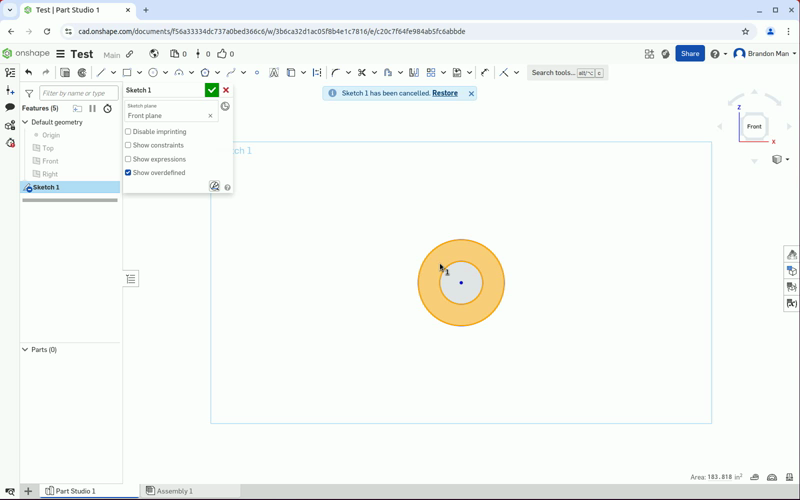
mouse_move(73, 352)
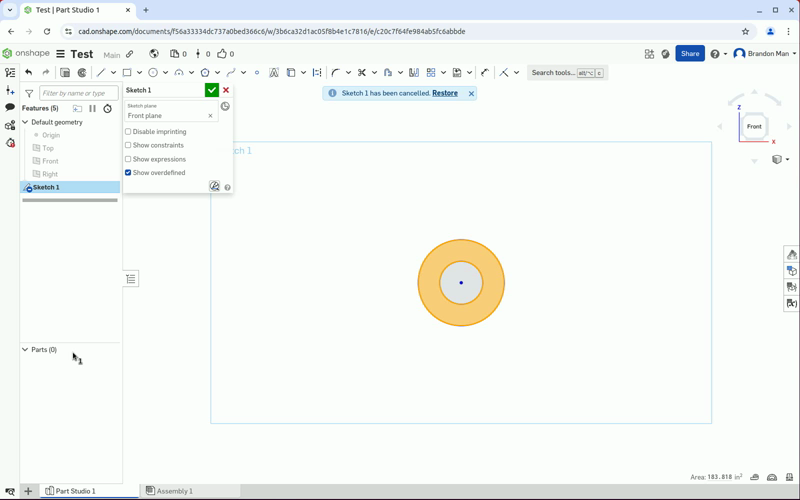
key(shift+y)
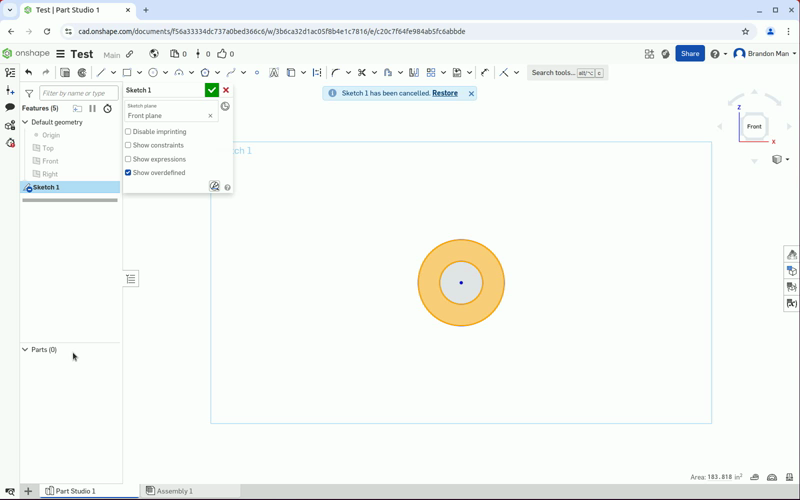
key(shift+e)
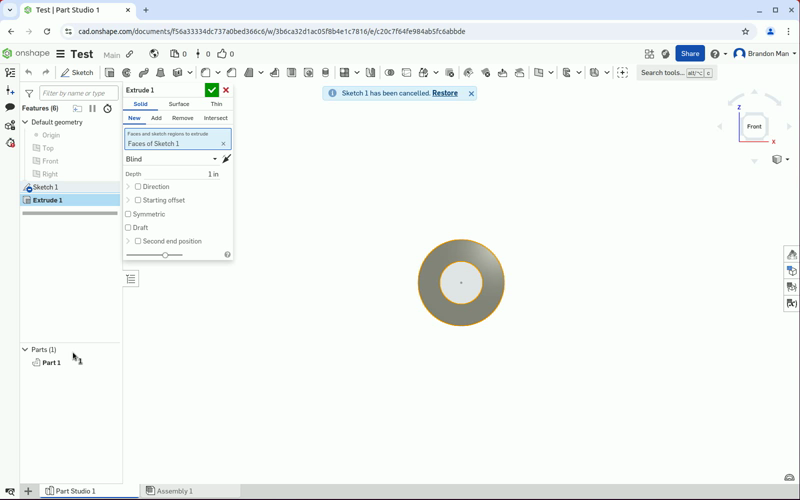
mouse_move(143, 106)
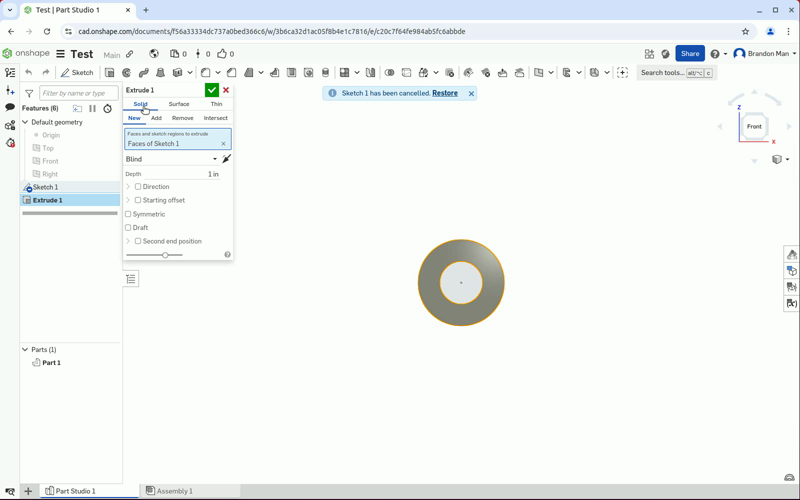
click(143, 106)
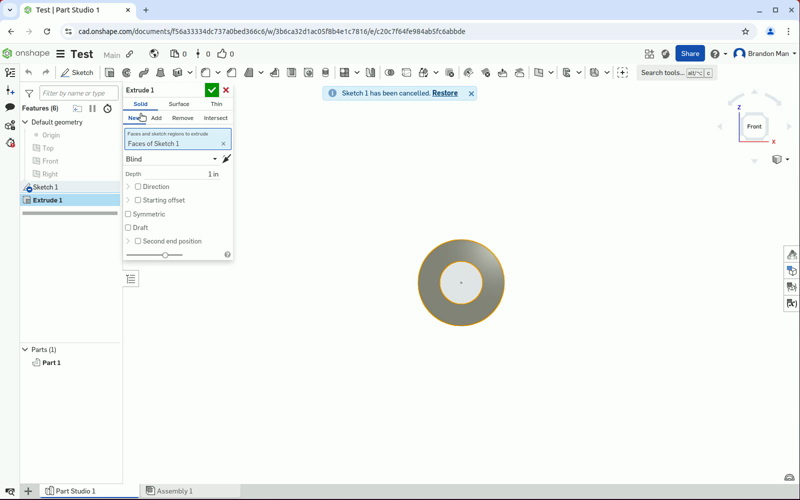
mouse_move(137, 120)
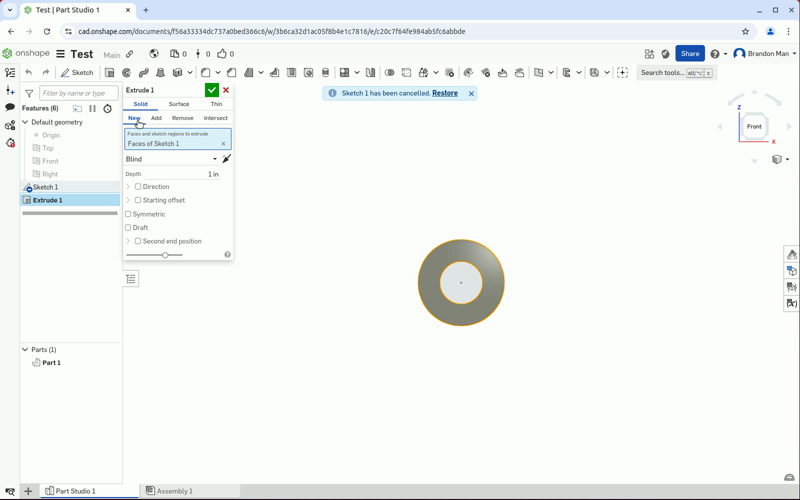
click(137, 120)
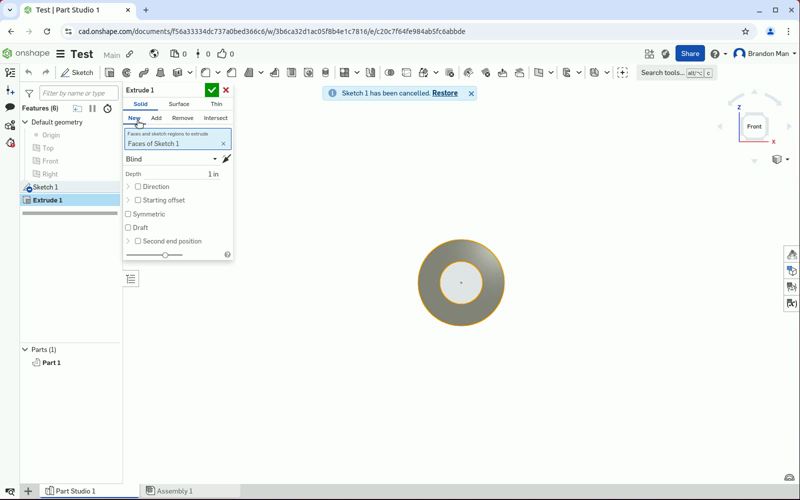
key(tab, 4)
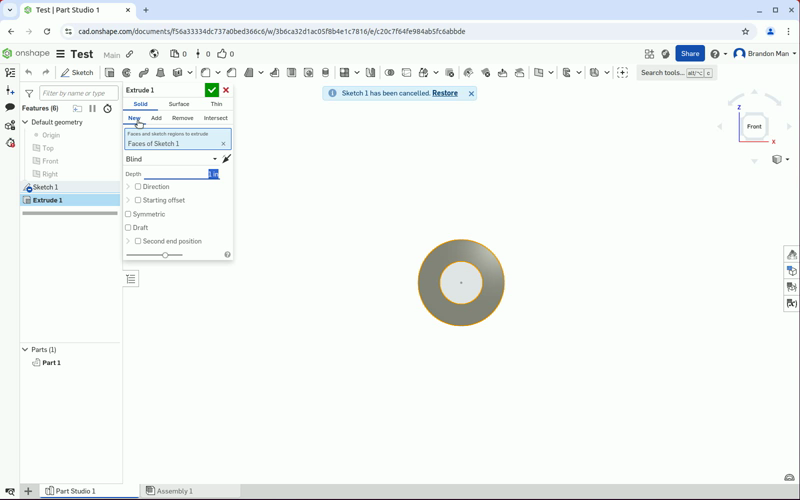
text(23.108)
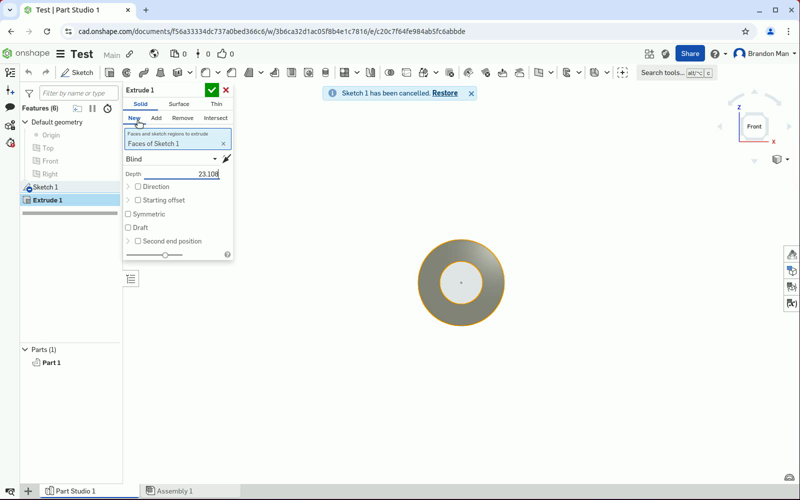
key(enter)
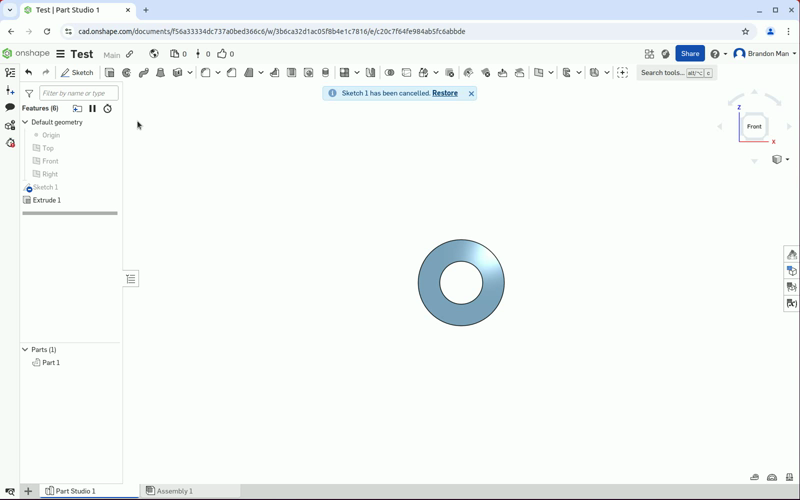
key(shift+h)
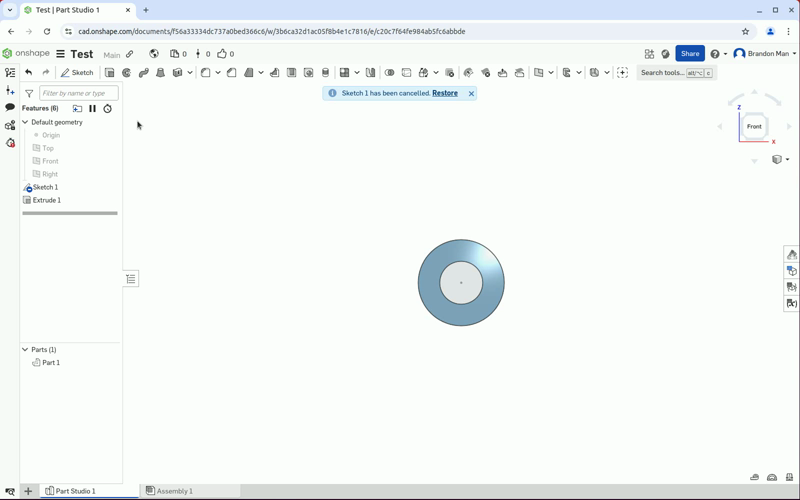
key(shift+h)
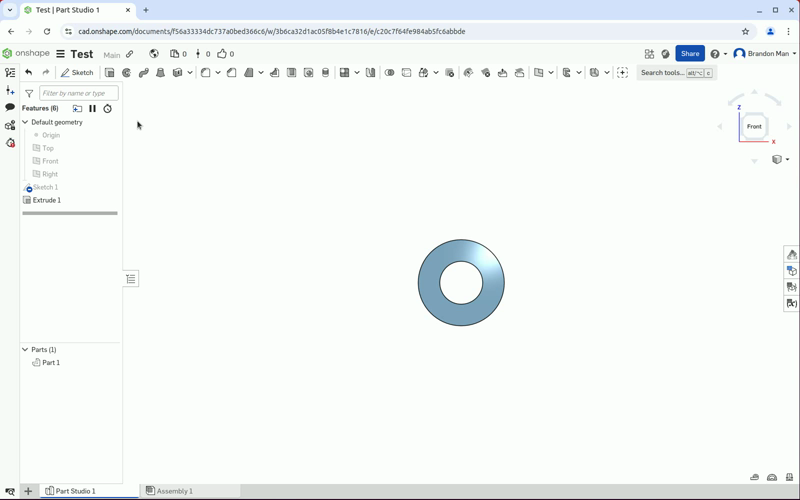
mouse_move(73, 189)
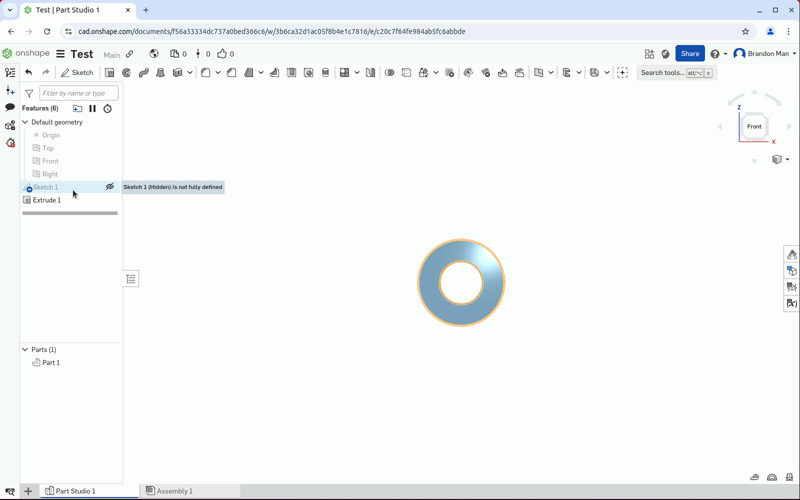
click(73, 189)
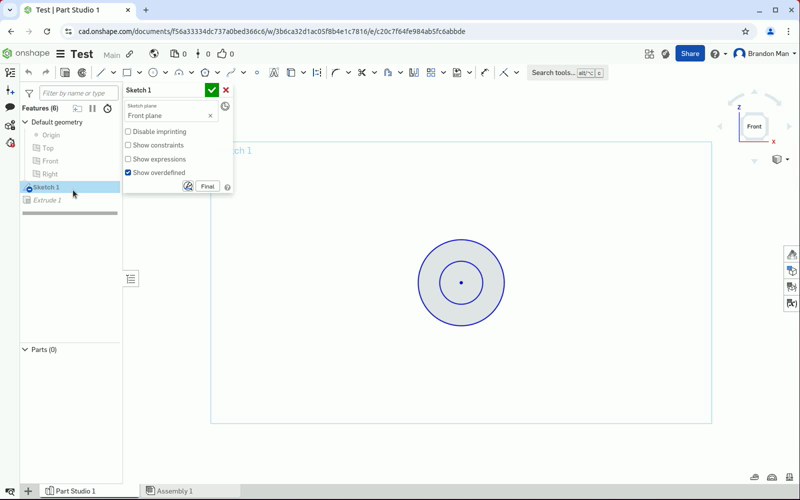
mouse_move(229, 92)
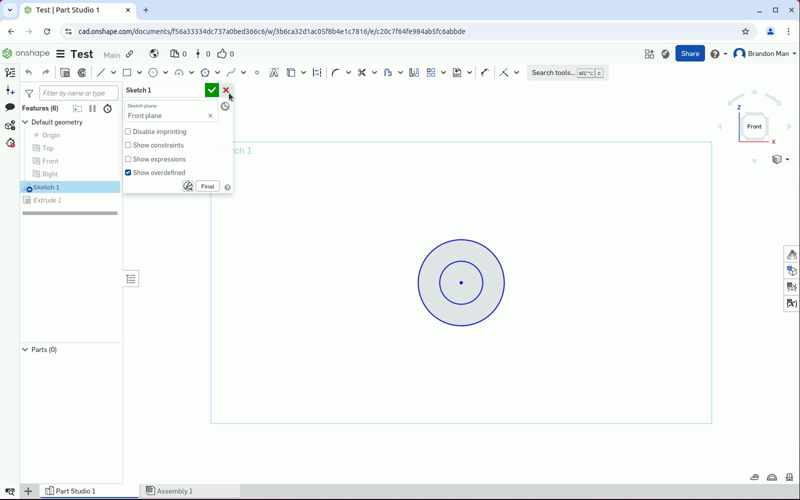
click(229, 92)
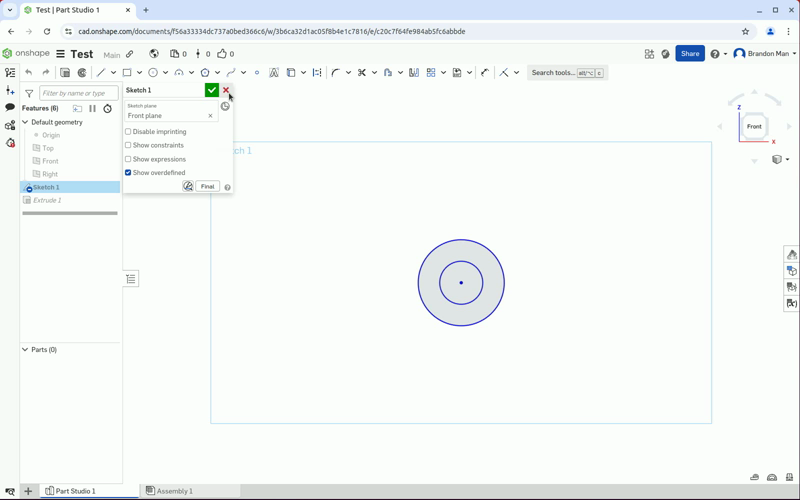
key(shift+s)
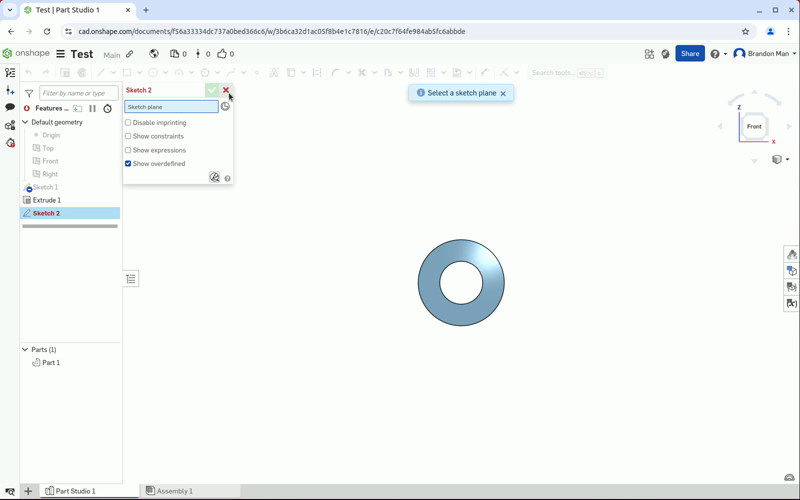
mouse_move(73, 163)
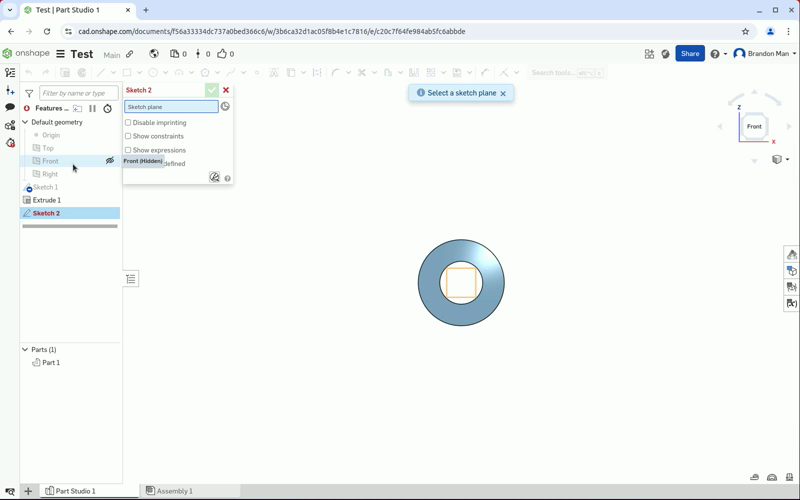
click(73, 163)
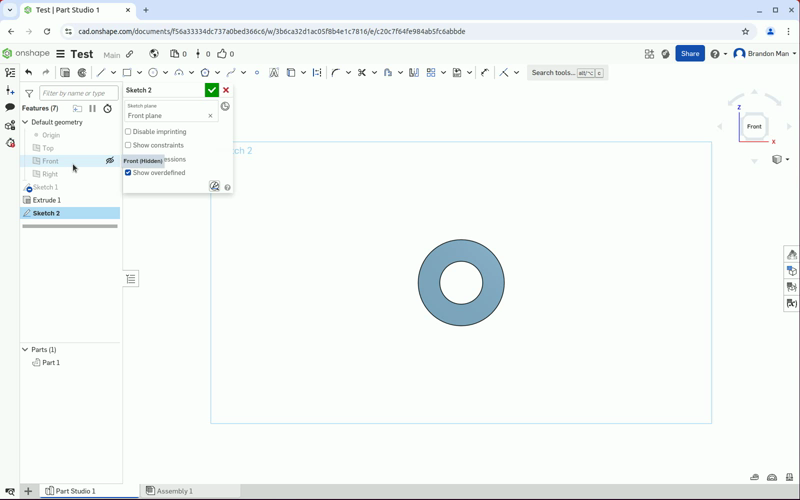
mouse_move(73, 352)
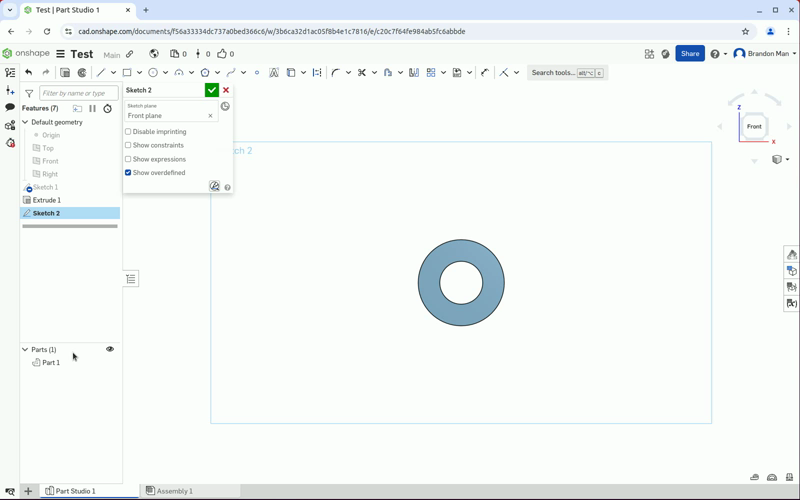
key(y)
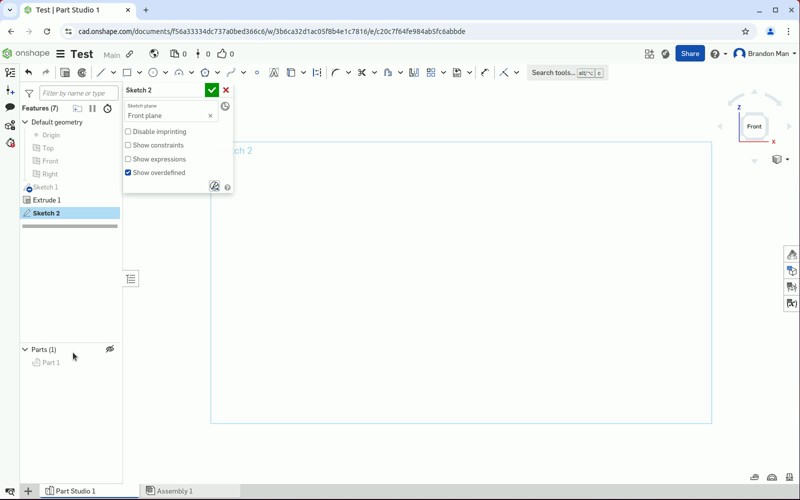
key(c)
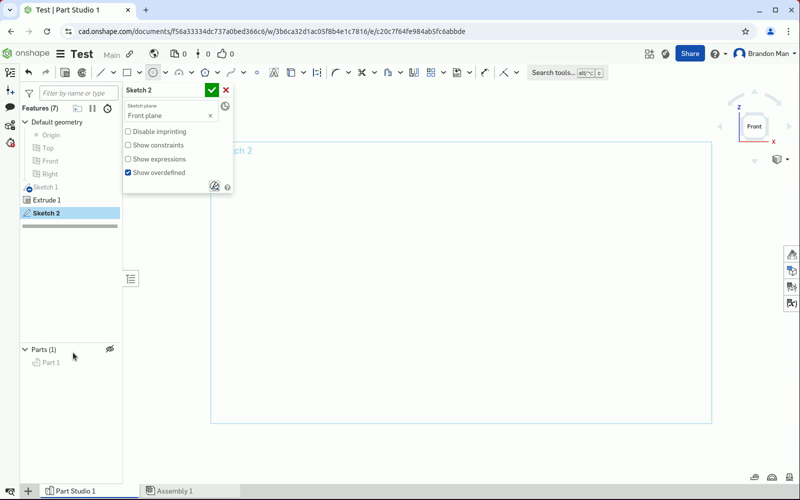
key_down(shift)
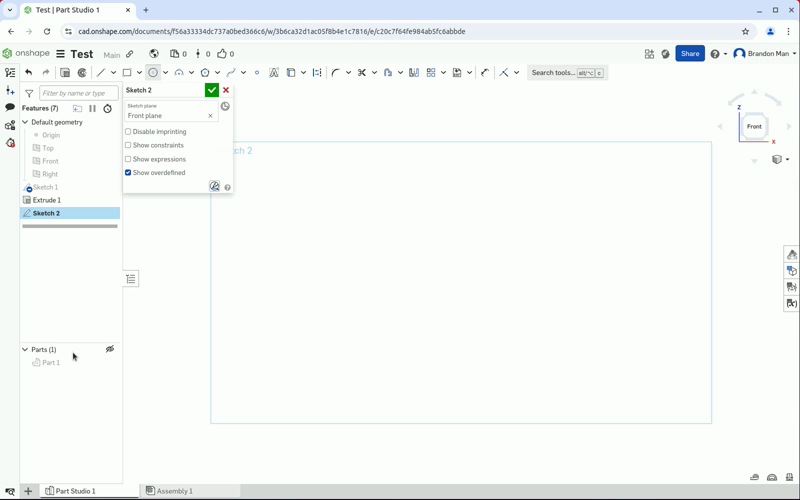
mouse_move(461, 282)
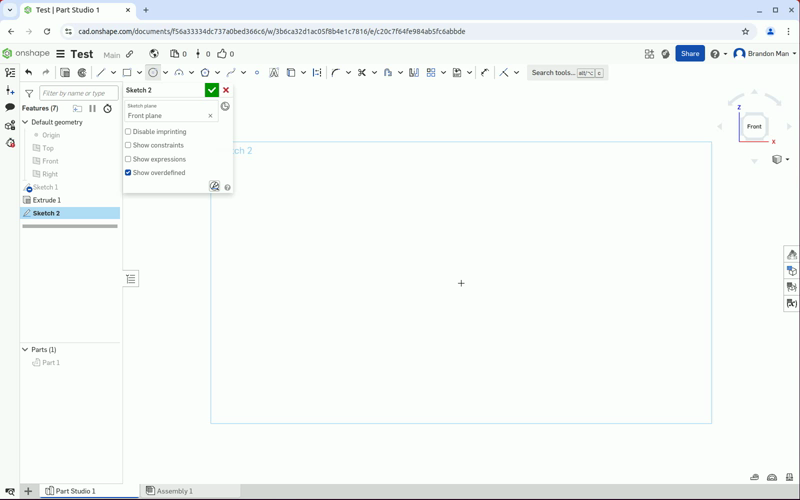
click(461, 282)
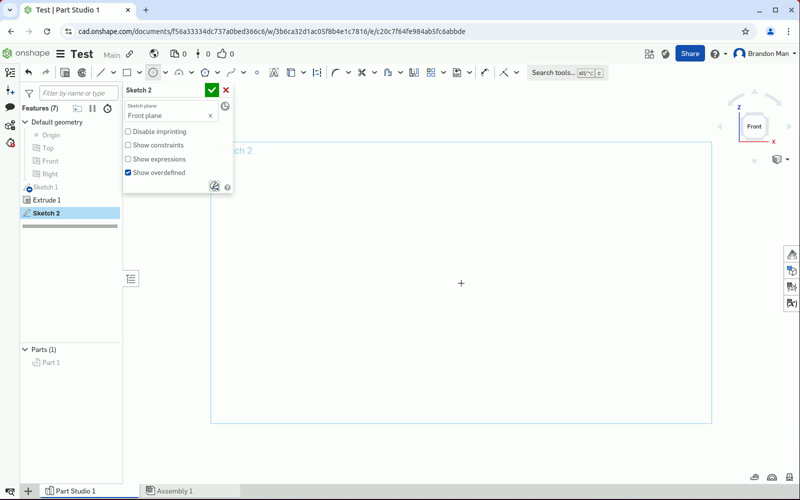
key_up(shift)
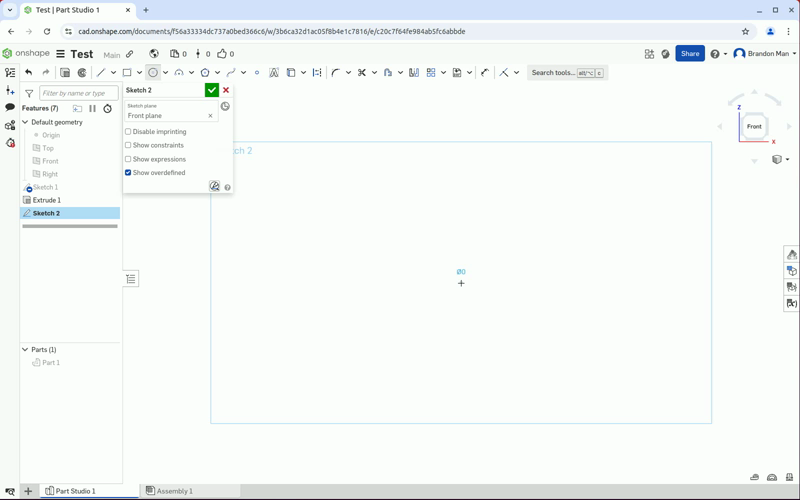
mouse_move(532, 282)
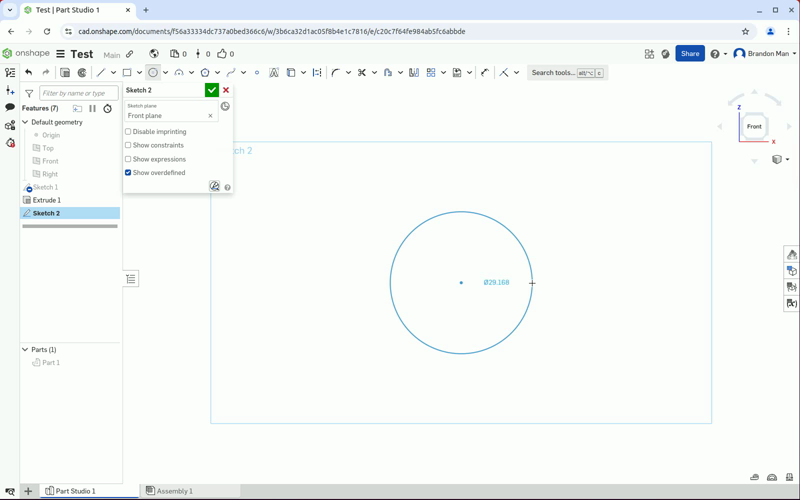
click(532, 282)
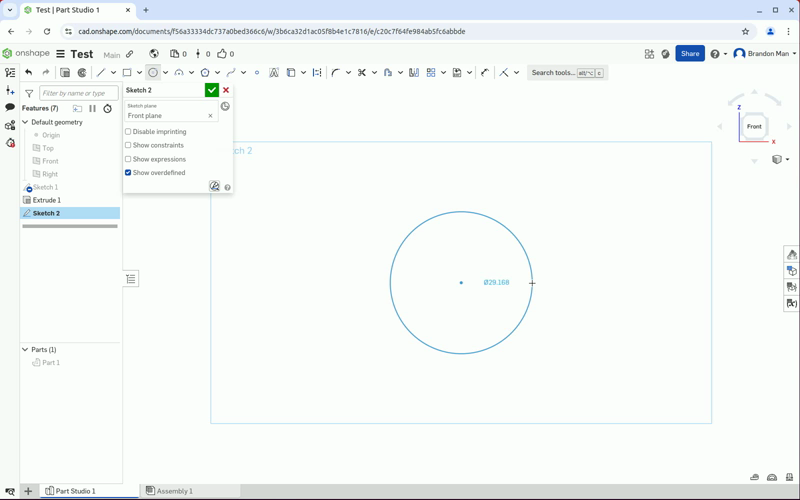
key(esc)
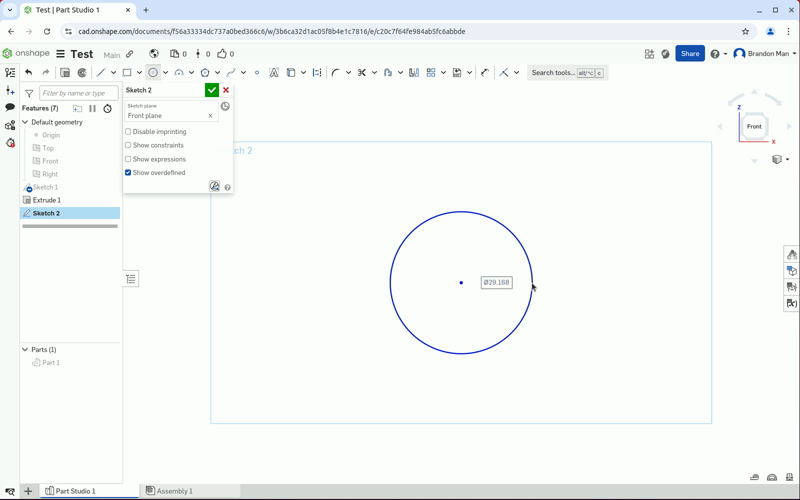
key(c)
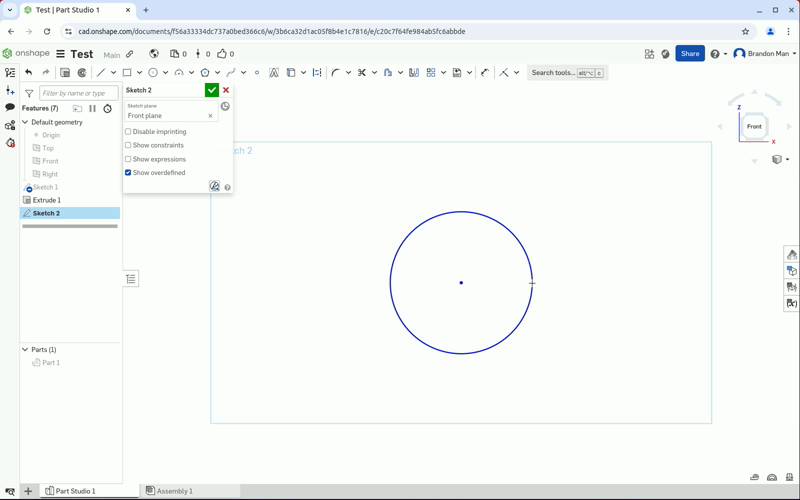
key_down(shift)
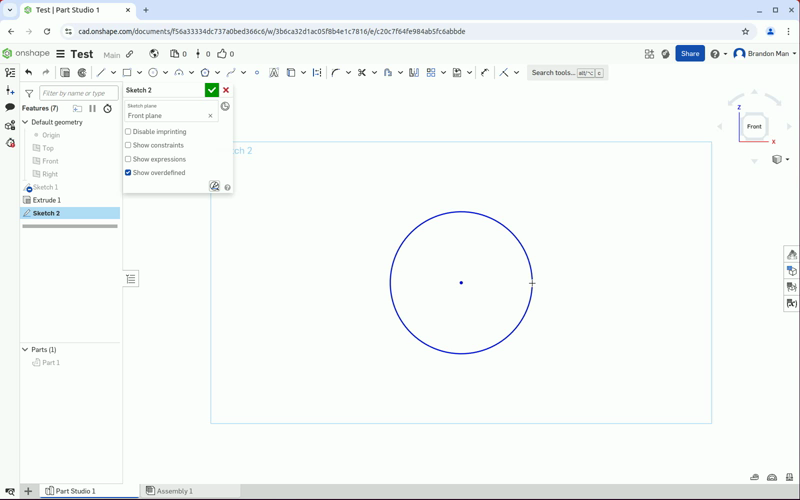
mouse_move(412, 311)
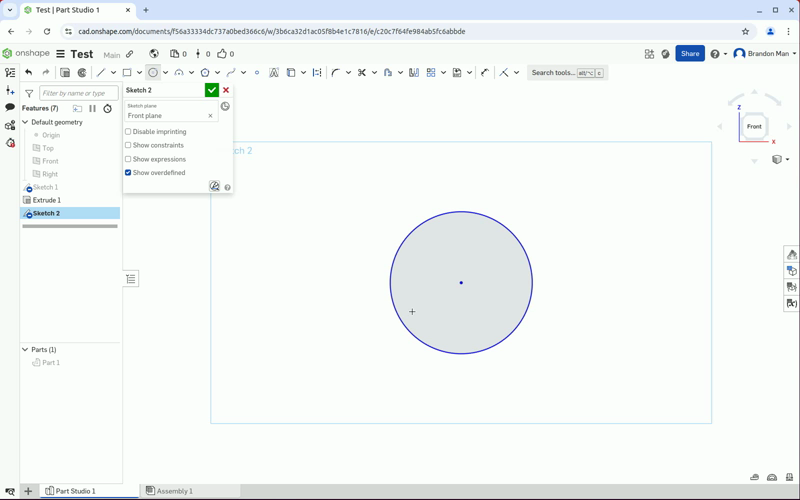
click(412, 311)
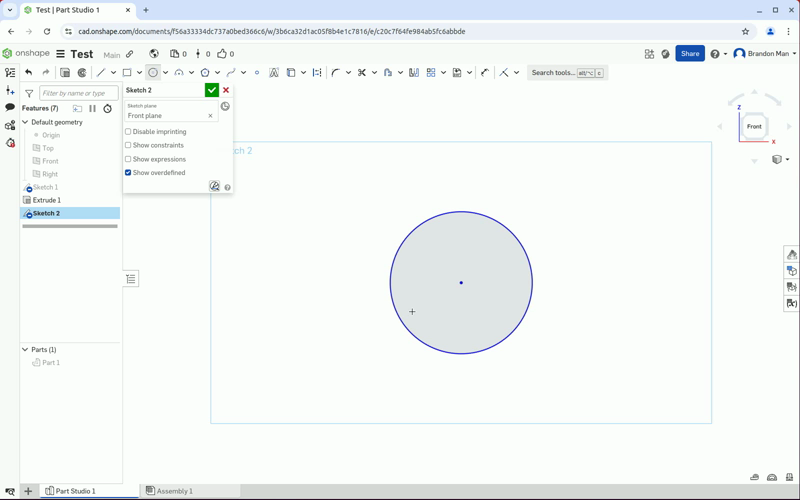
key_up(shift)
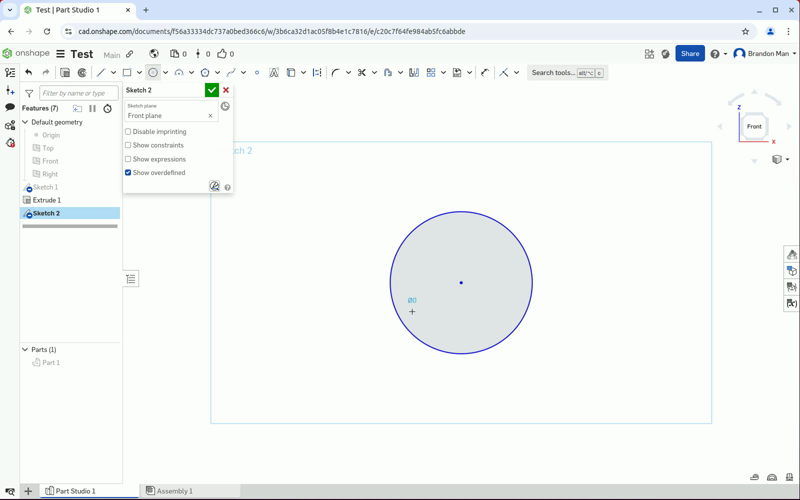
mouse_move(415, 311)
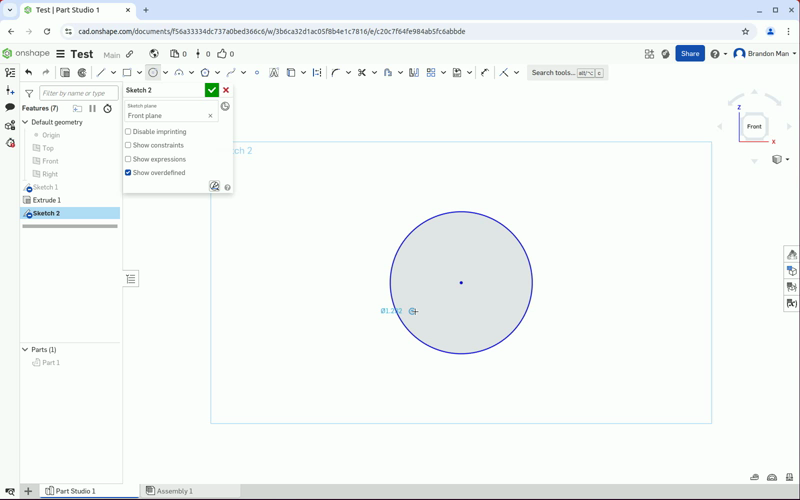
click(415, 311)
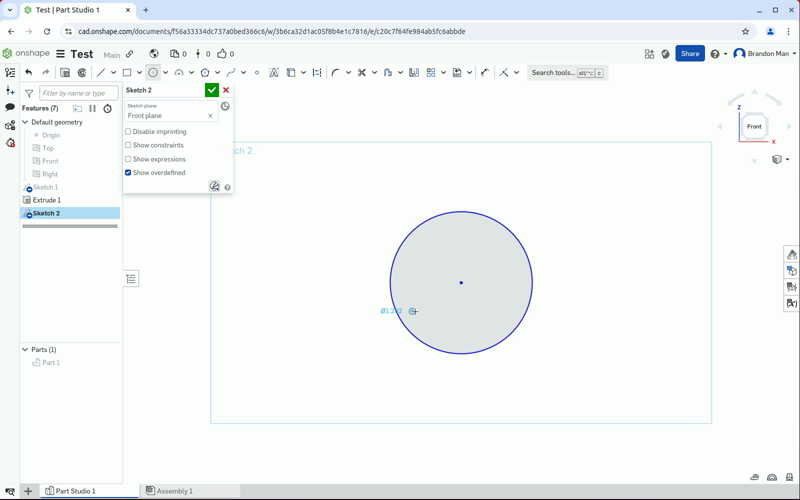
key(esc)
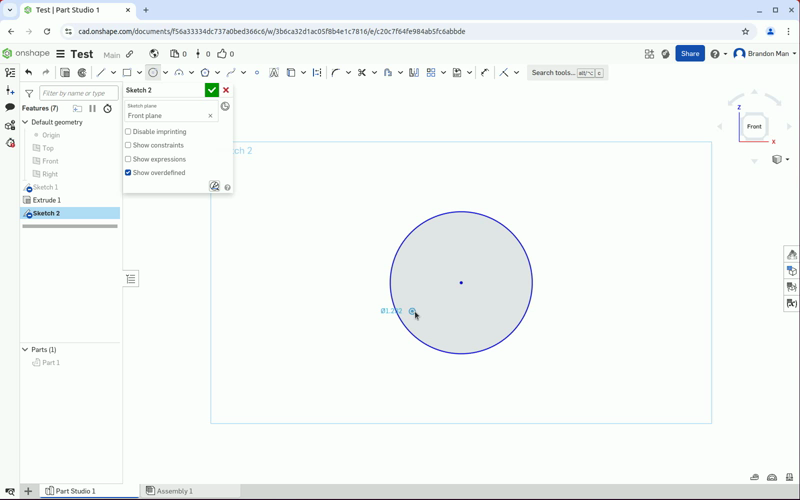
key(c)
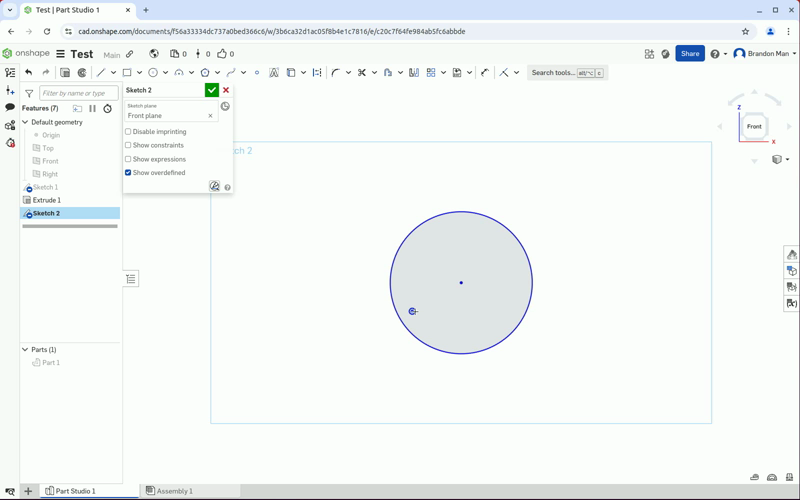
key_down(shift)
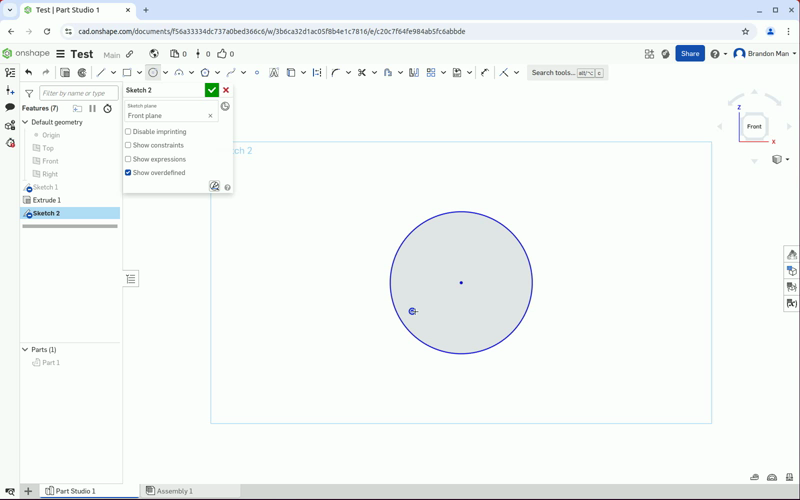
mouse_move(461, 282)
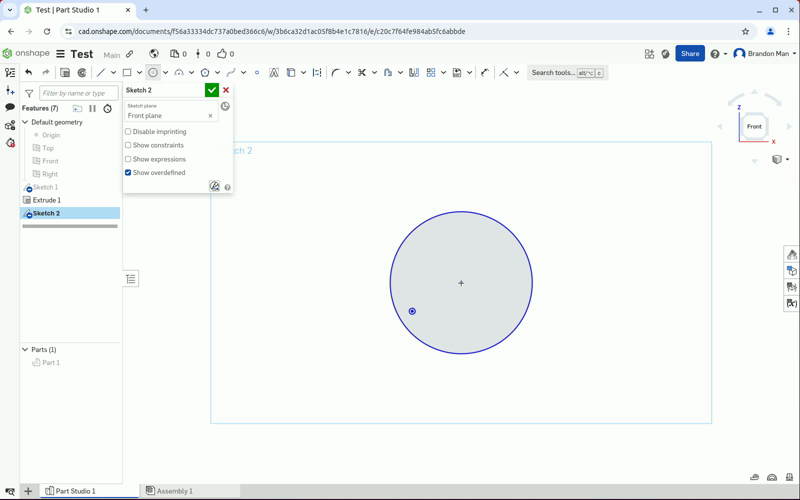
click(461, 282)
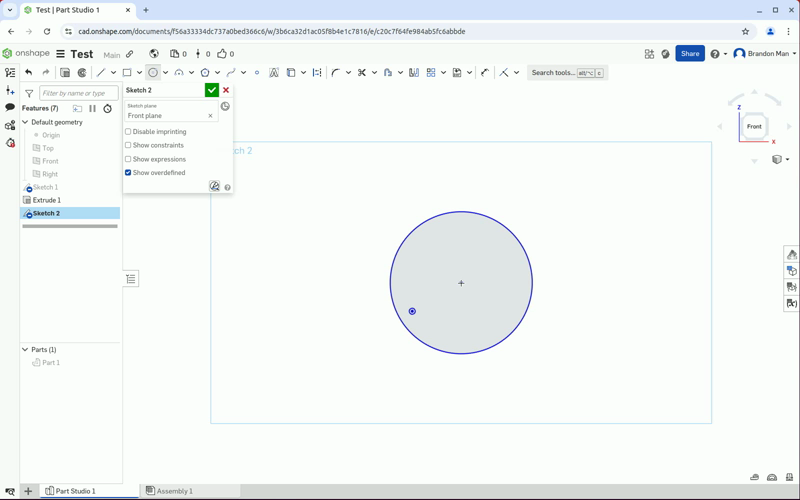
key_up(shift)
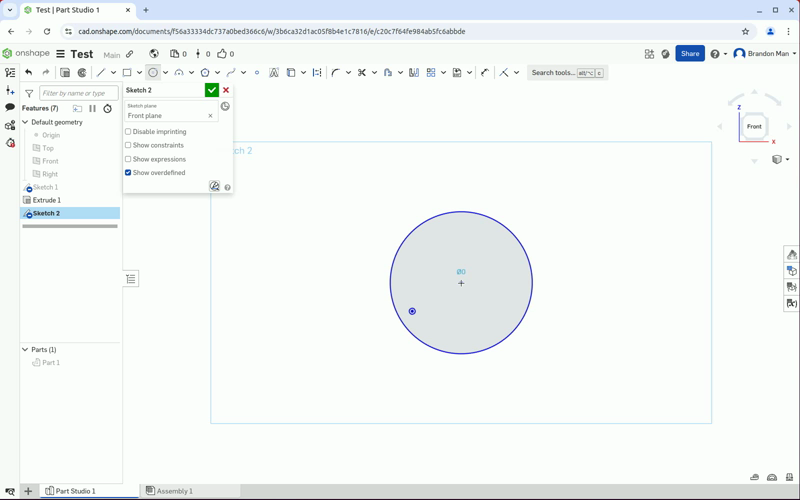
mouse_move(502, 282)
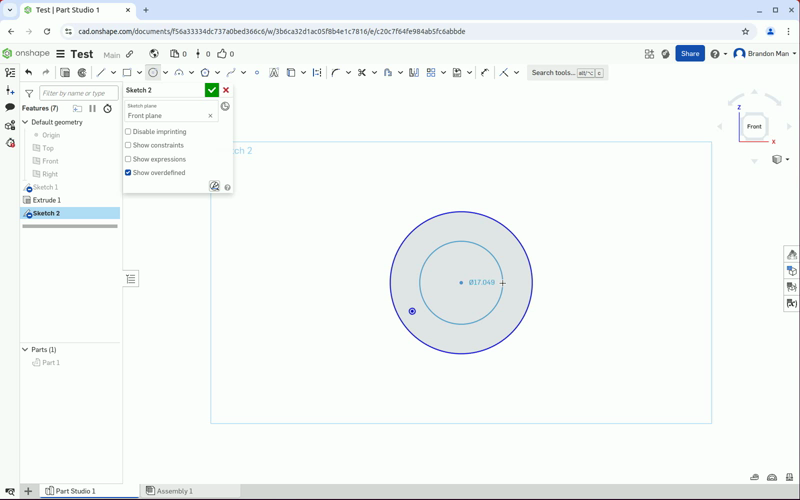
click(502, 282)
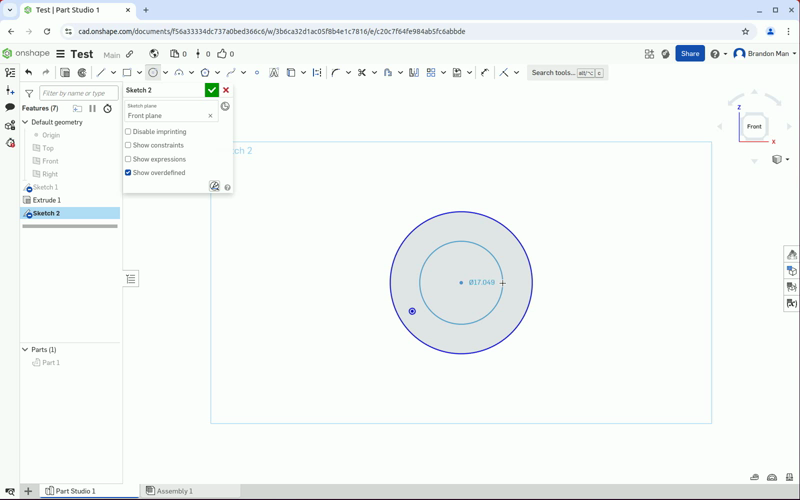
key(esc)
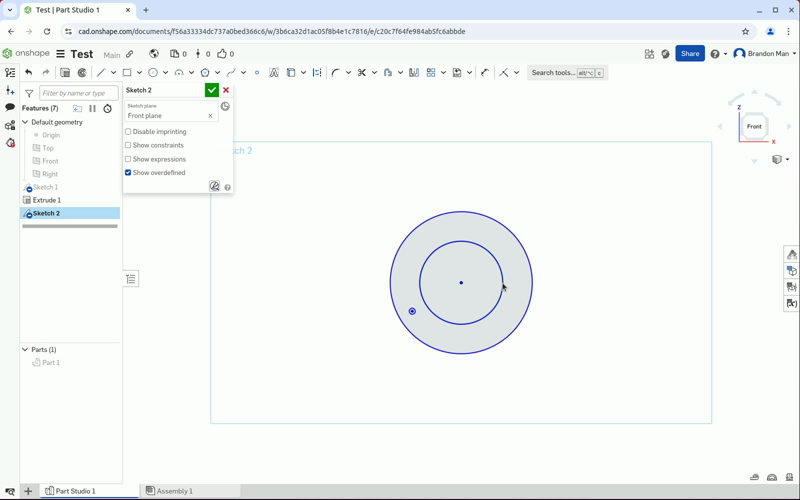
key(c)
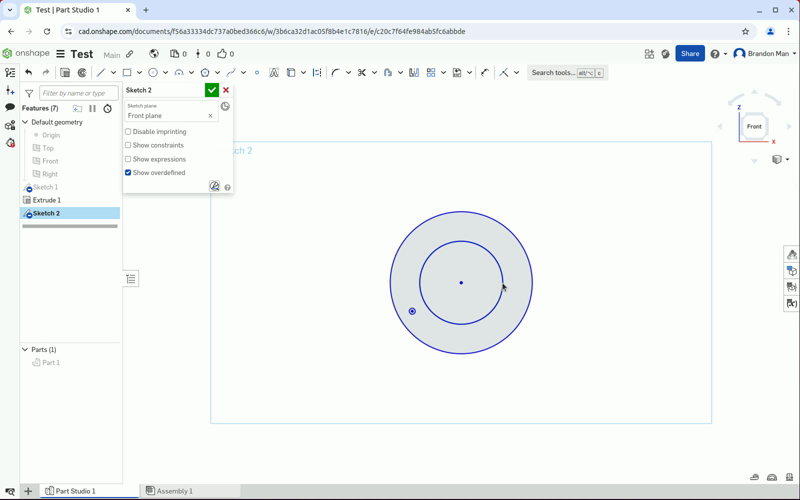
key_down(shift)
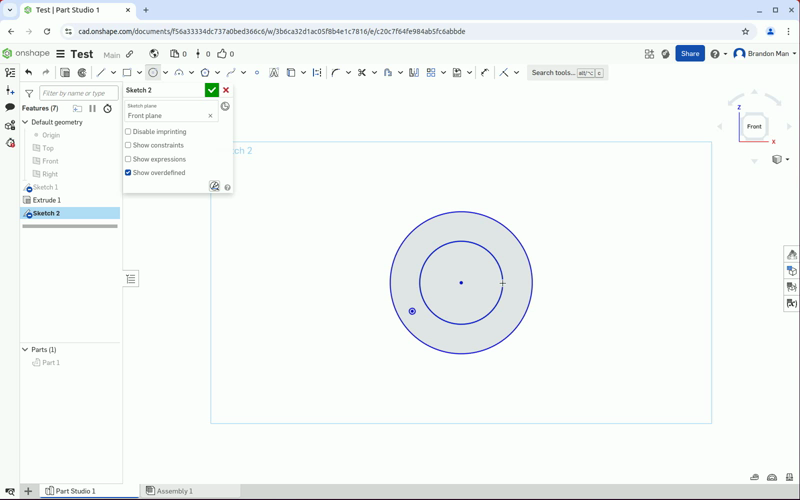
mouse_move(461, 226)
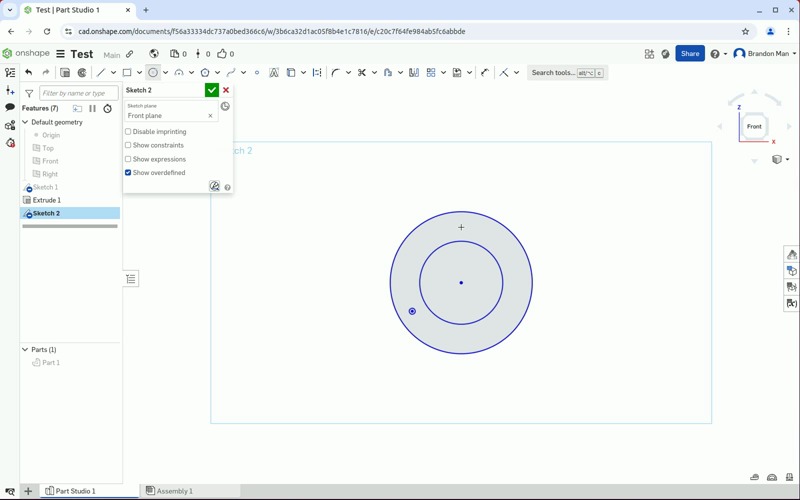
click(461, 226)
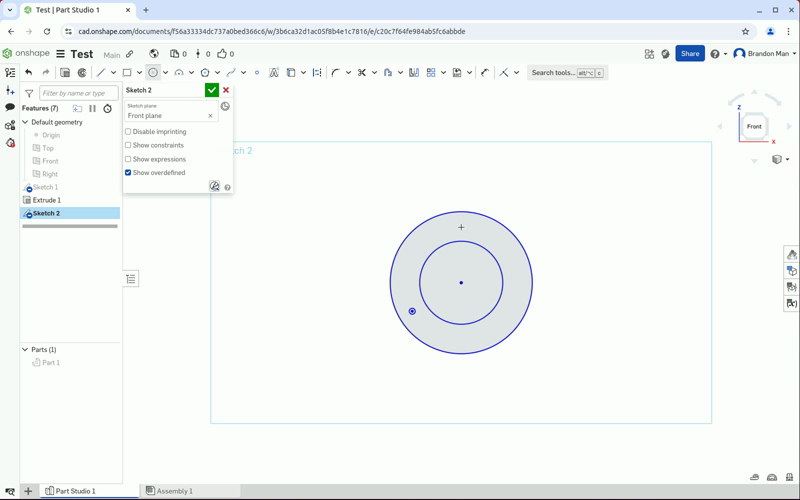
key_up(shift)
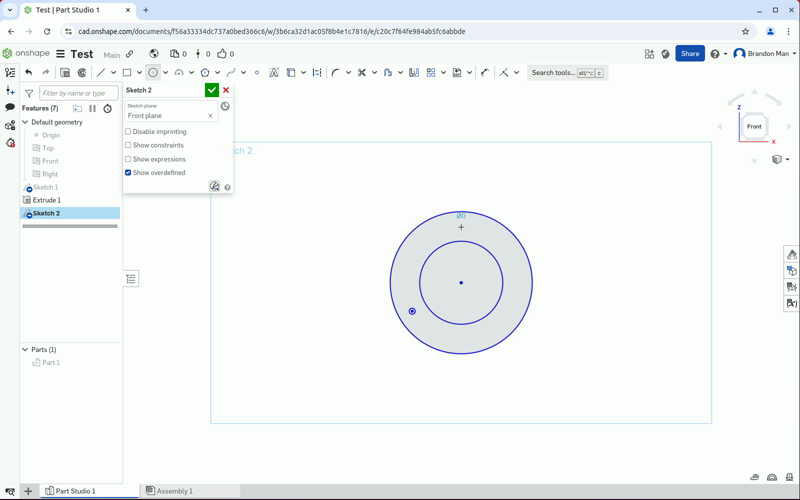
mouse_move(464, 226)
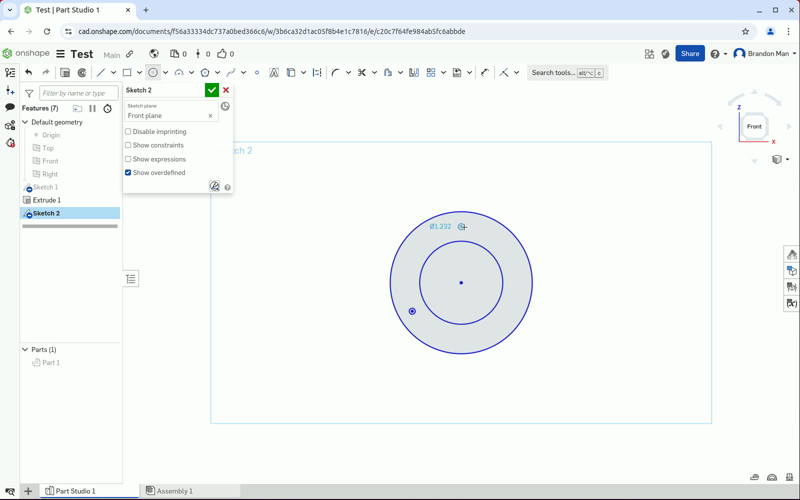
click(464, 226)
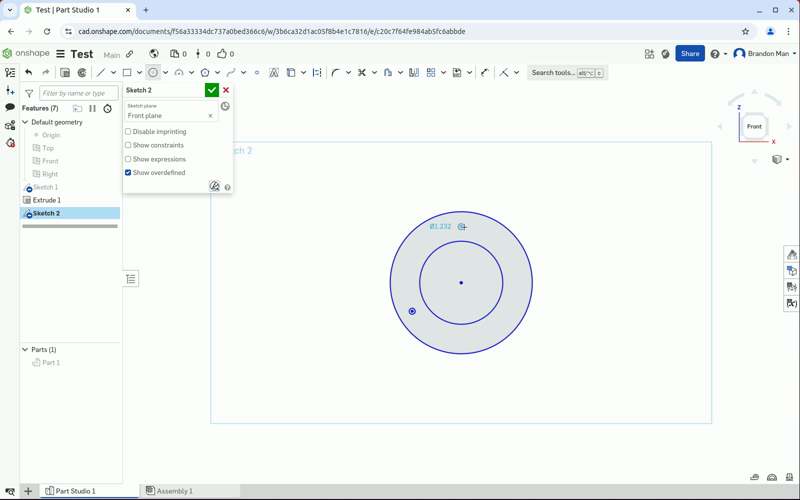
key(esc)
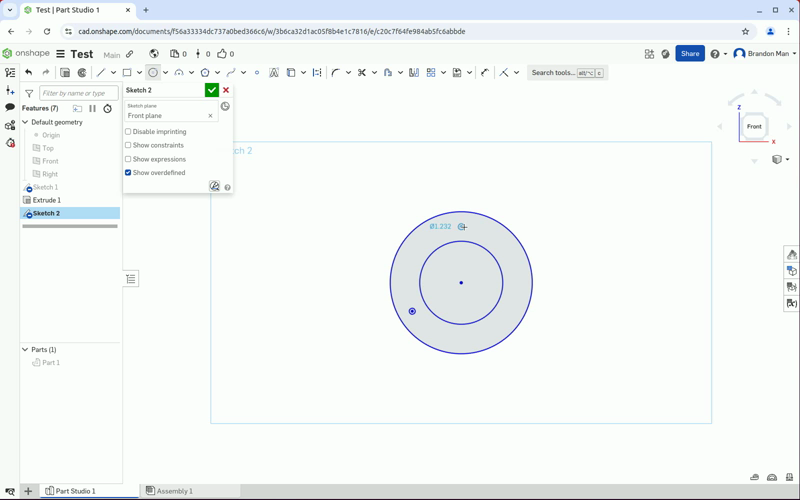
key(c)
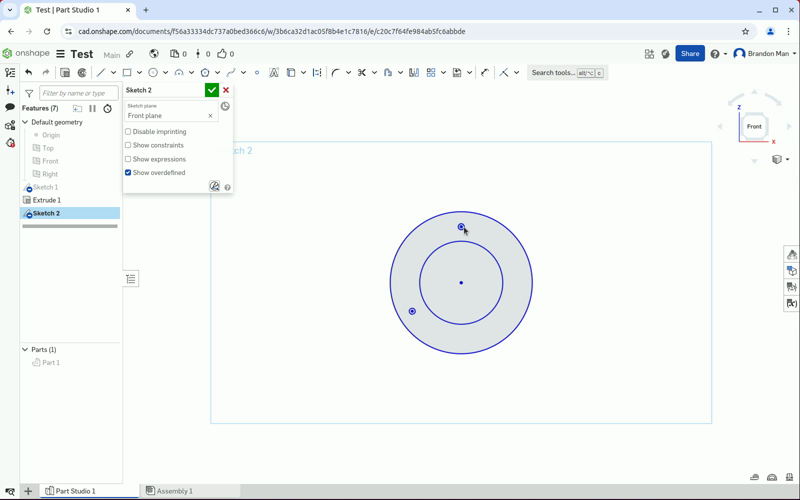
key_down(shift)
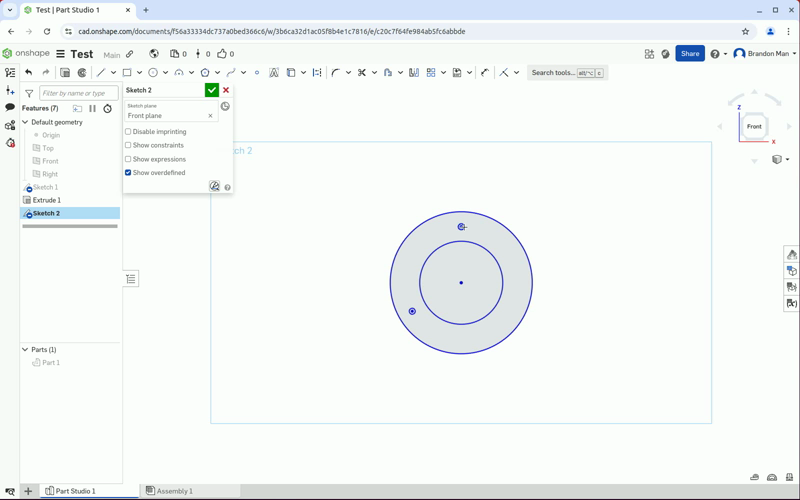
mouse_move(508, 311)
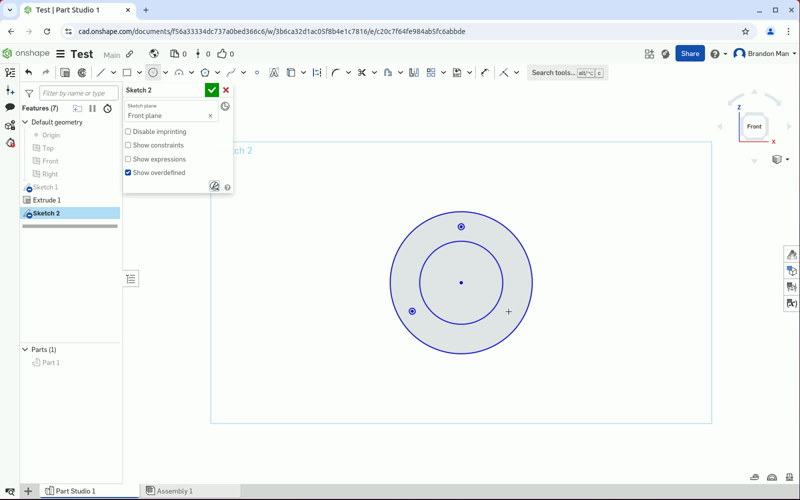
click(508, 311)
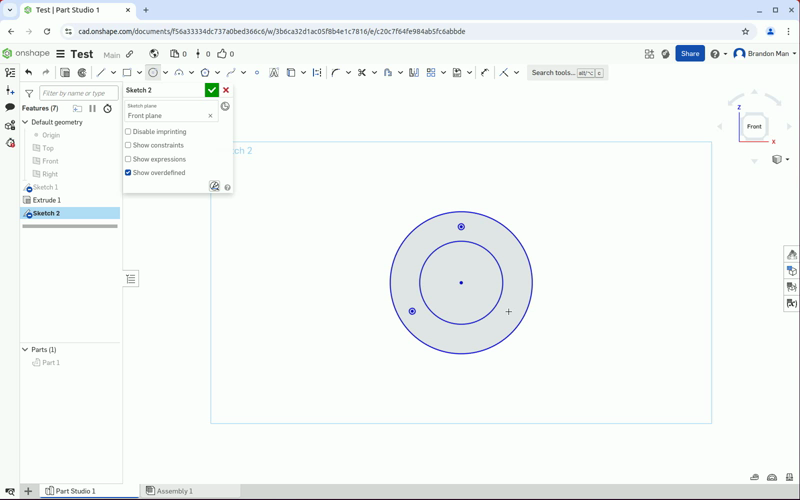
key_up(shift)
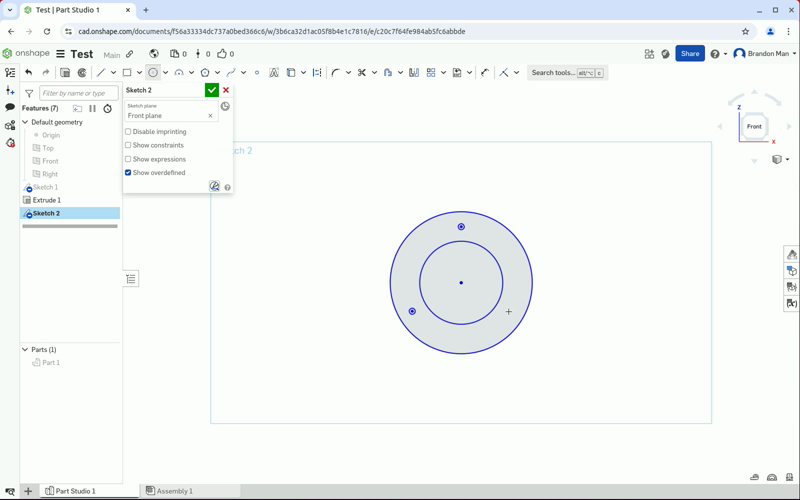
mouse_move(511, 311)
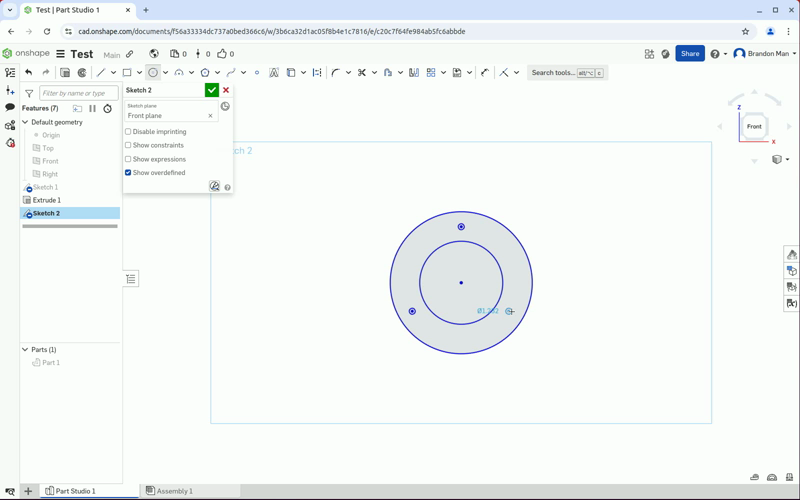
click(511, 311)
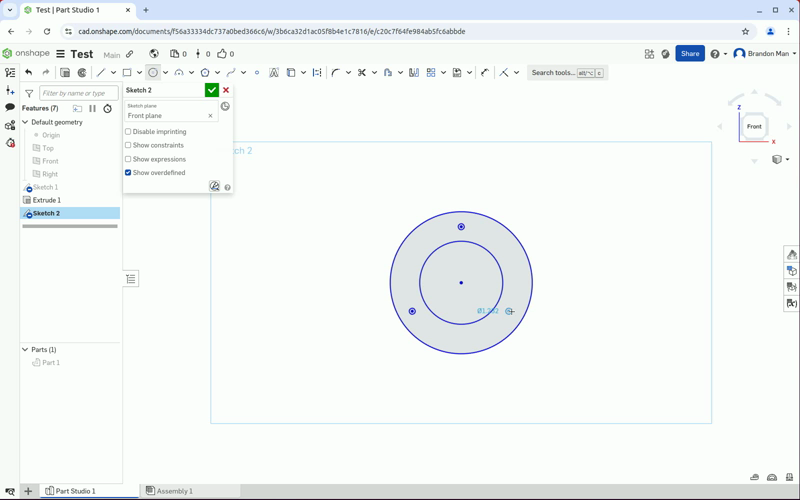
key(esc)
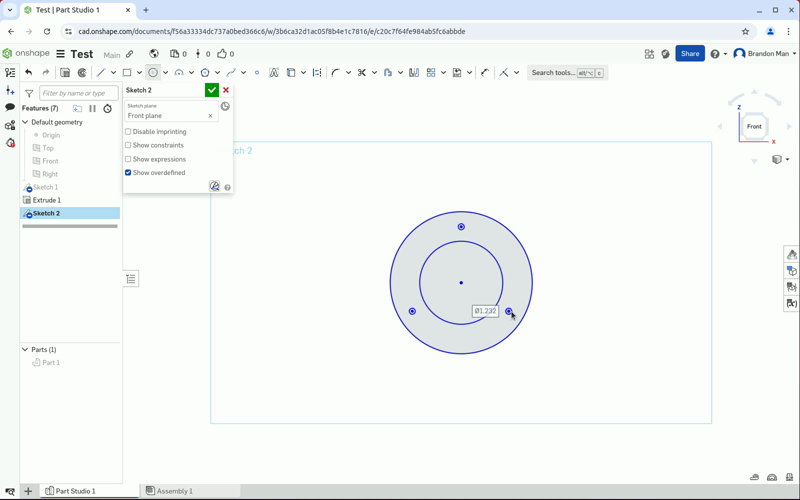
mouse_move(426, 238)
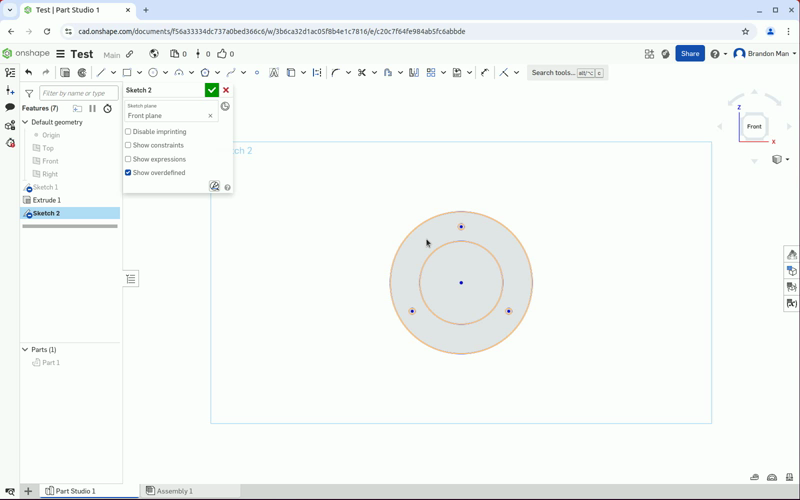
click(426, 238)
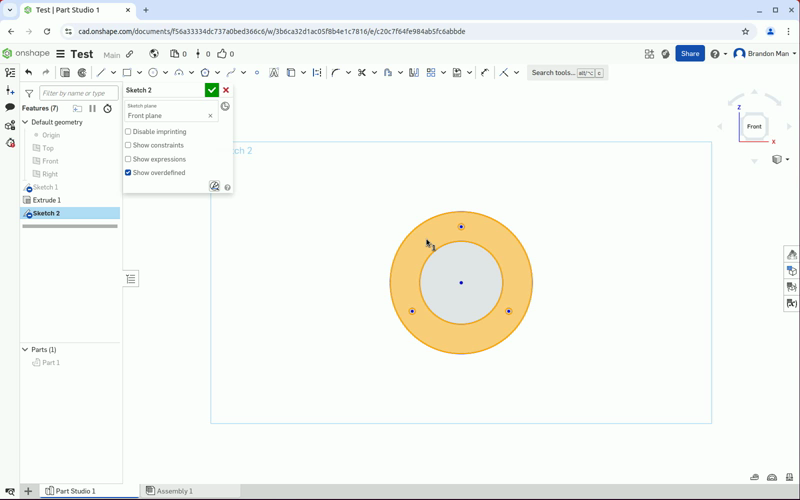
mouse_move(73, 352)
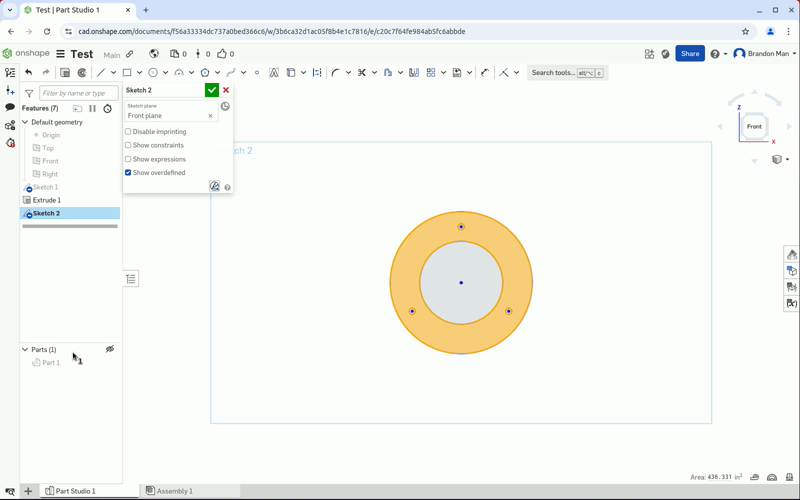
key(shift+y)
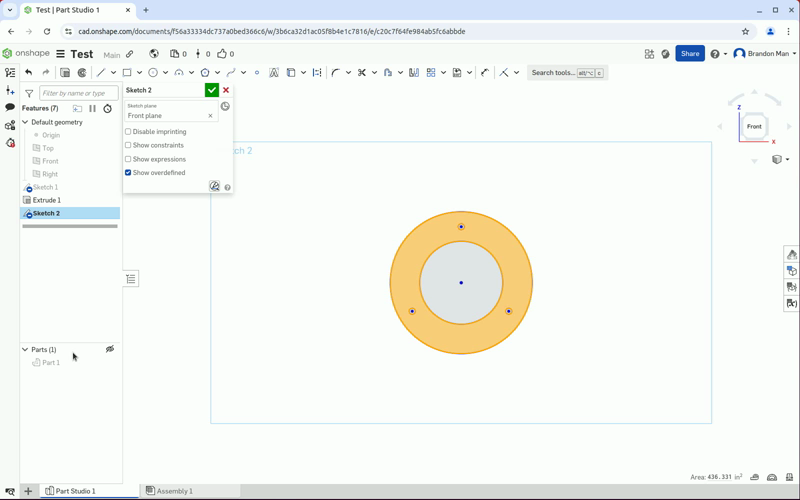
key(shift+e)
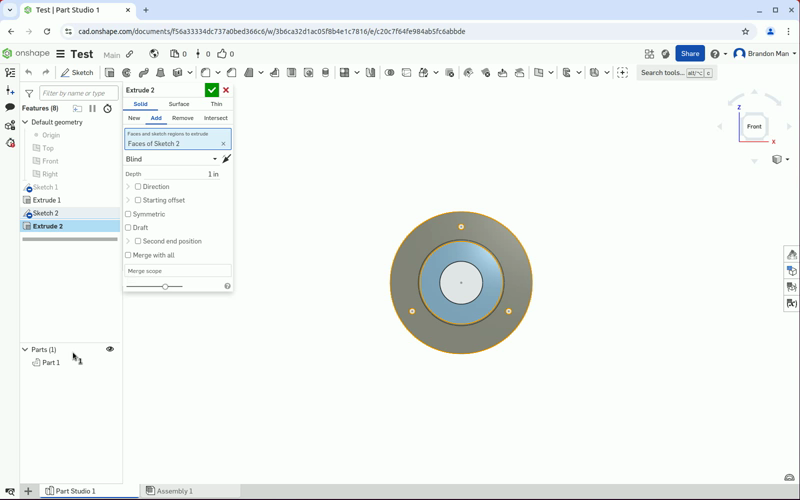
mouse_move(143, 106)
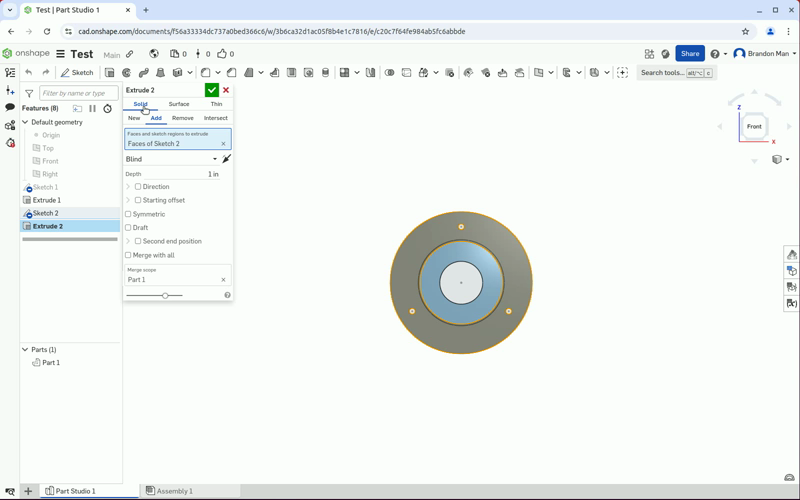
click(143, 106)
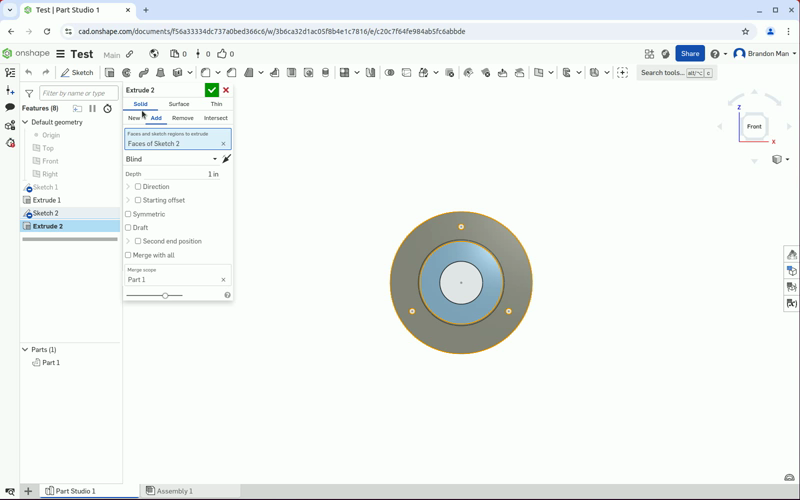
mouse_move(137, 120)
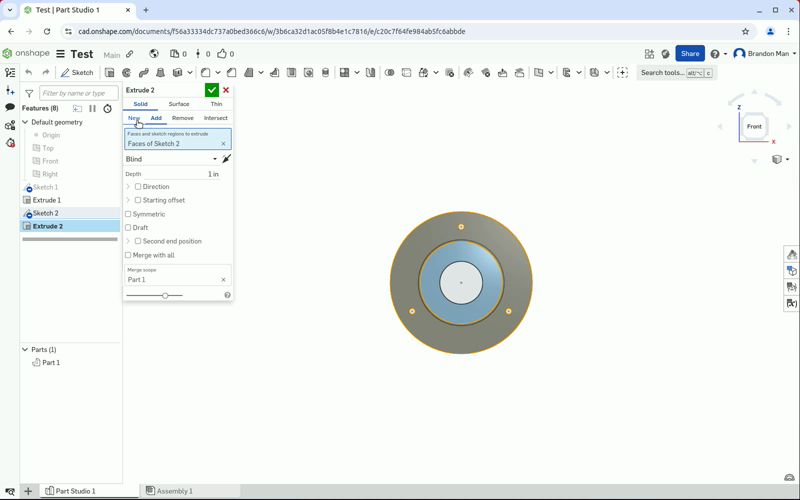
click(137, 120)
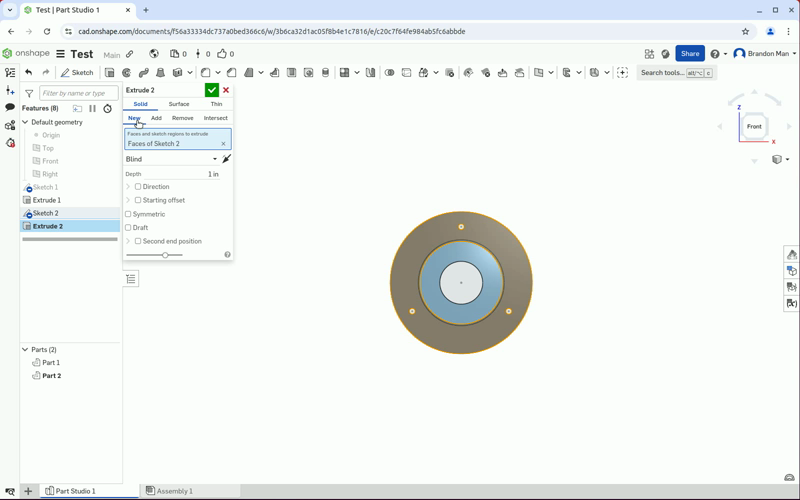
key(tab, 4)
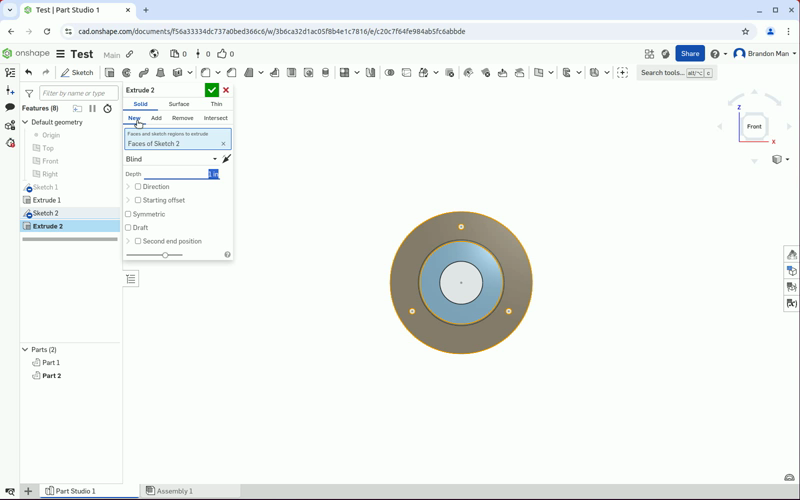
text(-1.685)
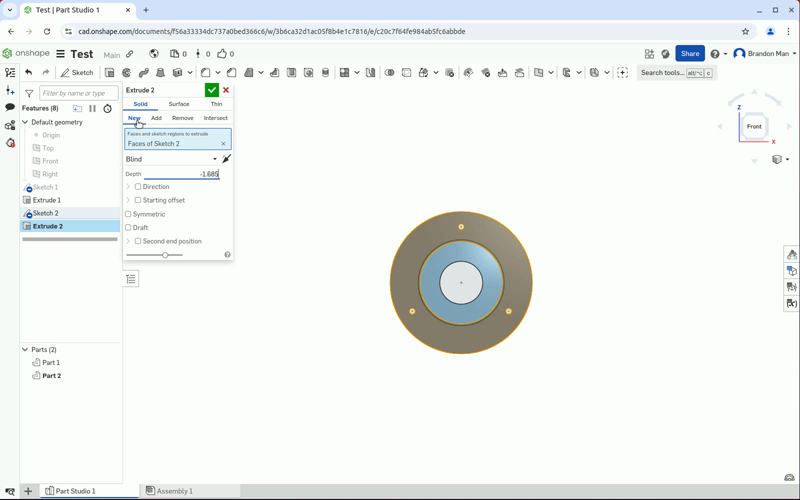
key(enter)
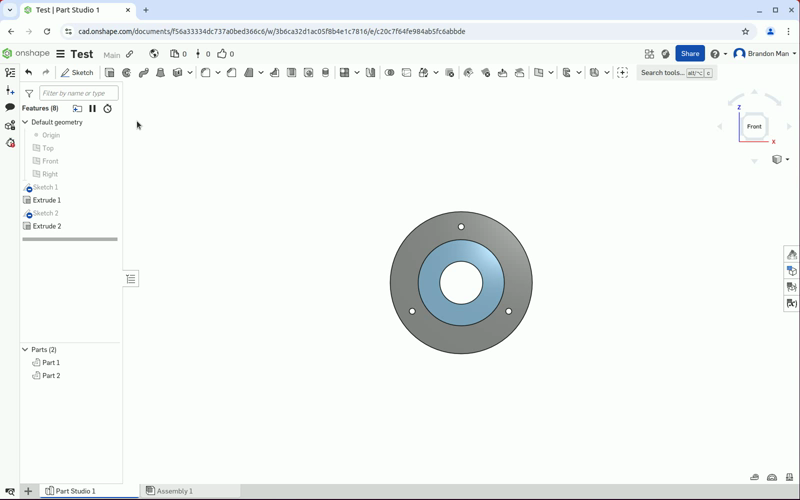
key(shift+h)
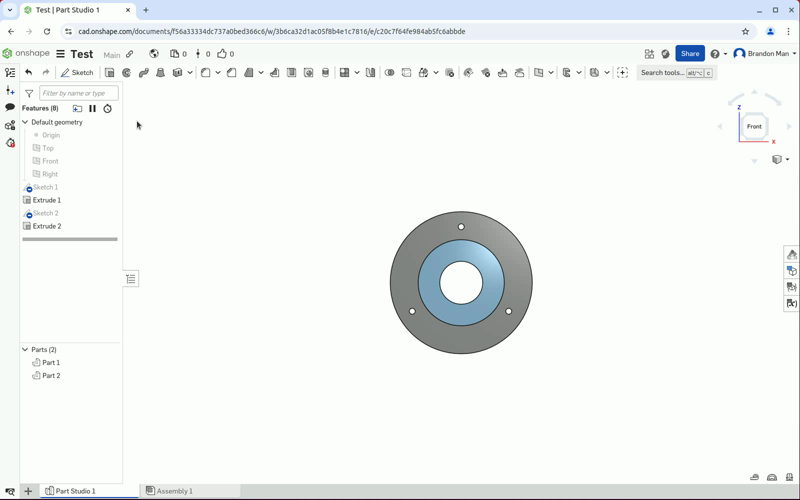
key(shift+h)
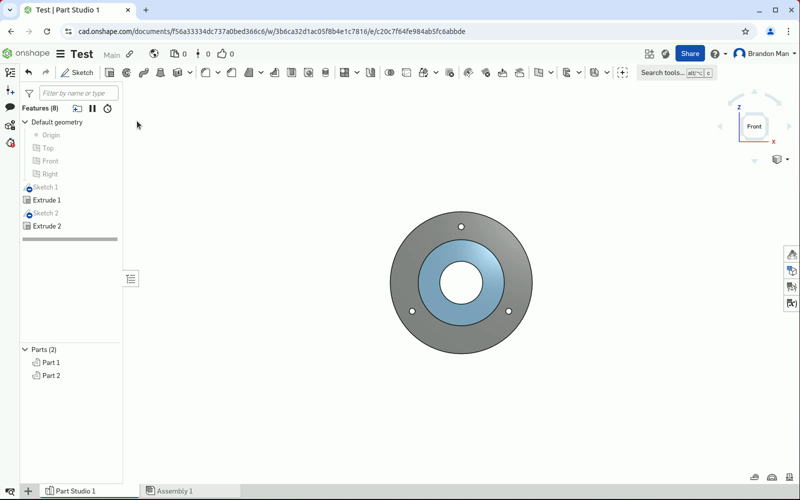
mouse_move(73, 189)
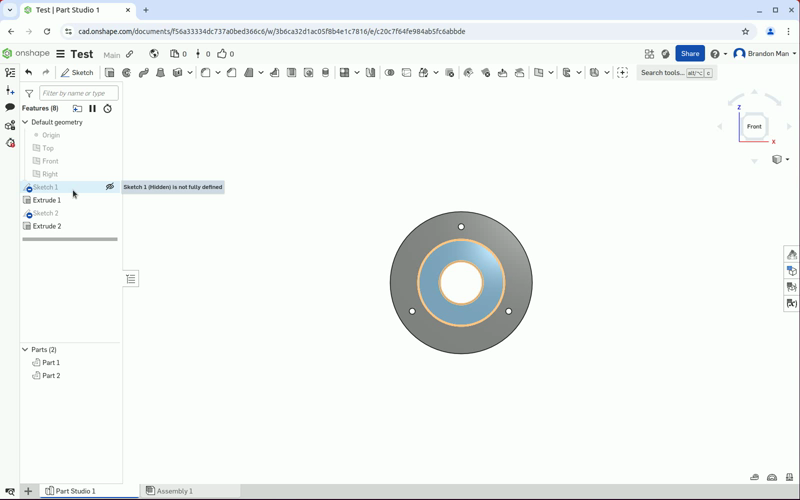
click(73, 189)
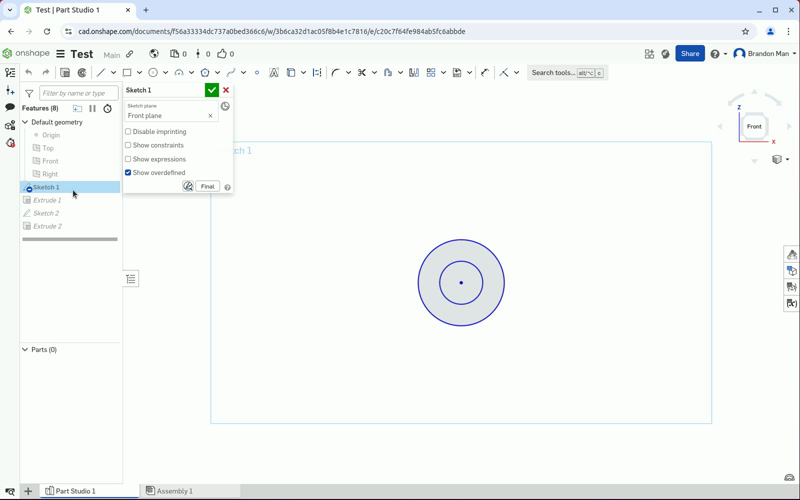
mouse_move(229, 92)
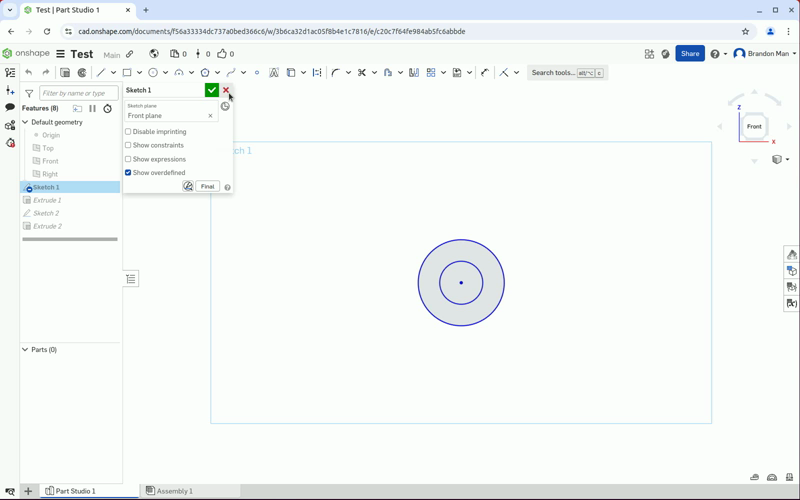
click(229, 92)
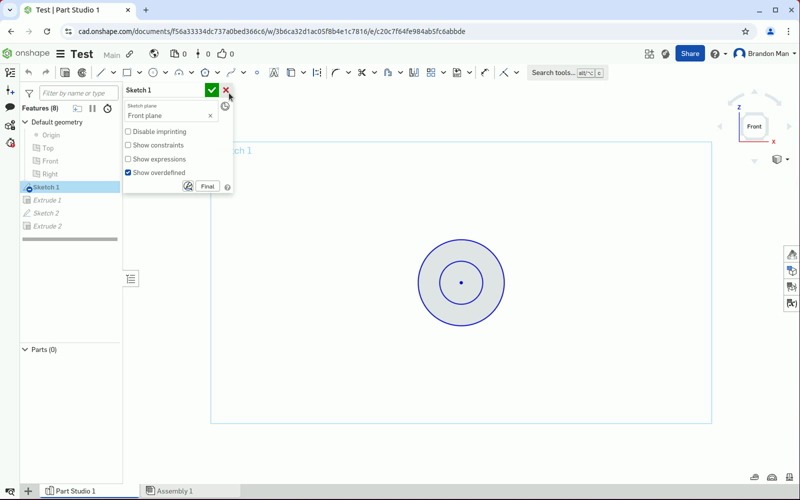
key(shift+s)
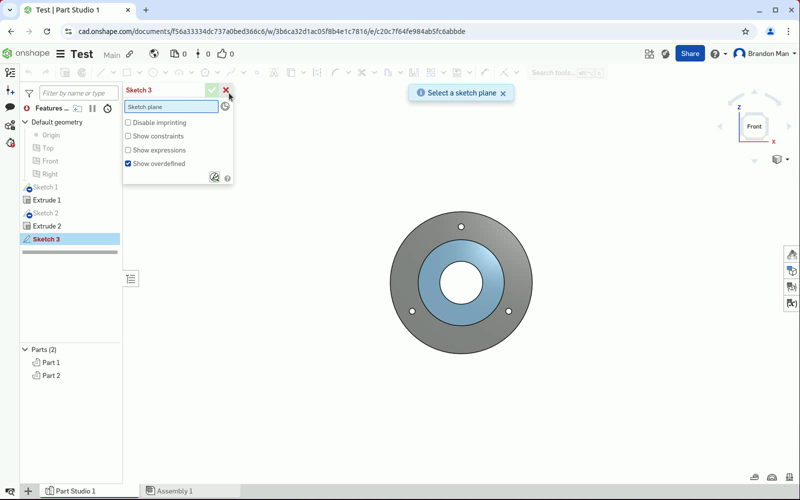
mouse_move(73, 163)
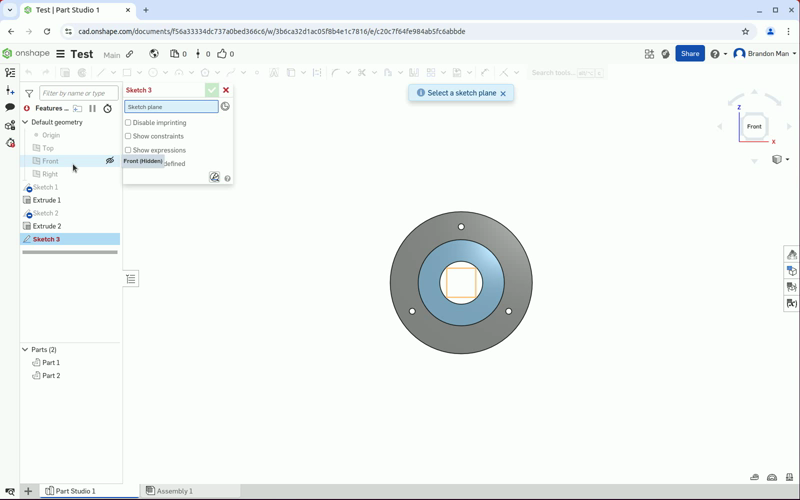
click(73, 163)
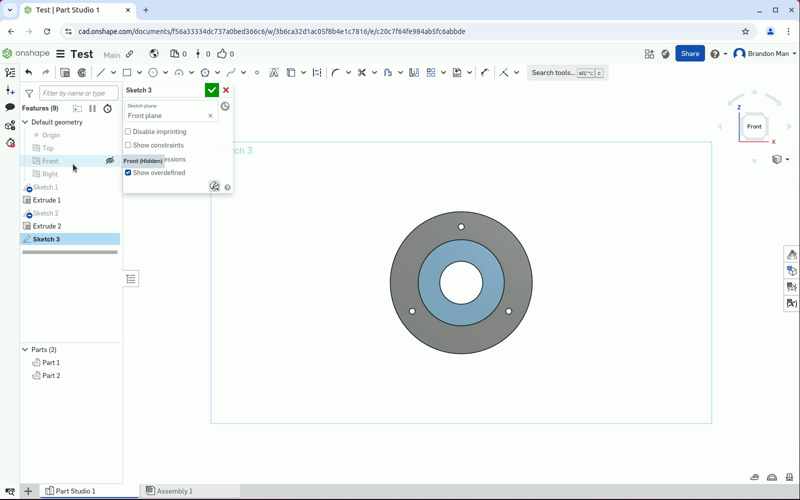
mouse_move(73, 352)
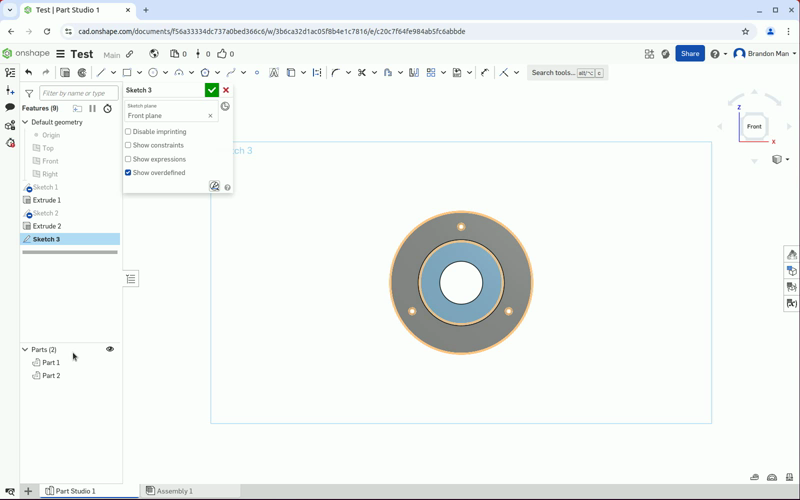
key(y)
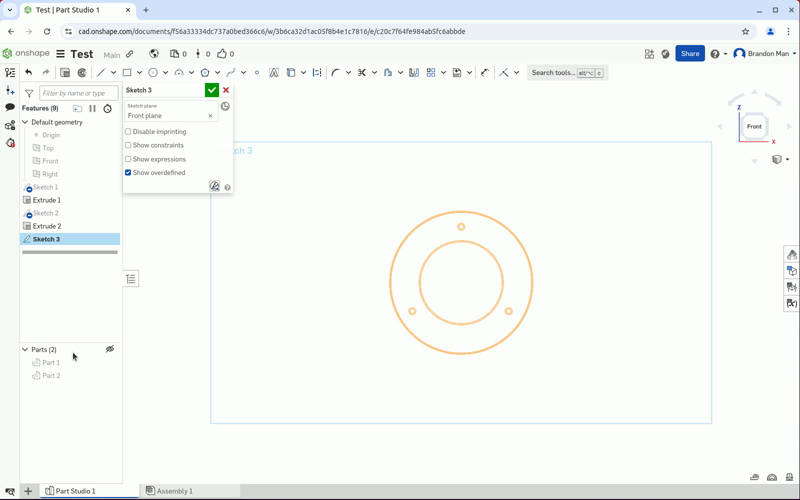
key(c)
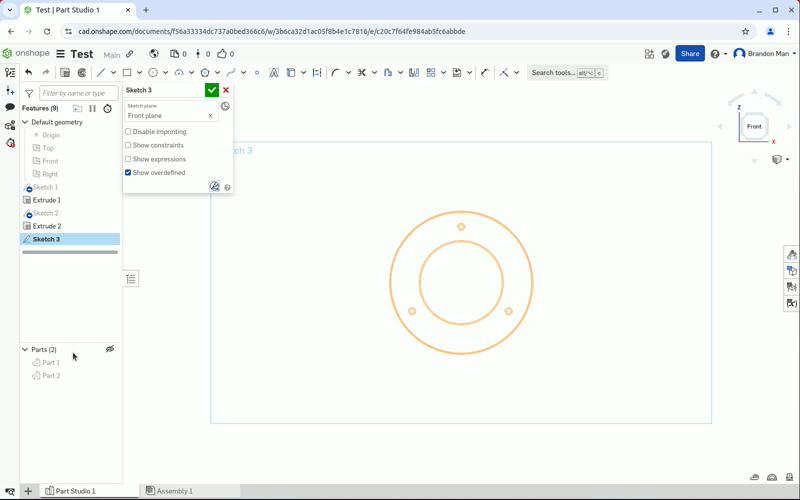
key_down(shift)
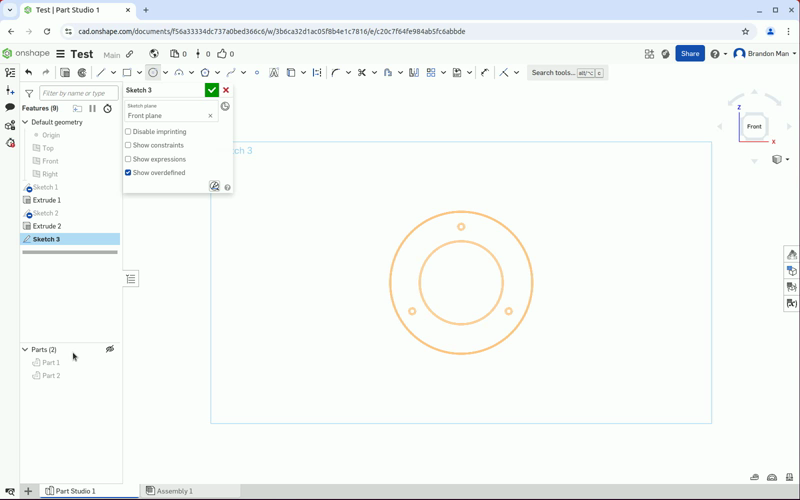
mouse_move(461, 282)
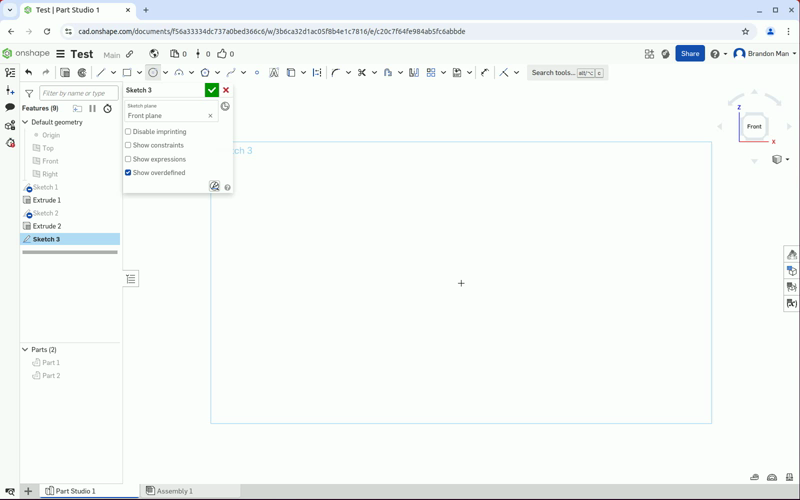
click(461, 282)
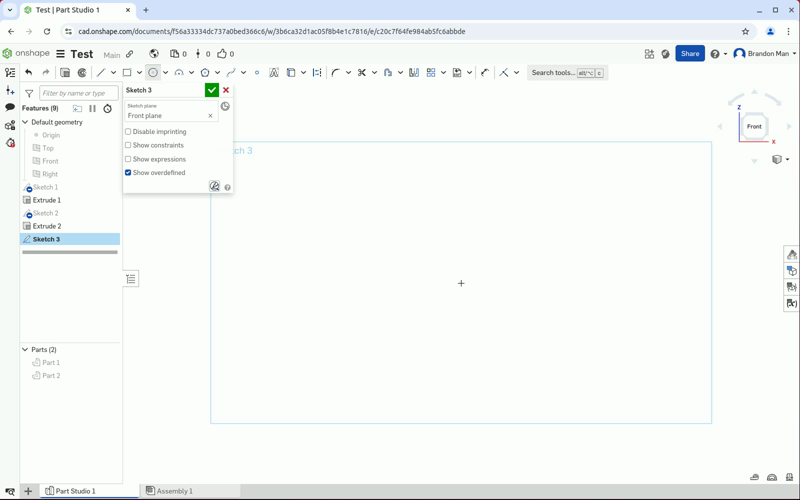
key_up(shift)
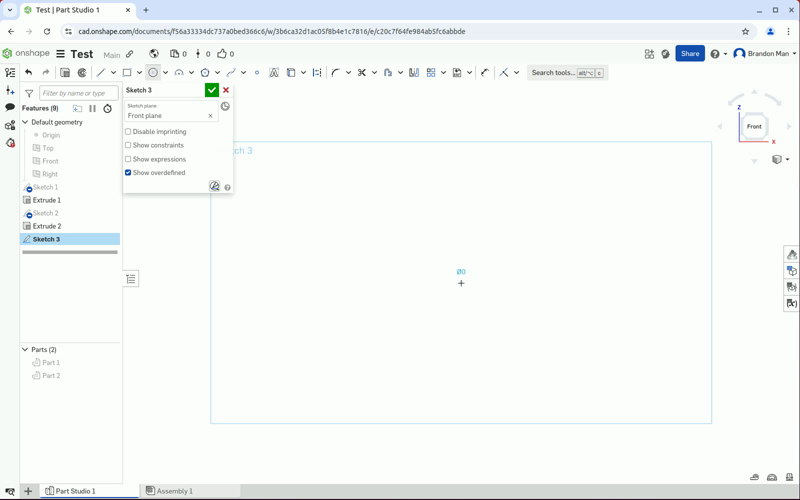
mouse_move(504, 282)
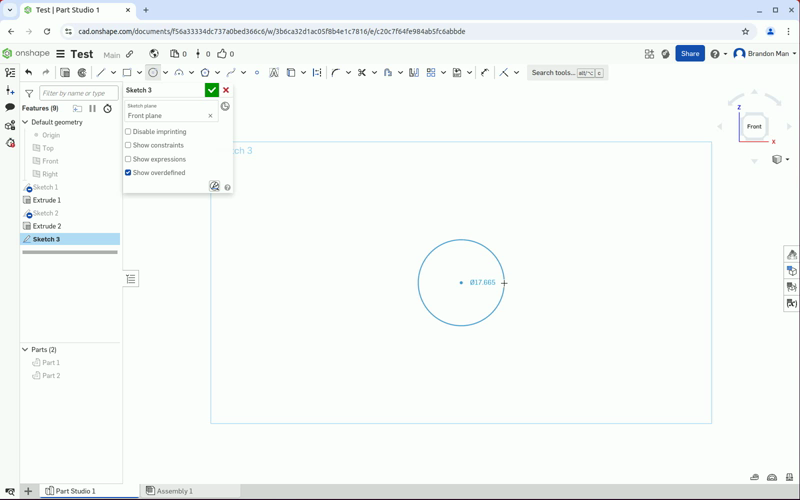
click(504, 282)
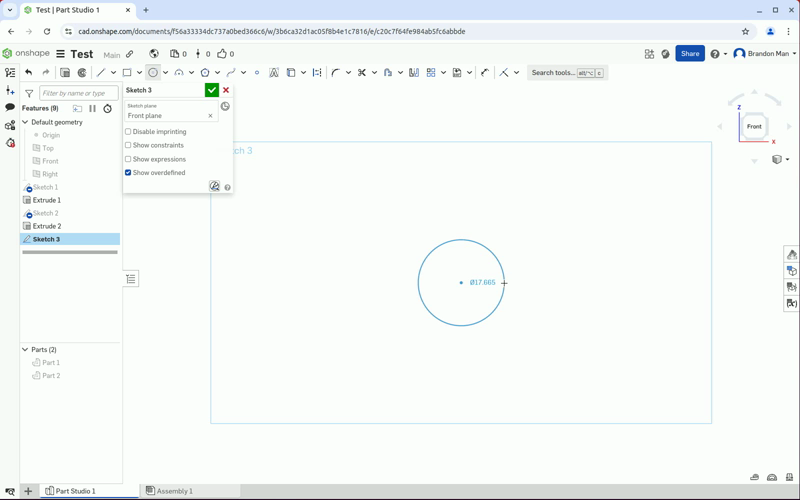
key(esc)
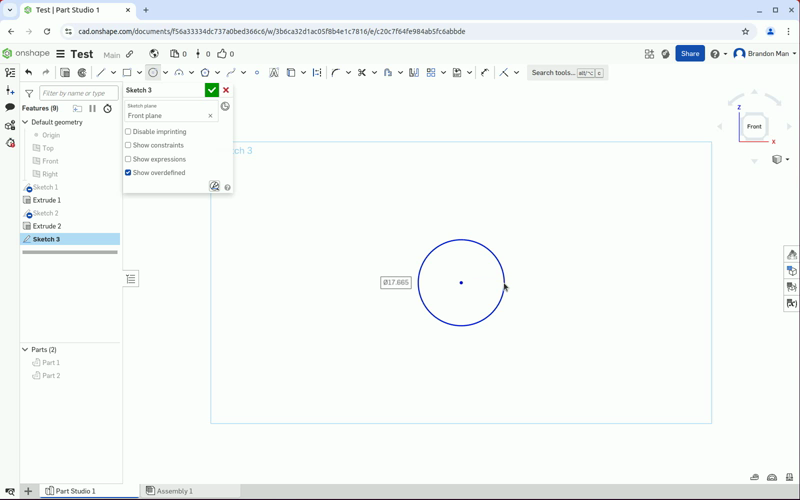
key(c)
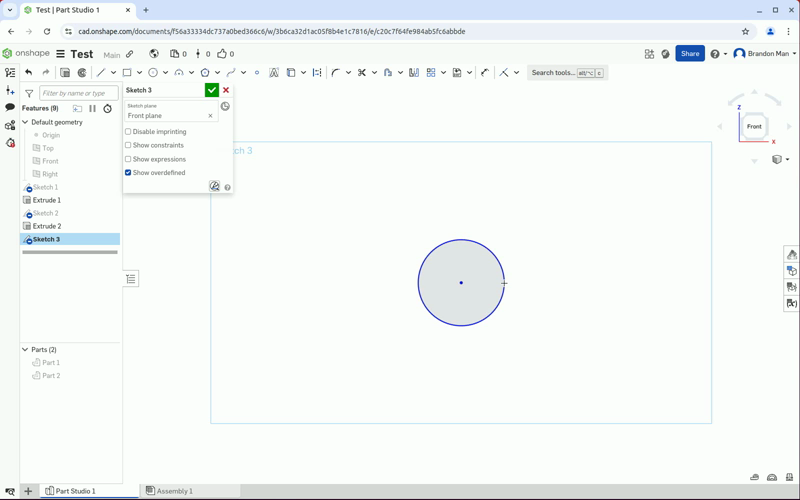
key_down(shift)
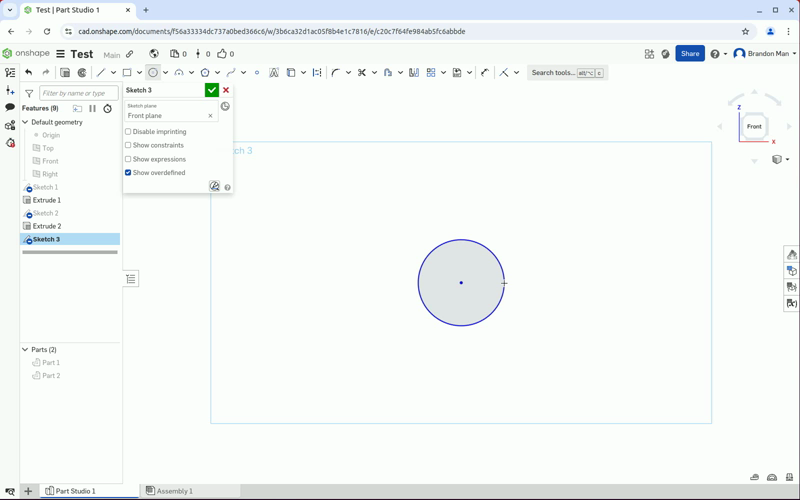
mouse_move(461, 282)
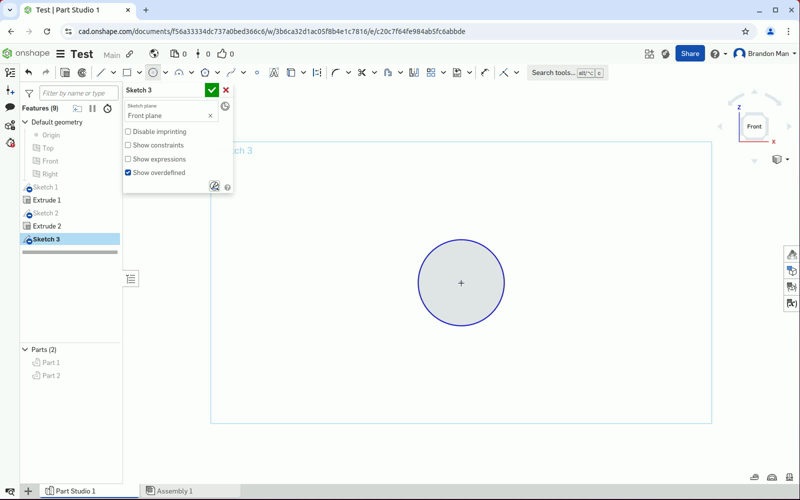
click(461, 282)
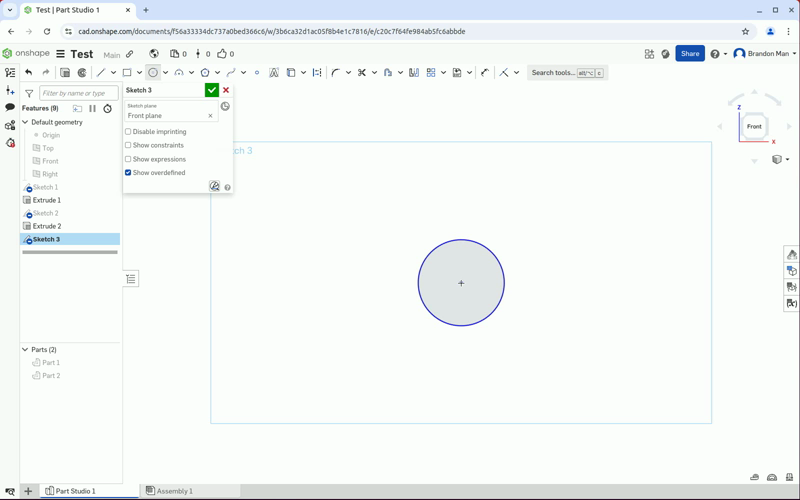
key_up(shift)
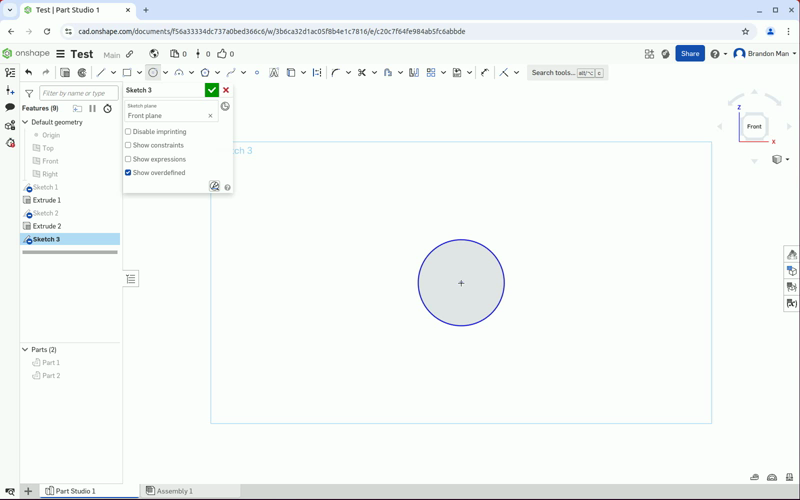
mouse_move(482, 282)
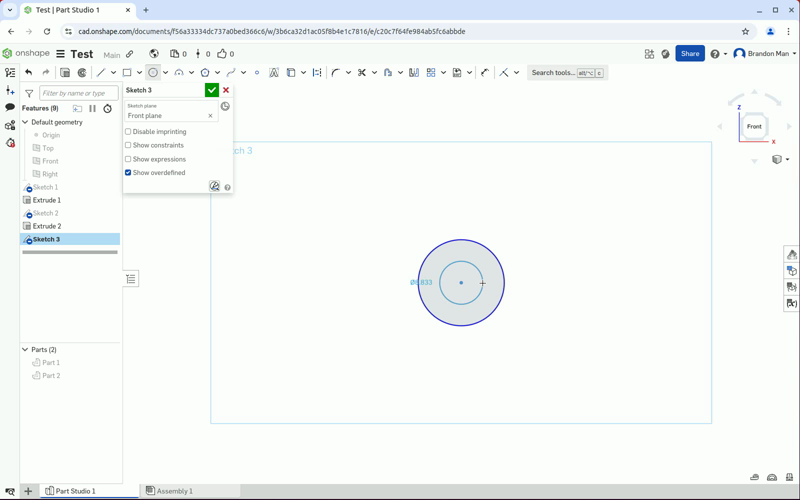
click(482, 282)
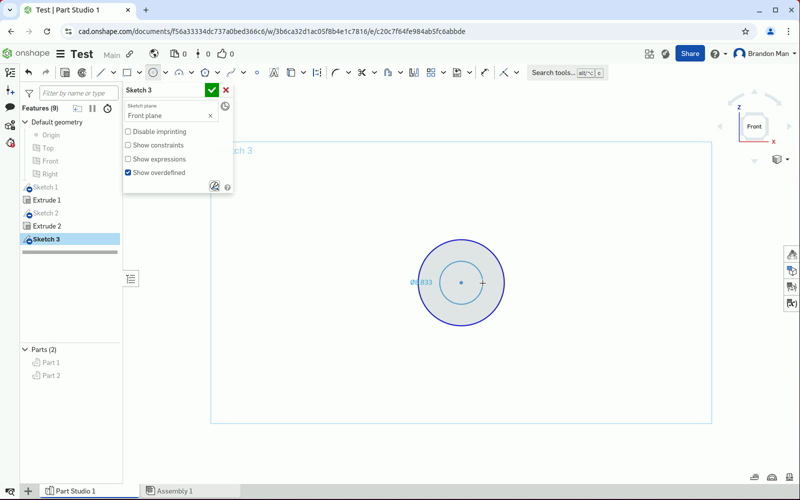
key(esc)
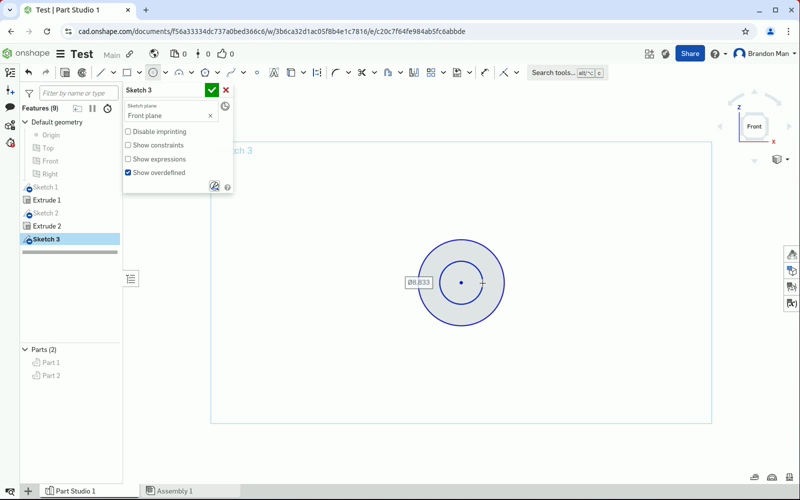
mouse_move(489, 263)
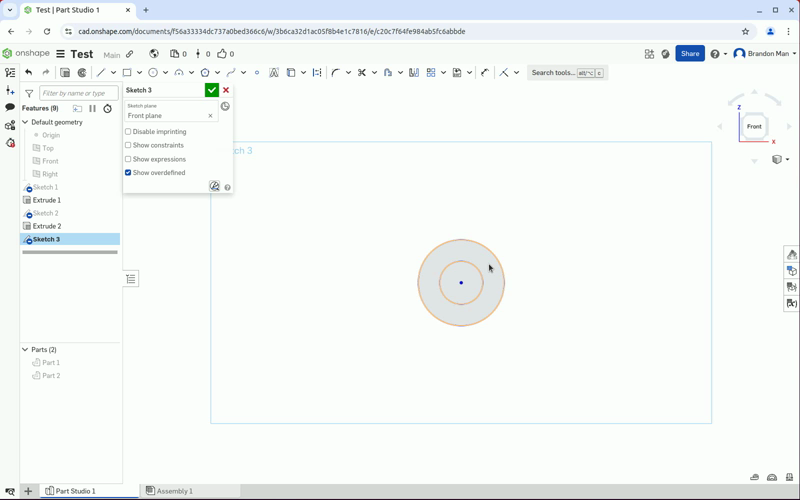
click(489, 263)
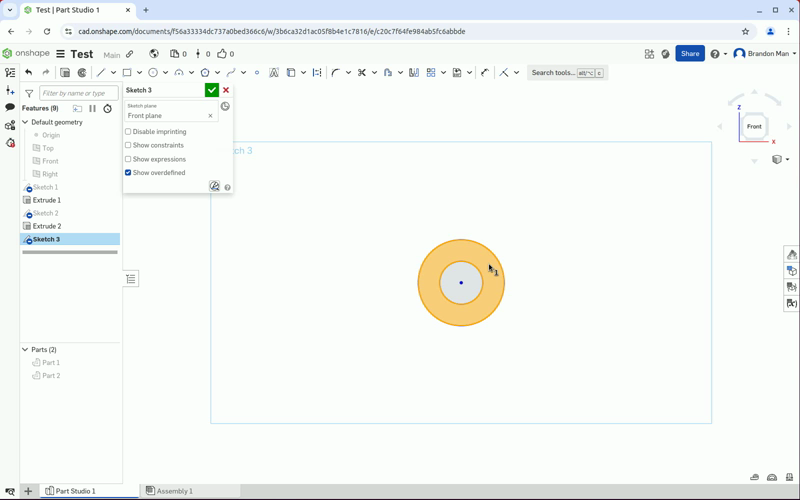
mouse_move(73, 352)
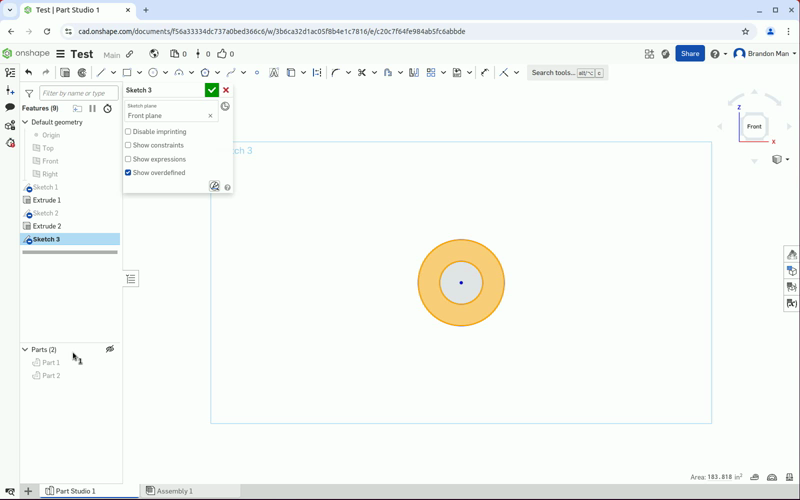
key(shift+y)
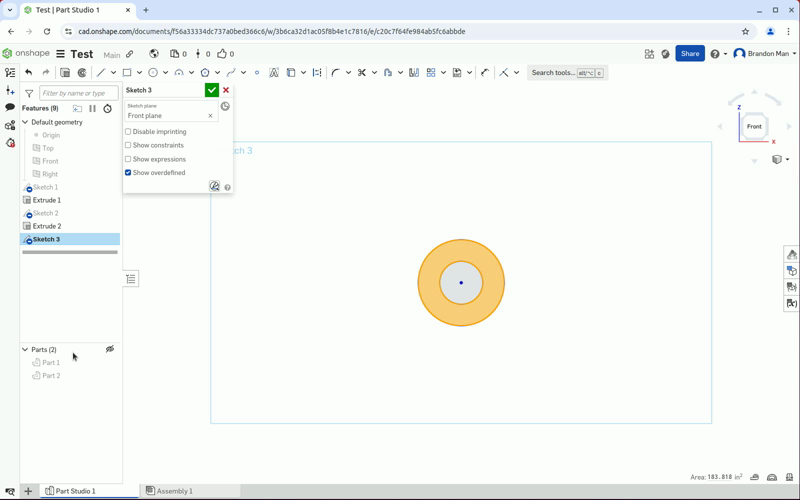
key(shift+e)
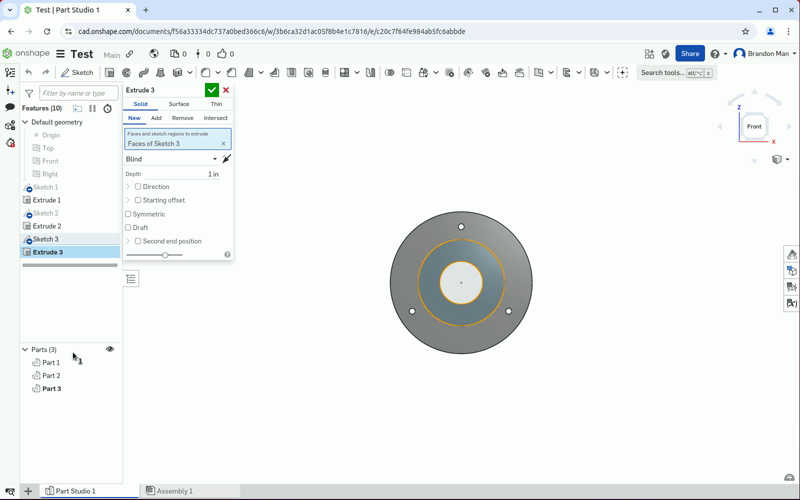
mouse_move(143, 106)
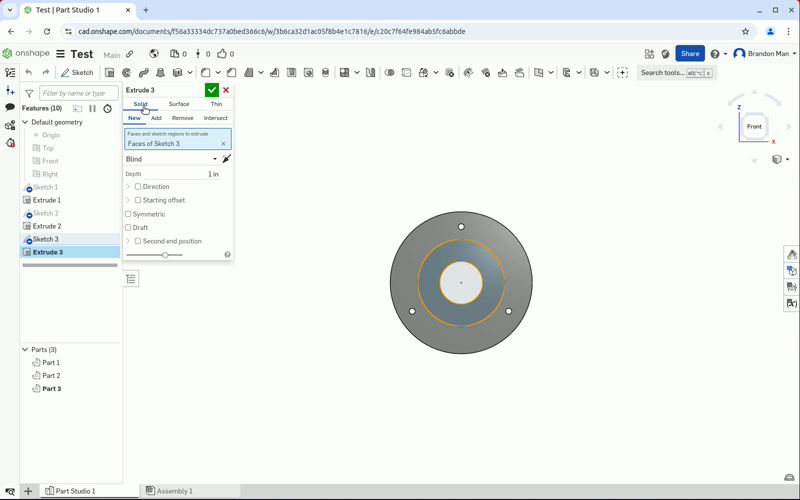
click(143, 106)
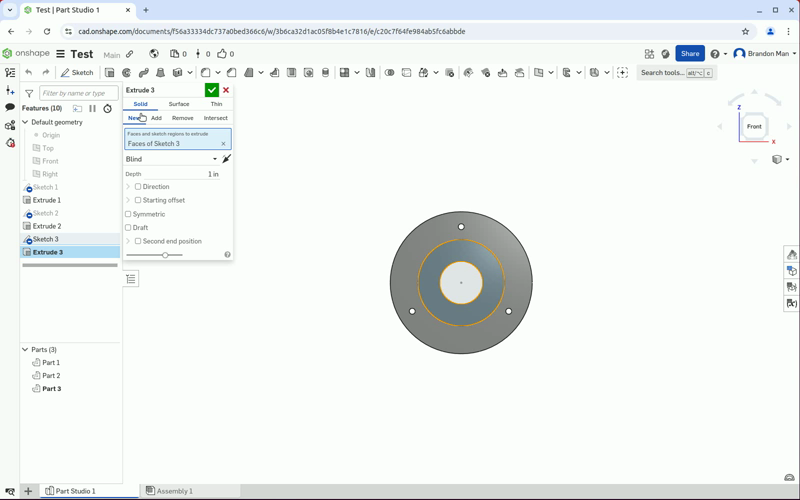
mouse_move(137, 120)
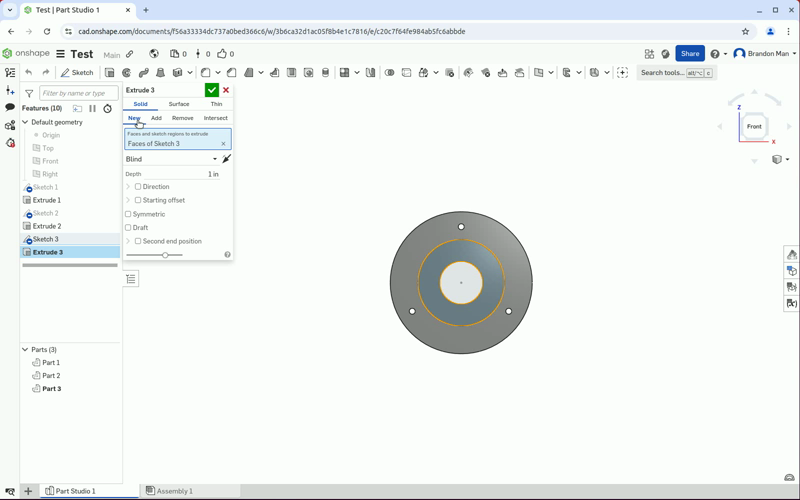
click(137, 120)
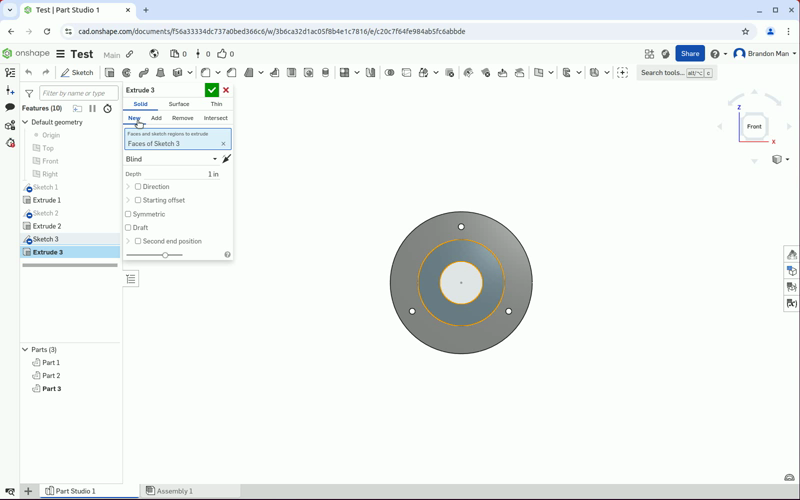
key(tab, 4)
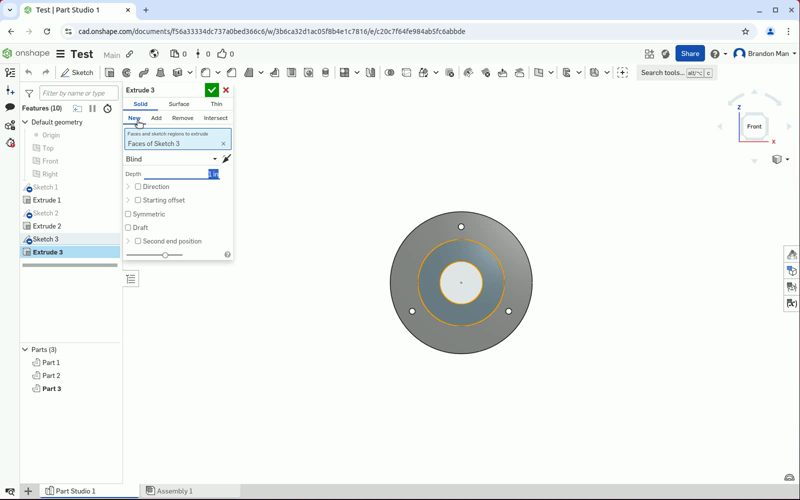
text(-1.685)
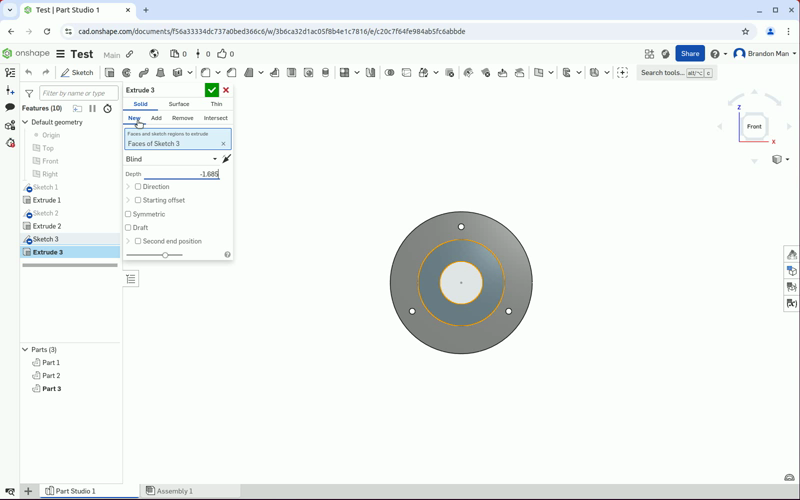
key(enter)
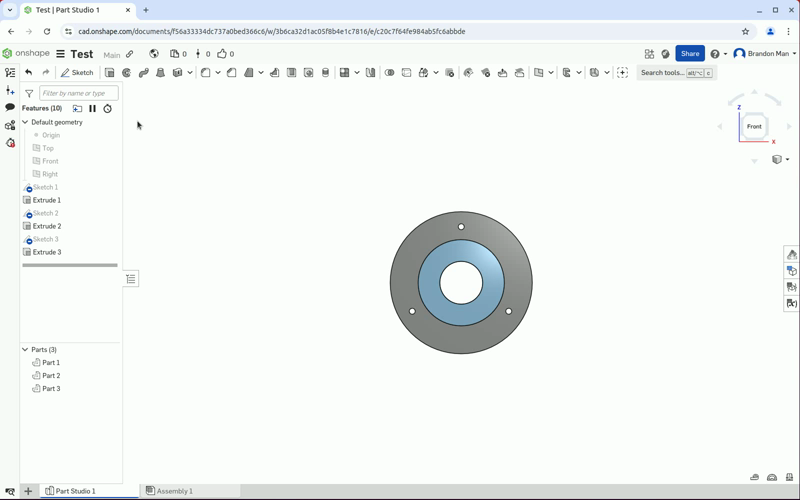
key(shift+h)
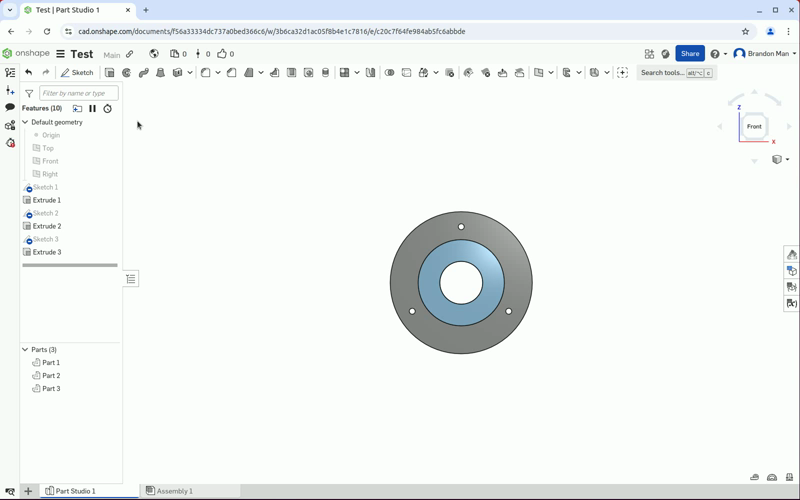
key(shift+h)
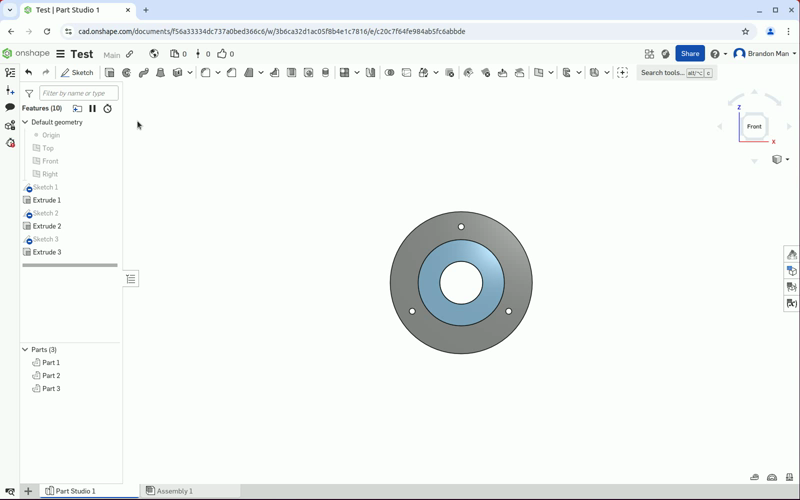
mouse_move(73, 189)
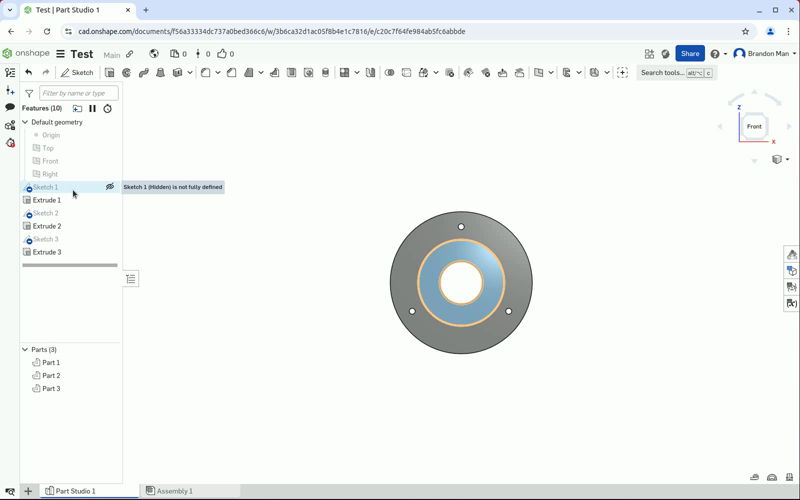
click(73, 189)
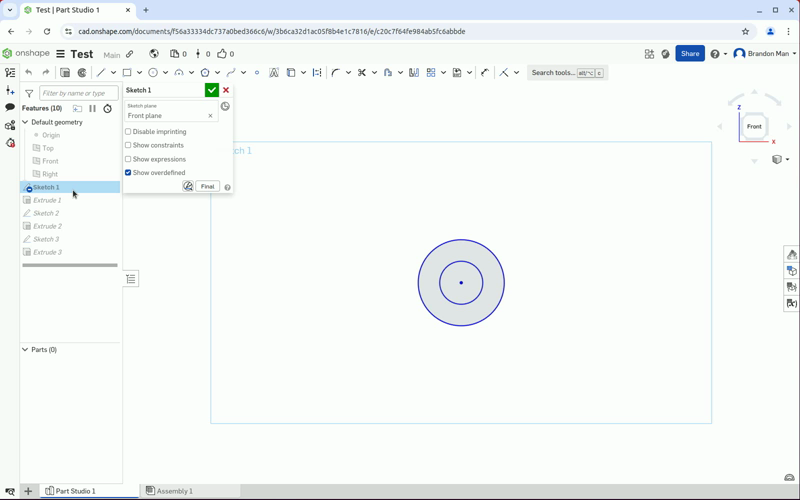
mouse_move(229, 92)
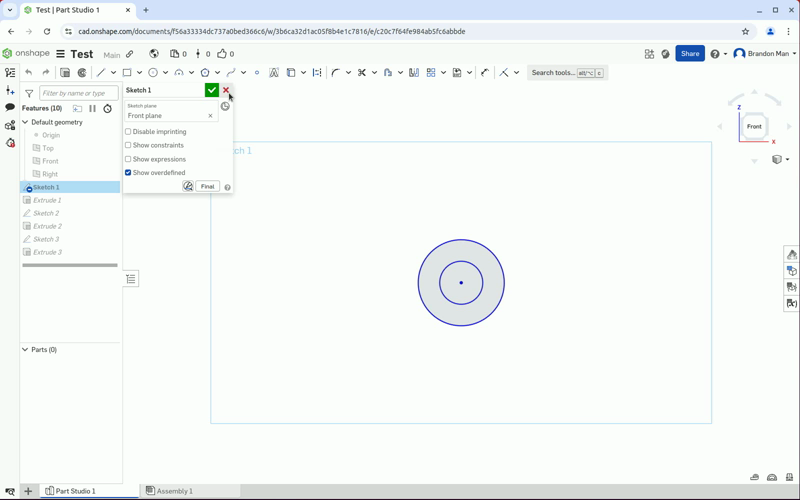
click(229, 92)
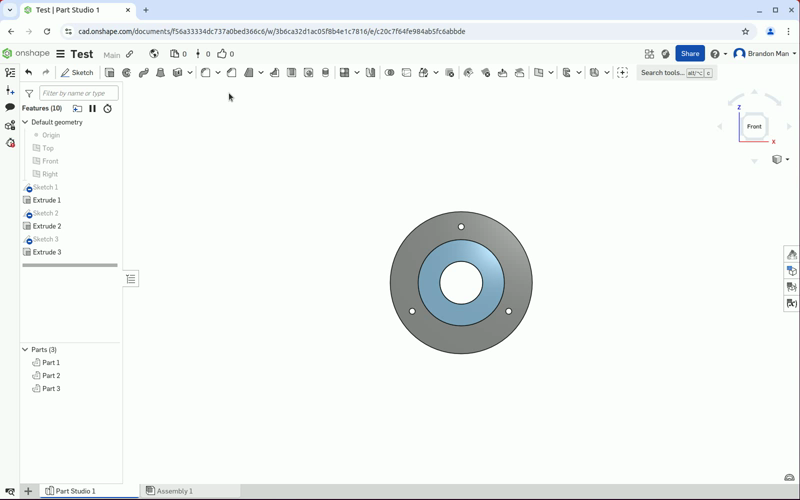
mouse_move(73, 352)
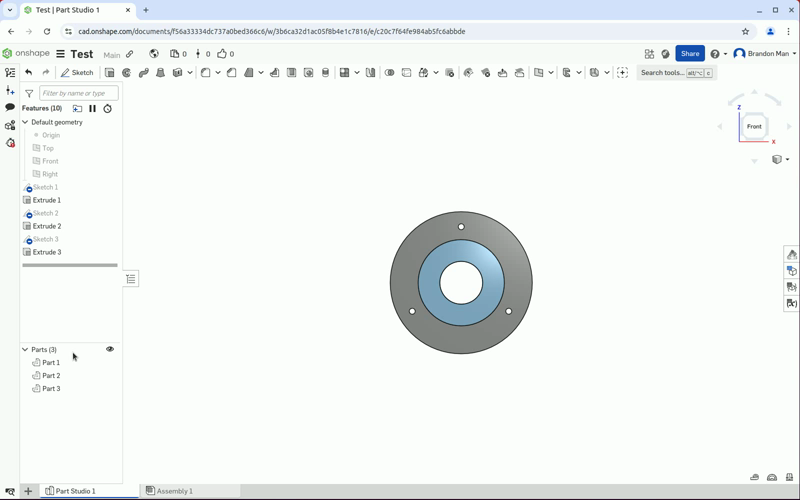
key(y)
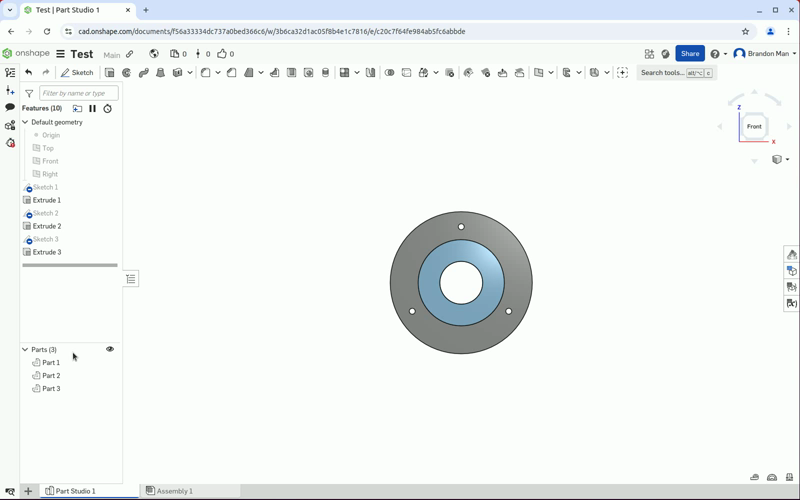
key(shift+p)
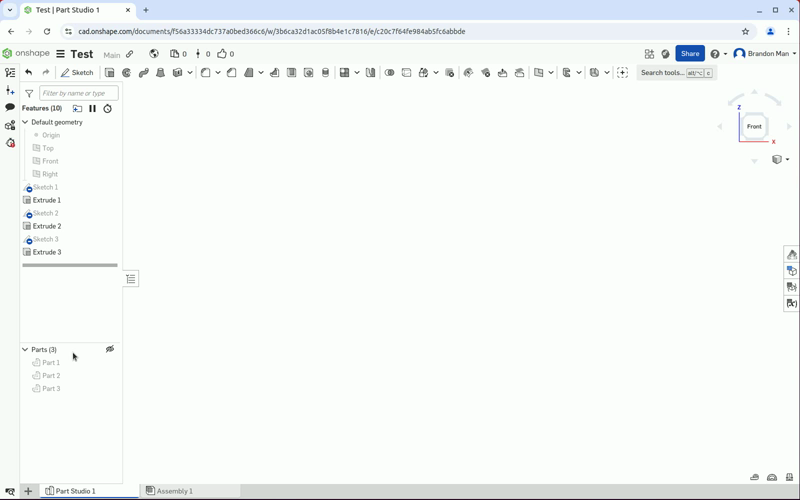
key(space)
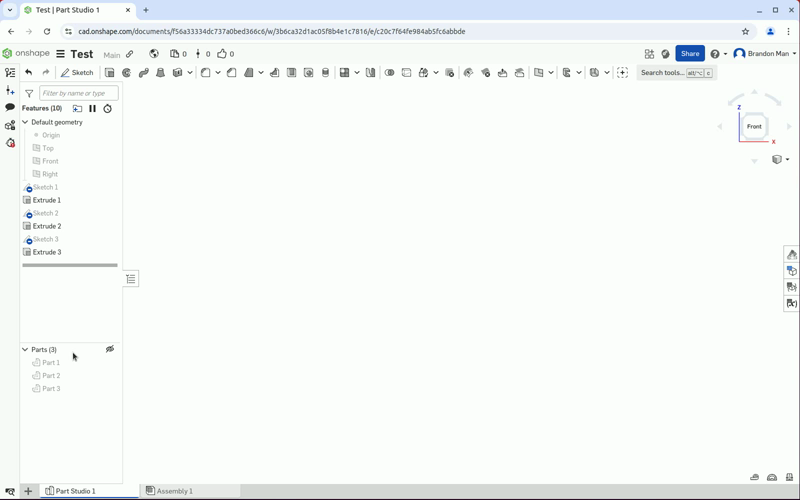
key_down(shift)
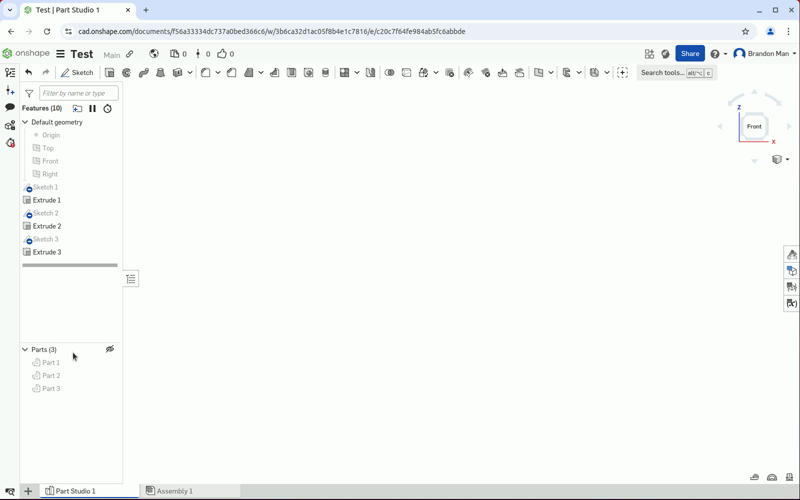
key(down)
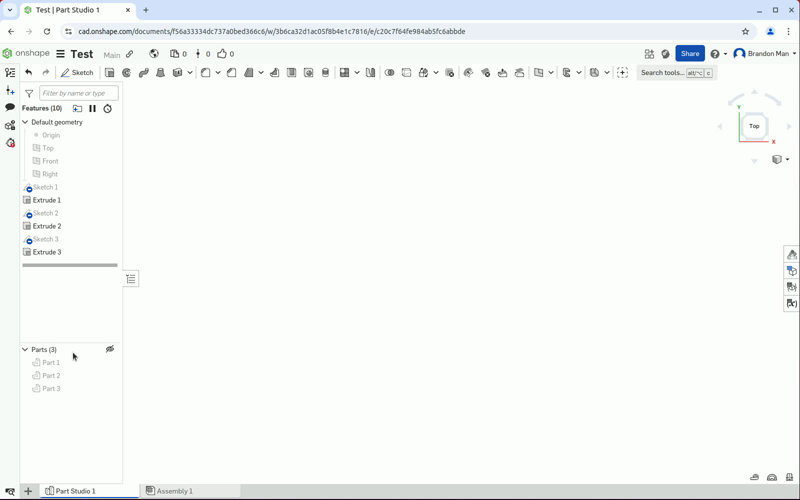
key_up(shift)
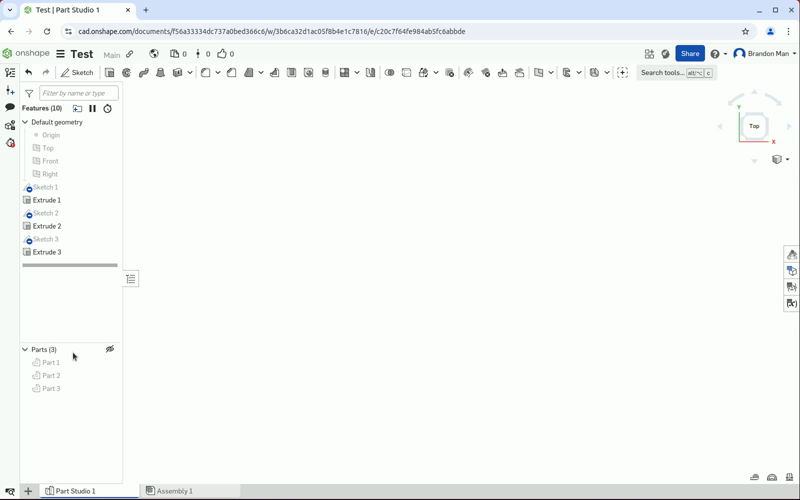
mouse_move(73, 352)
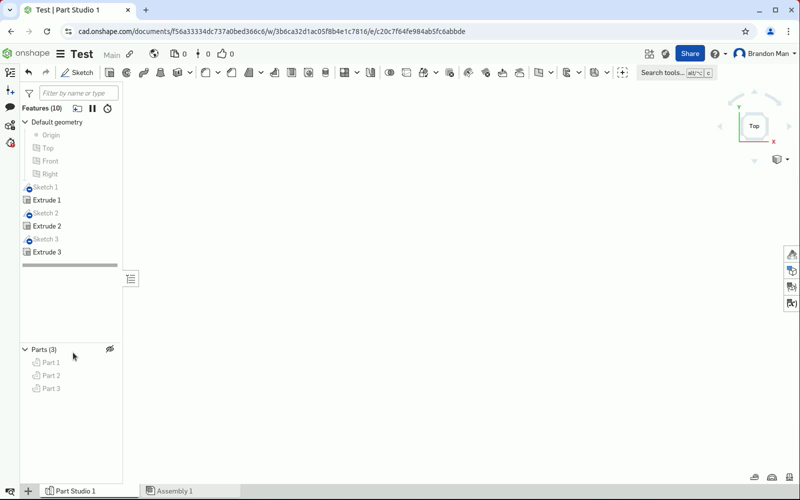
key(shift+y)
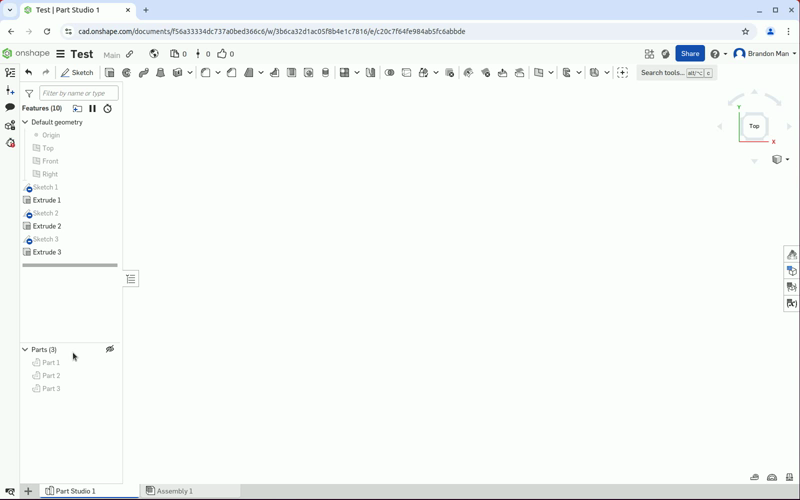
key(shift+s)
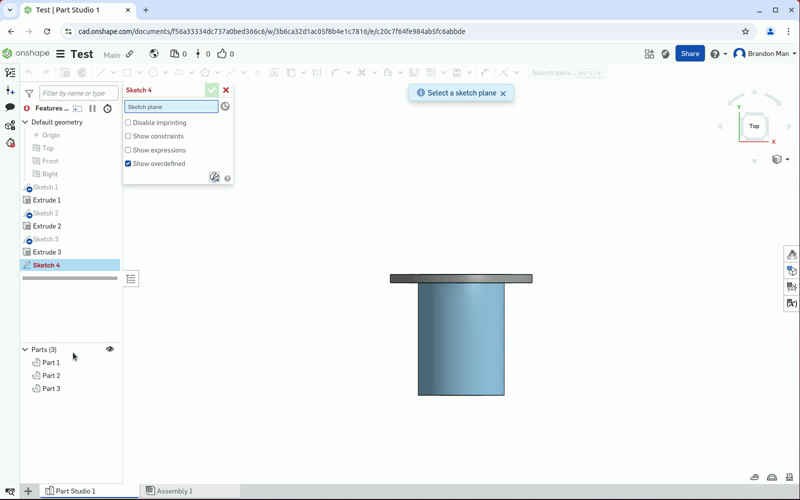
mouse_move(73, 150)
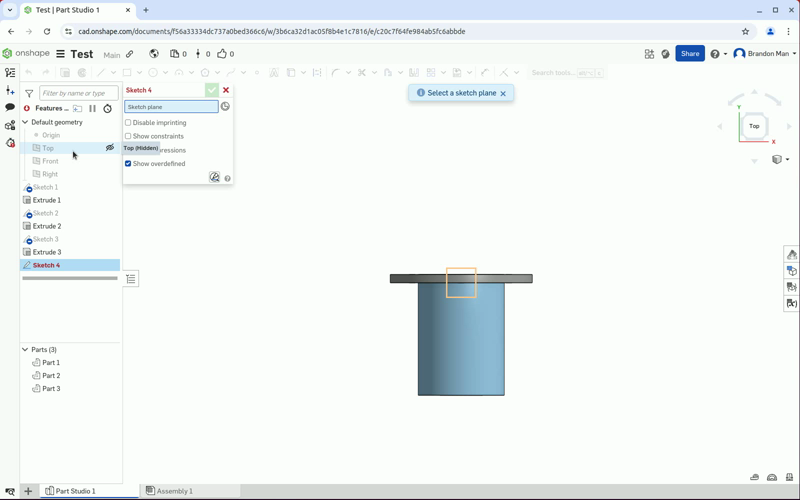
click(73, 150)
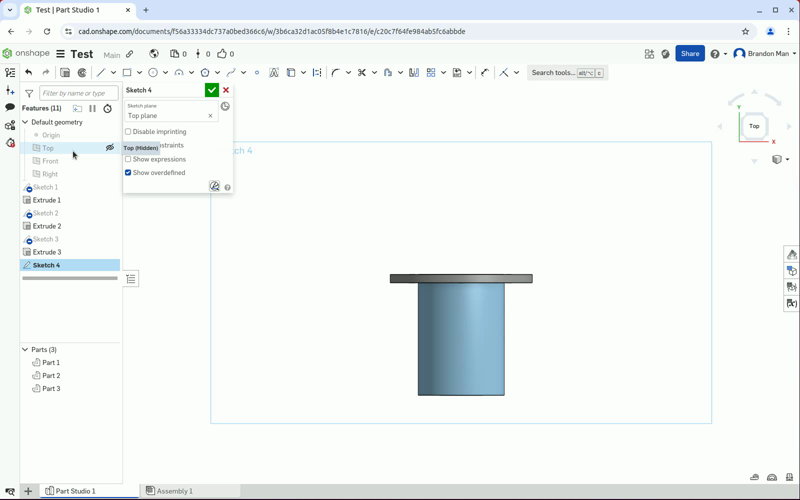
mouse_move(73, 352)
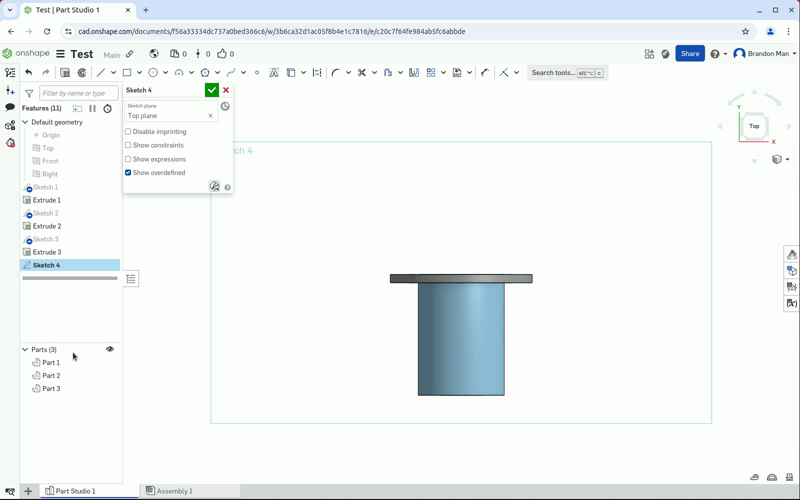
key(y)
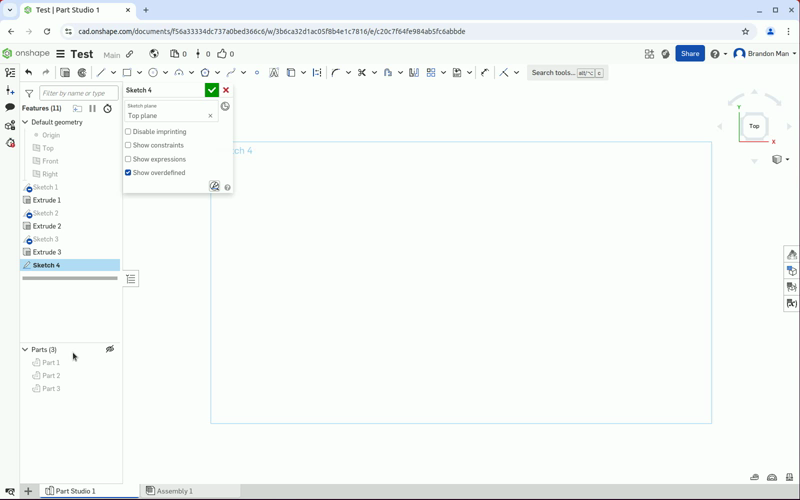
key(c)
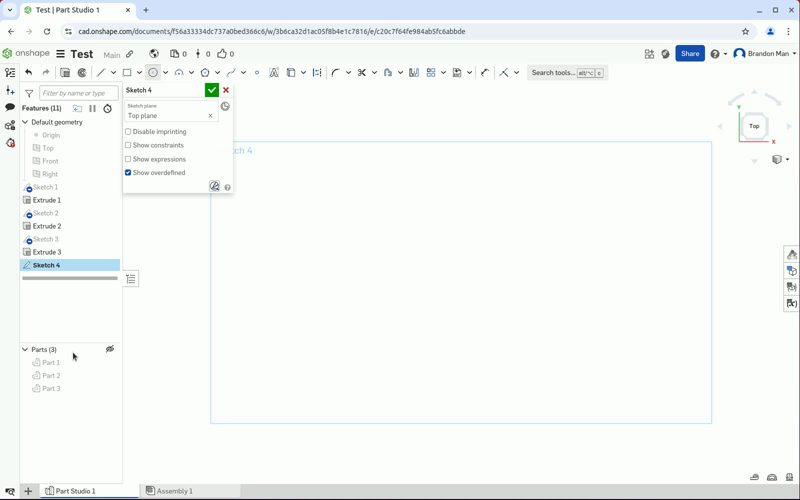
key_down(shift)
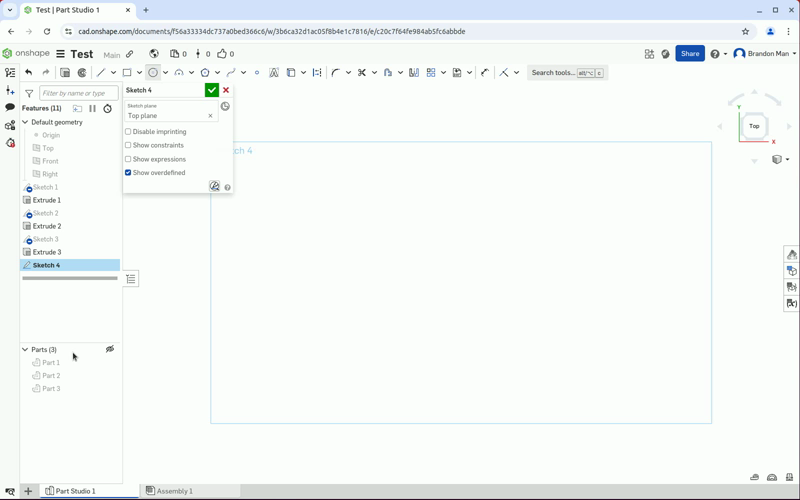
mouse_move(461, 324)
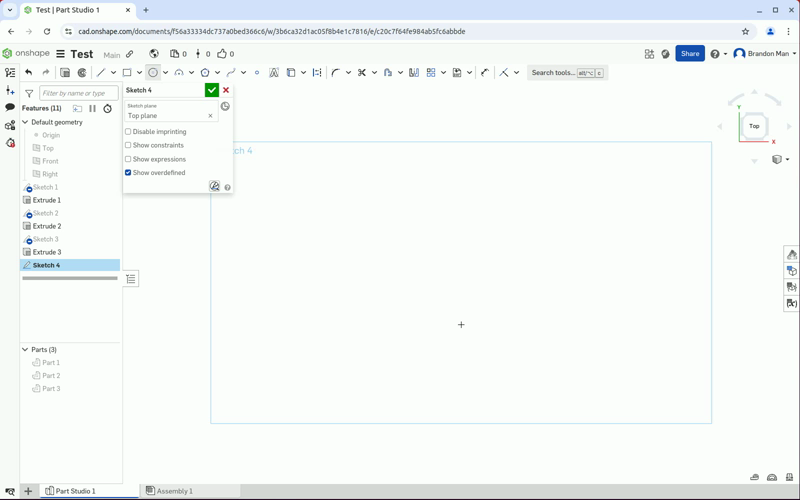
click(461, 324)
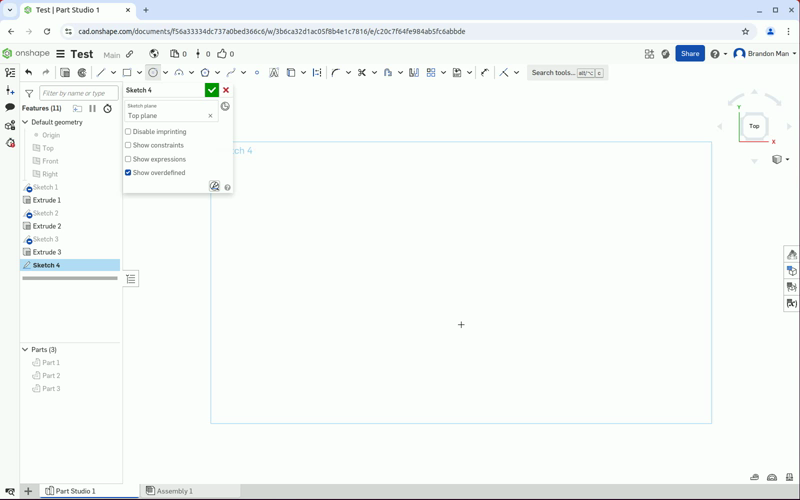
key_up(shift)
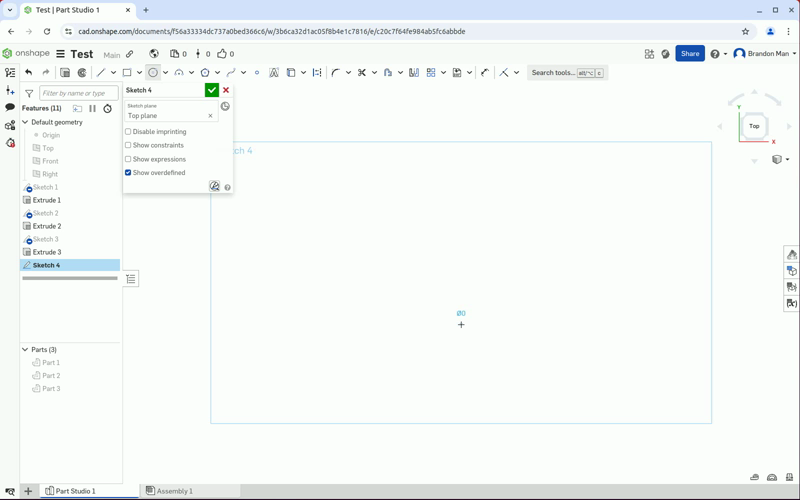
mouse_move(464, 324)
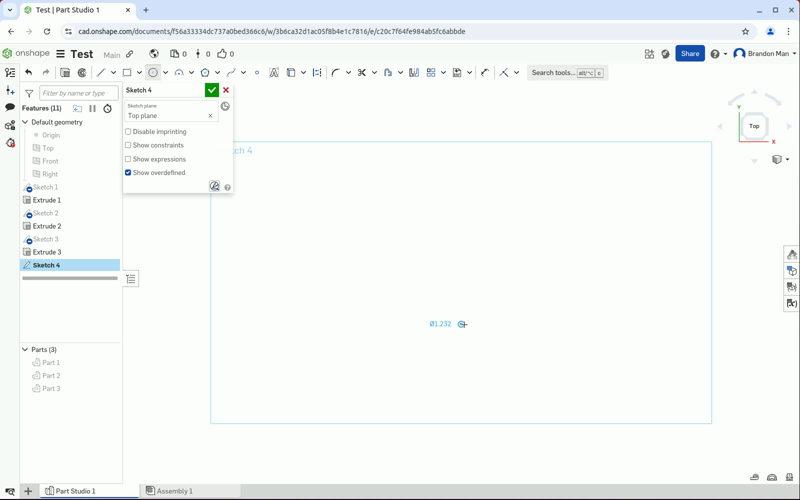
click(464, 324)
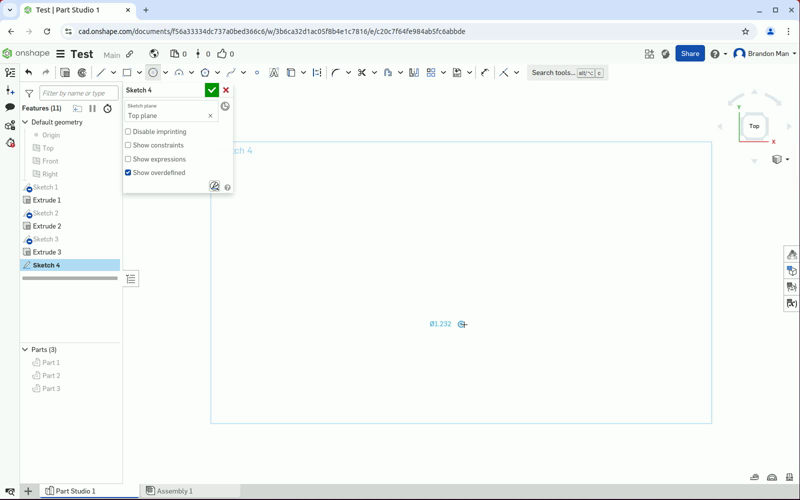
key(esc)
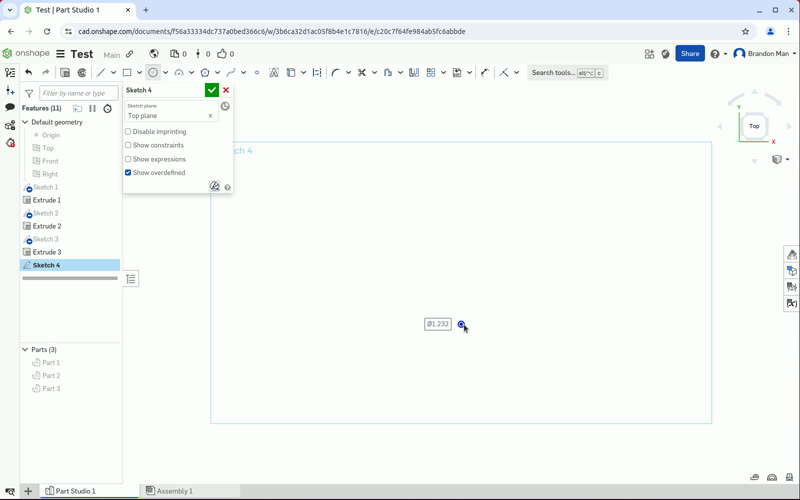
mouse_move(459, 324)
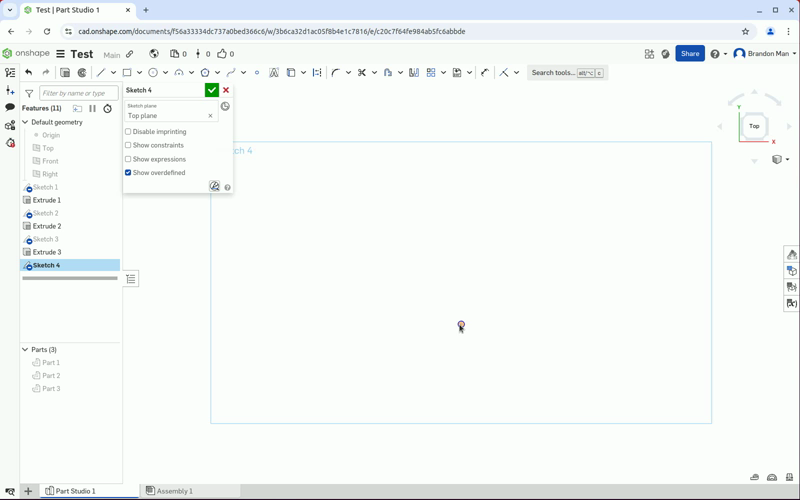
scroll(6)
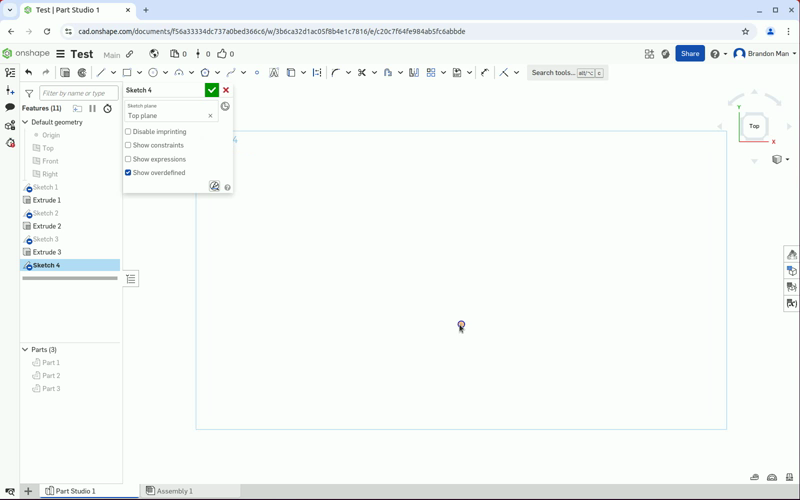
scroll(6)
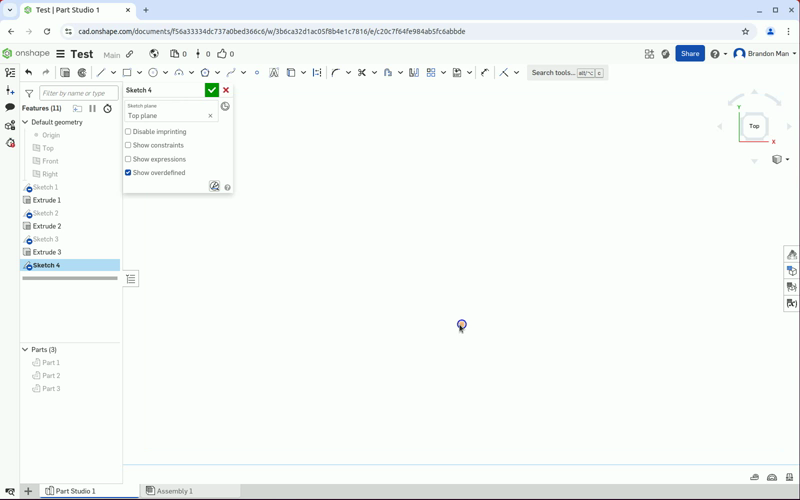
scroll(6)
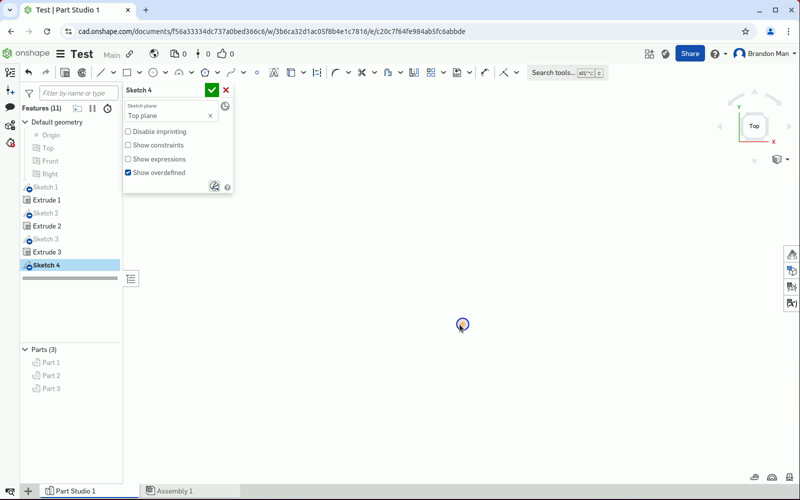
scroll(6)
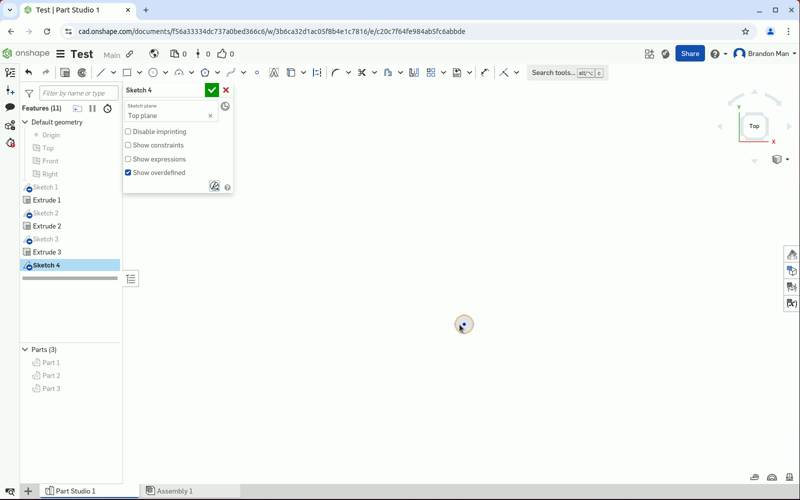
scroll(6)
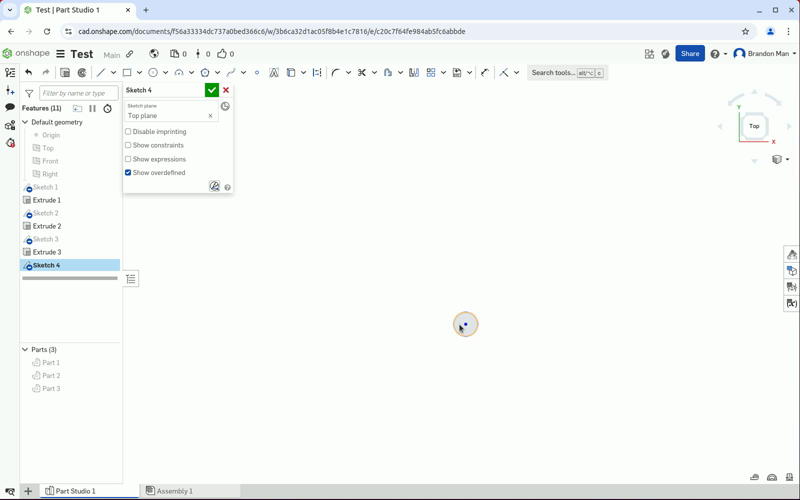
scroll(6)
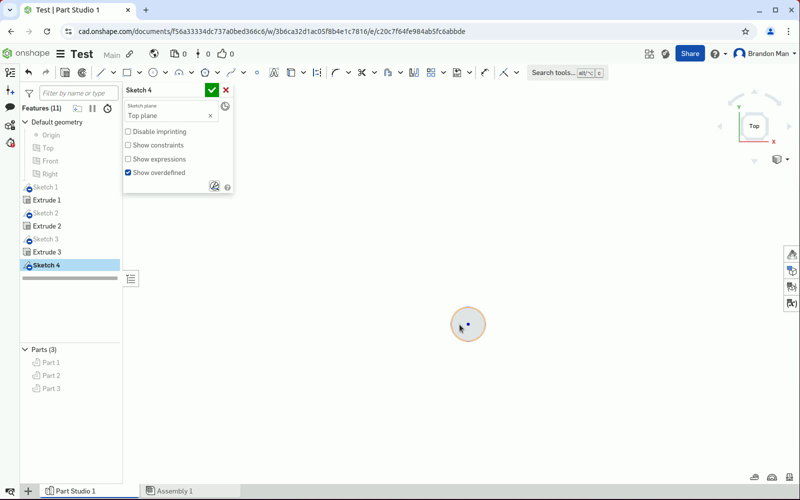
scroll(6)
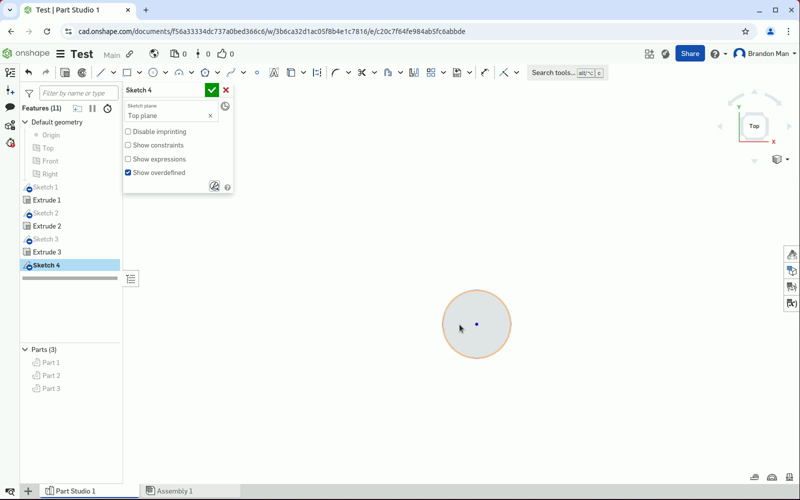
click(459, 324)
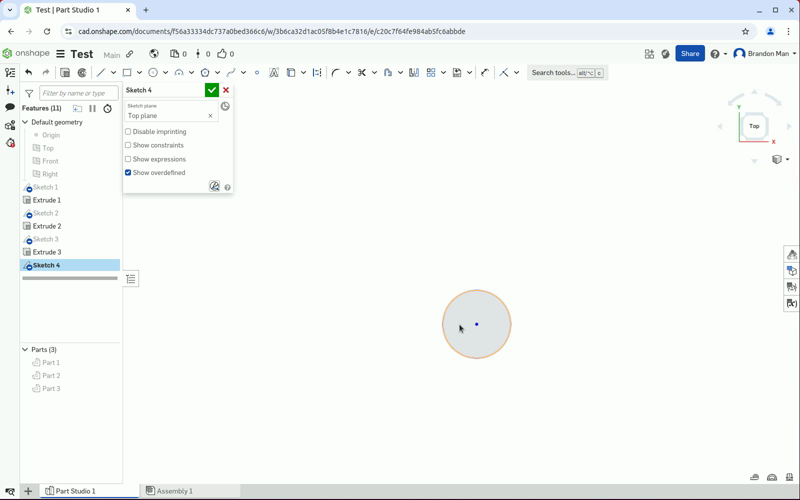
scroll(-6)
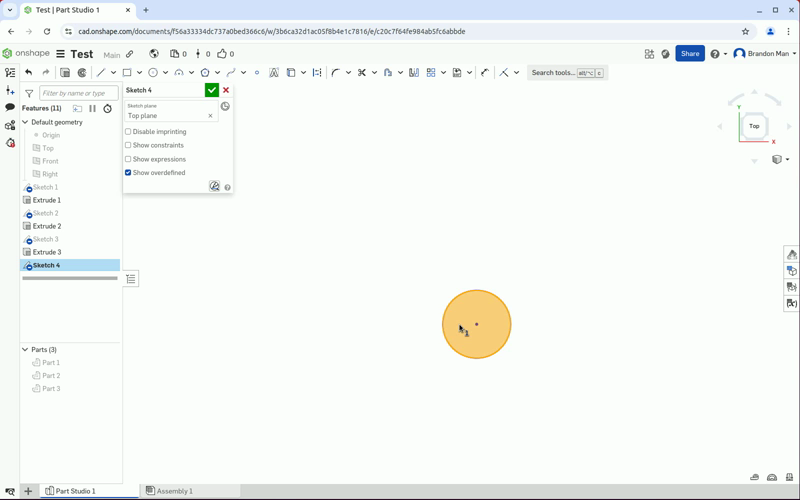
scroll(-6)
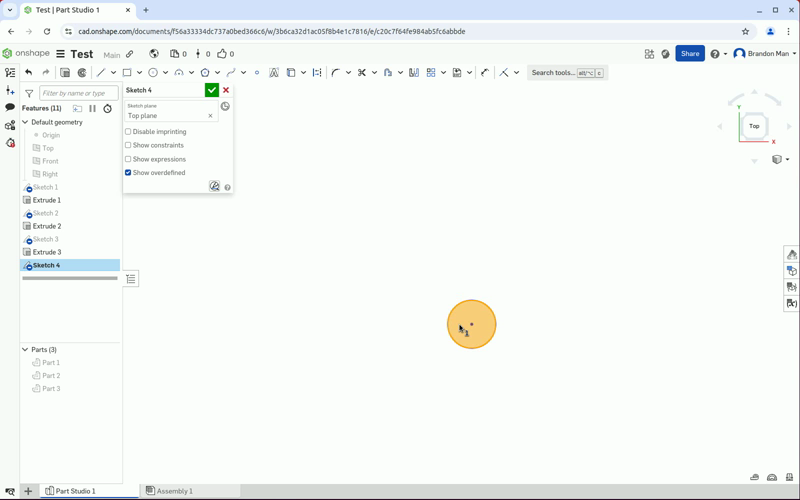
scroll(-6)
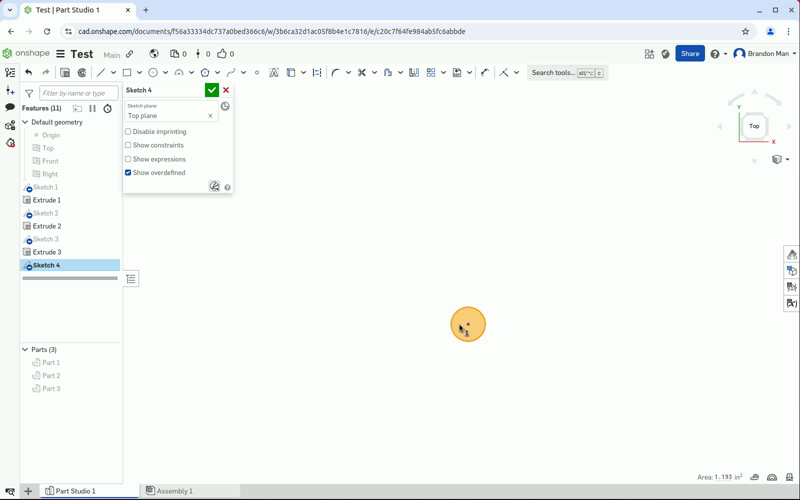
scroll(-6)
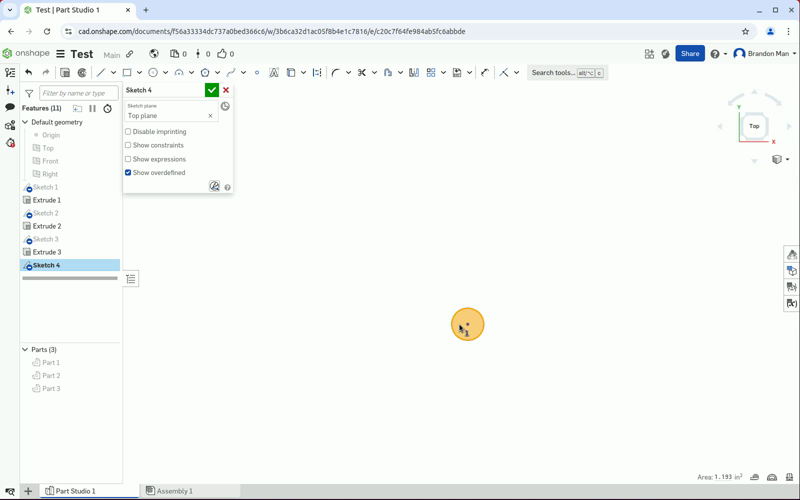
scroll(-6)
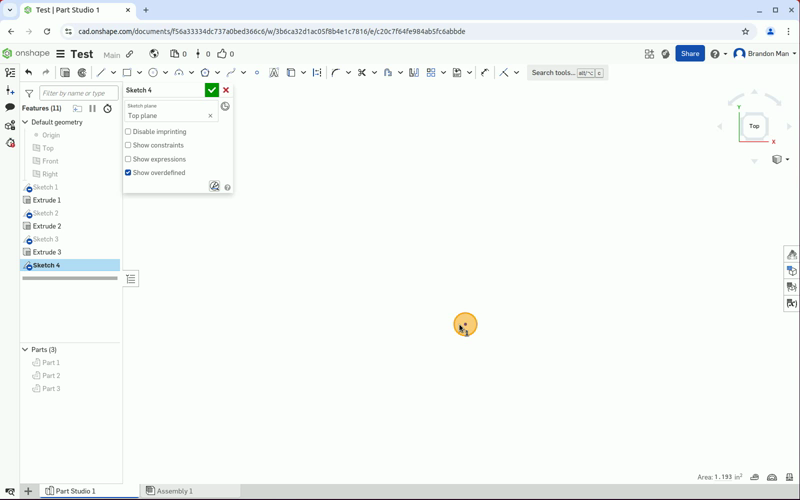
scroll(-6)
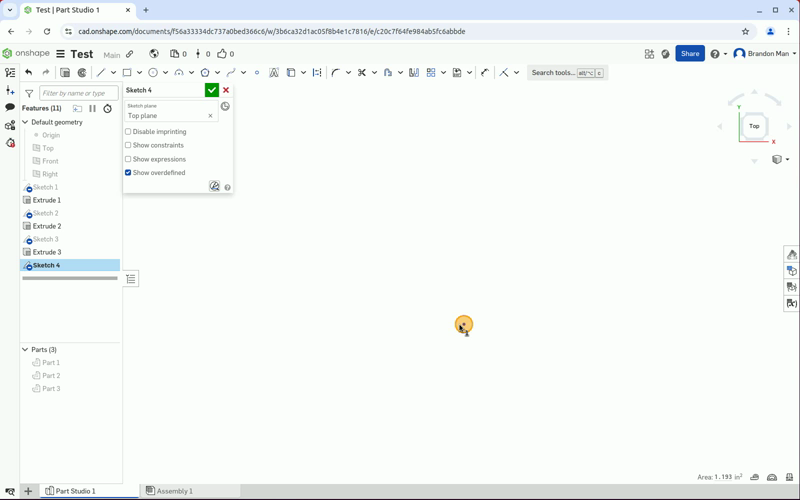
scroll(-6)
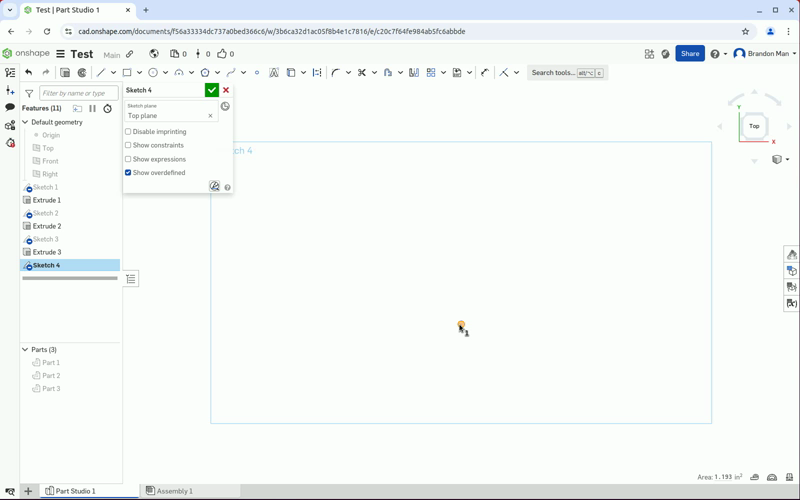
mouse_move(73, 352)
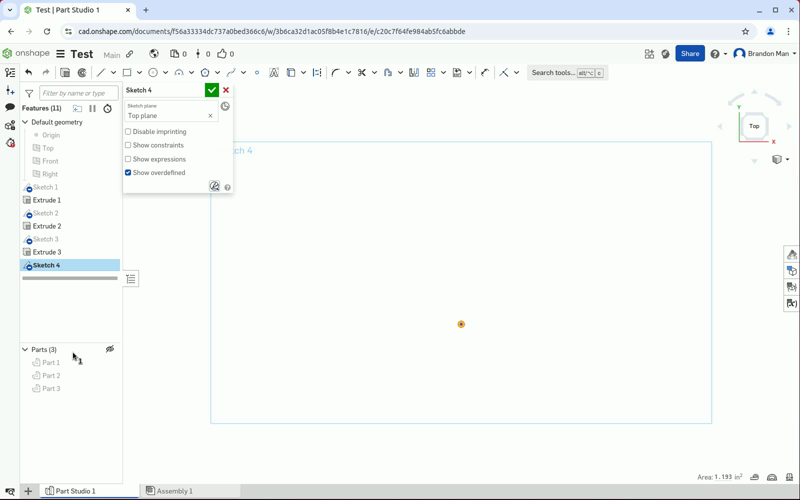
key(shift+y)
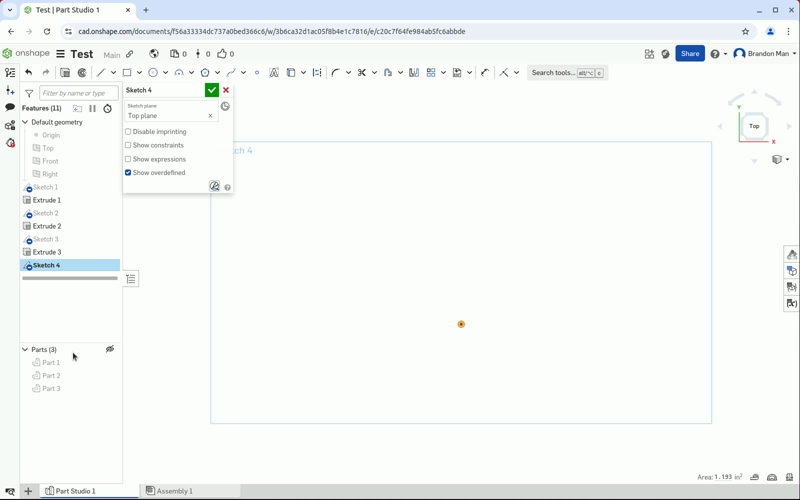
key(shift+e)
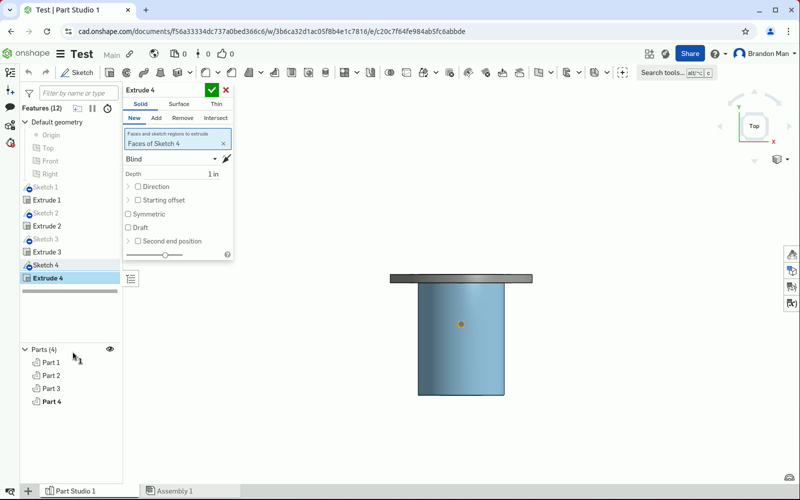
mouse_move(143, 106)
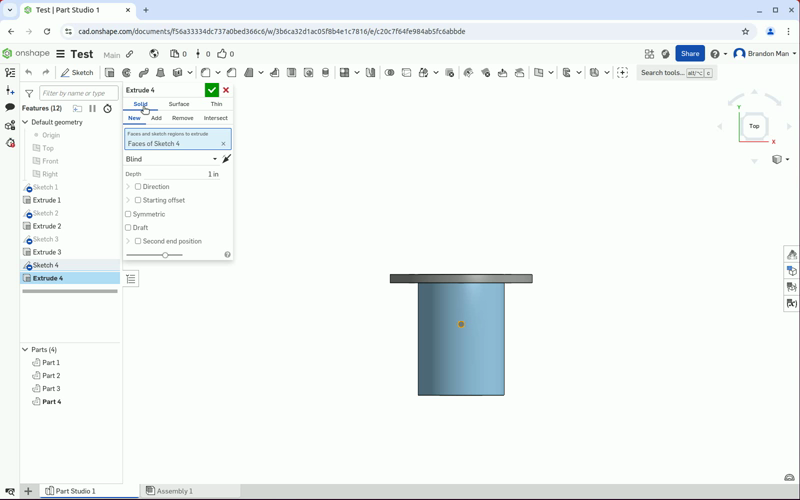
click(143, 106)
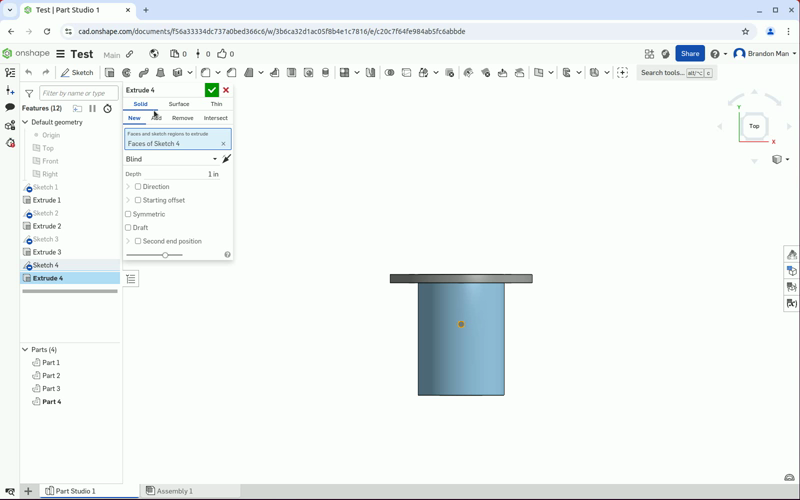
mouse_move(186, 120)
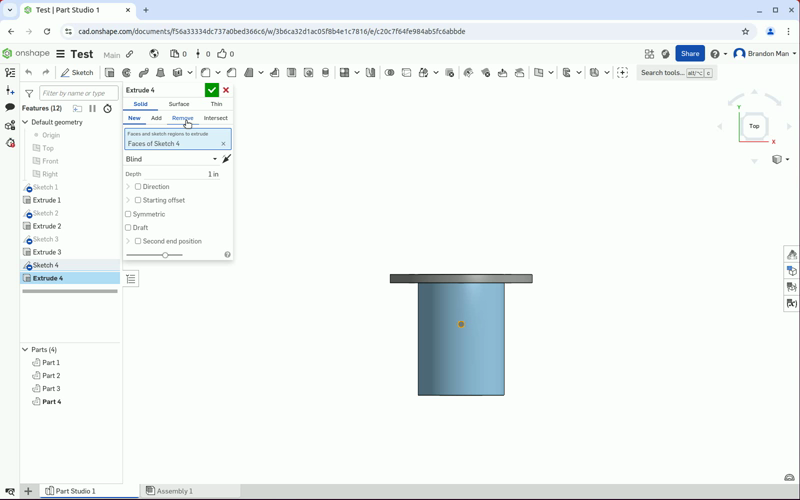
click(186, 120)
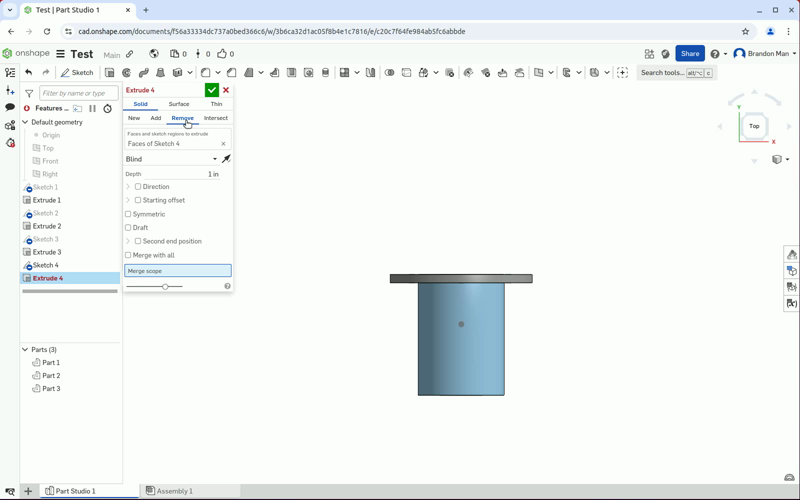
key(tab, 4)
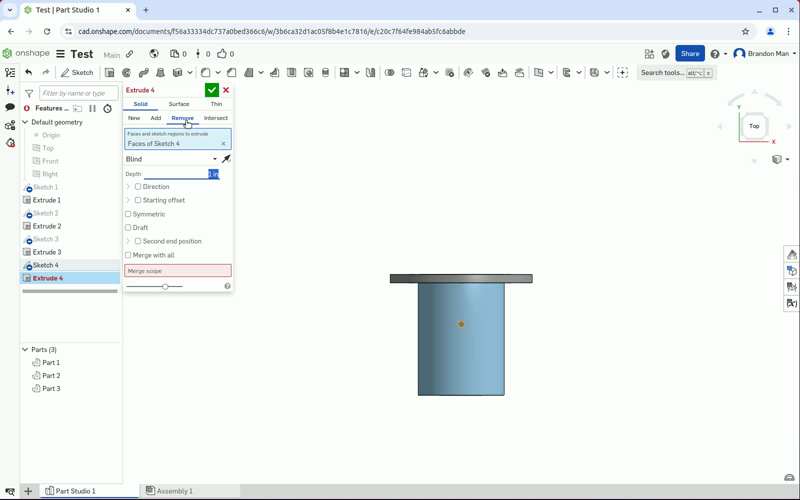
text(14.443)
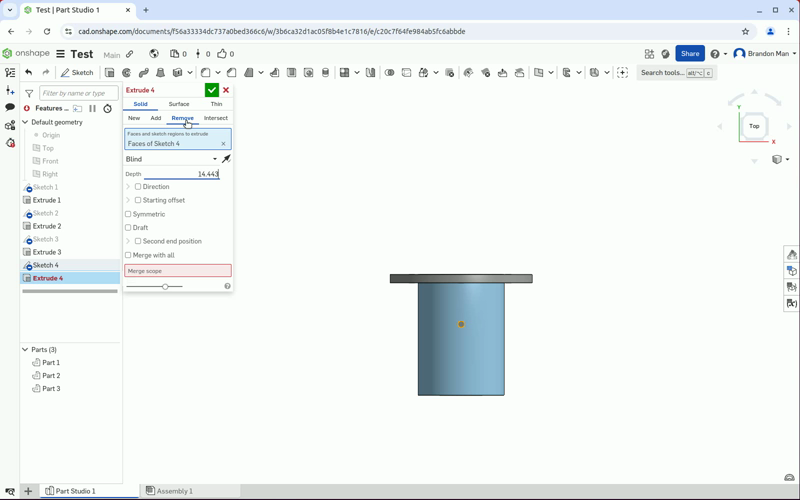
key(tab, 6)
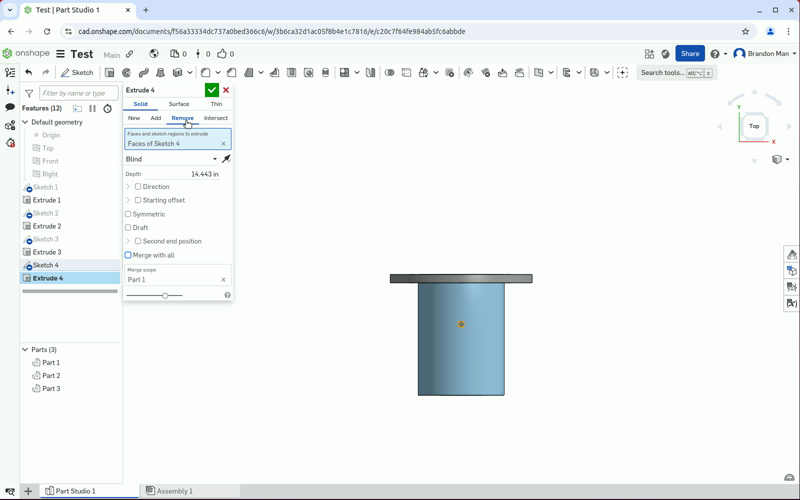
key(space)
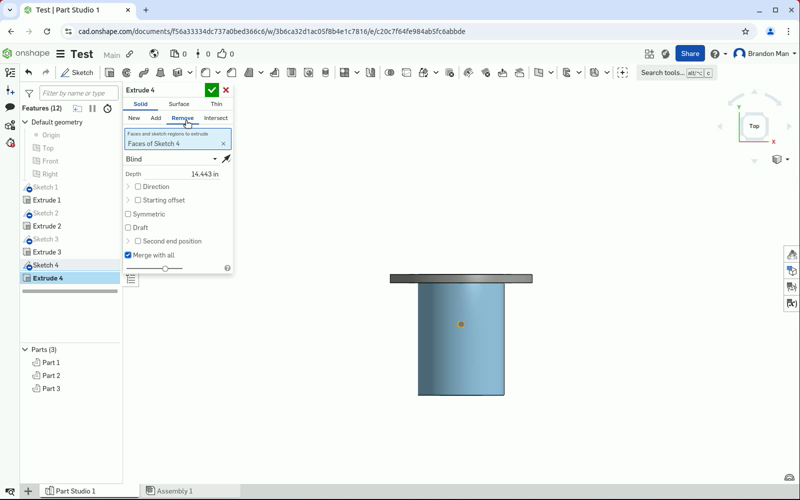
key(enter)
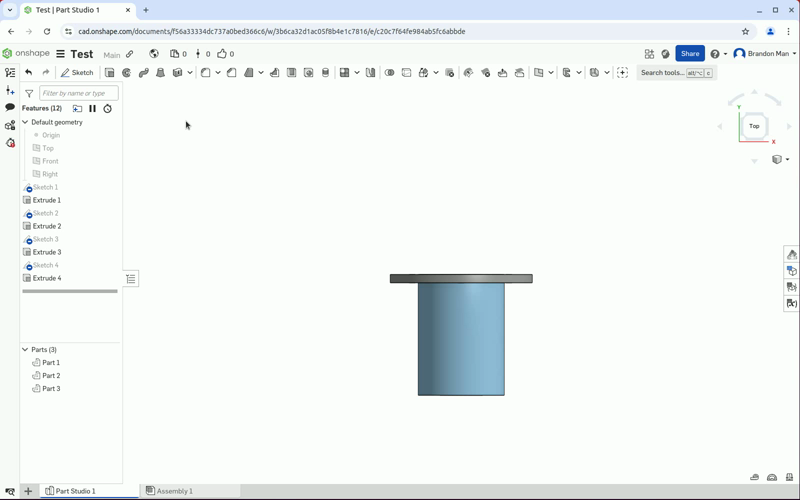
key(shift+h)
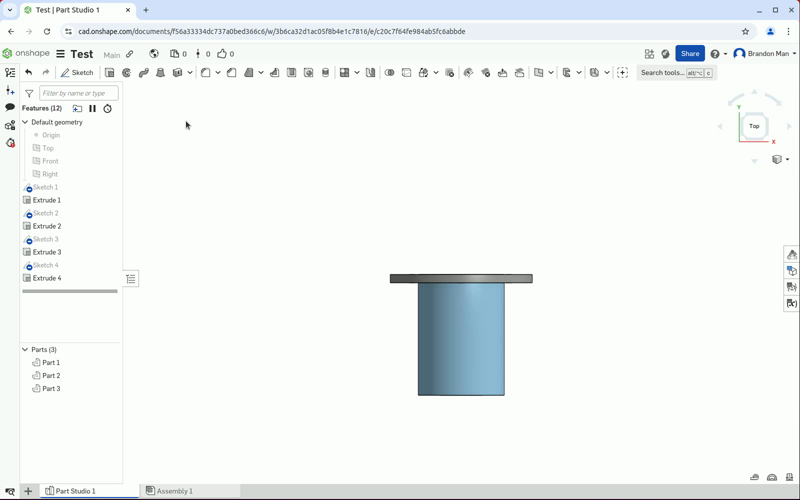
key(shift+h)
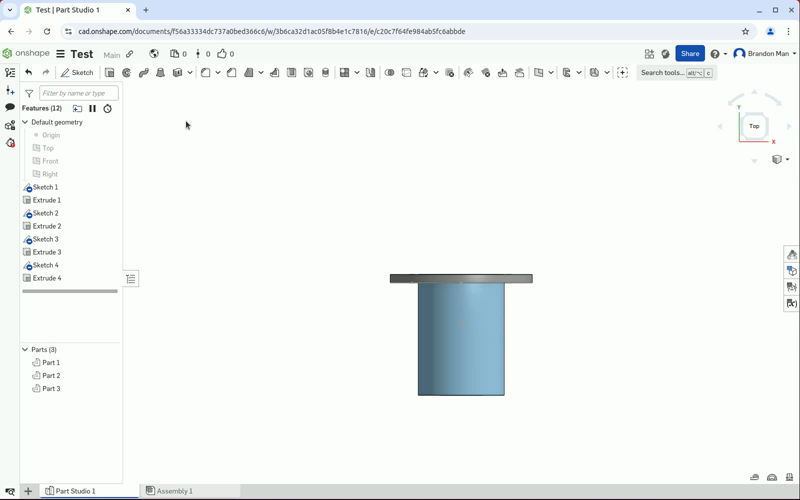
key(shift+7)
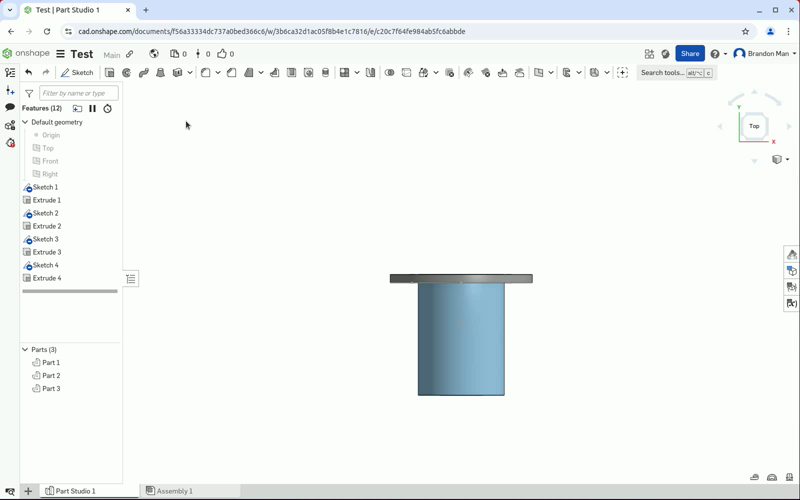
key(up, 3)
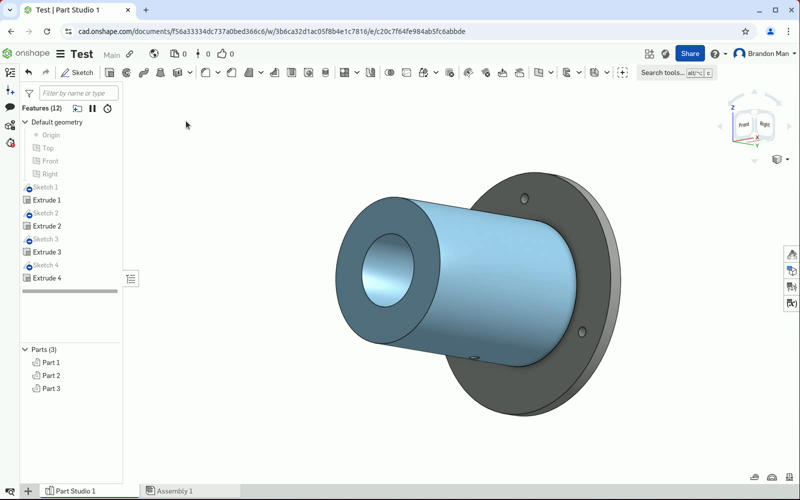
key(left, 3)
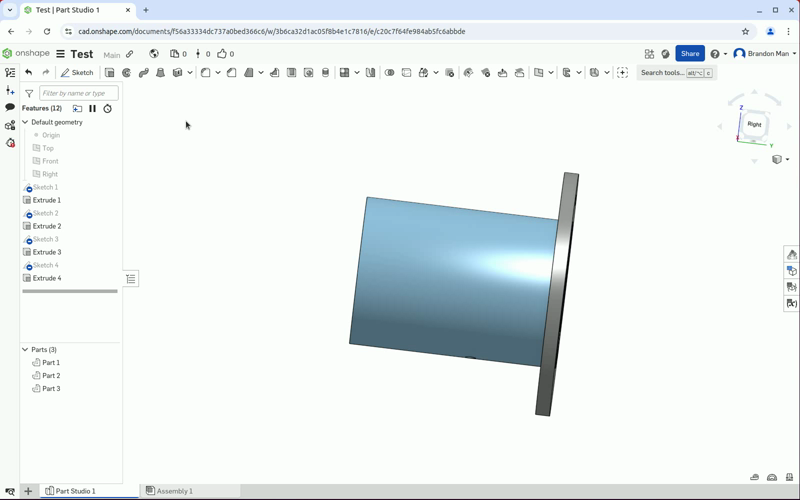
key(right, 3)
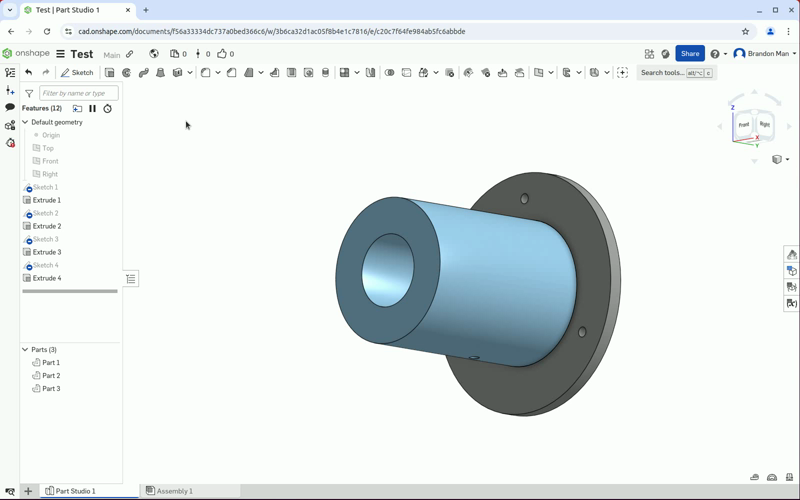
key(down, 3)
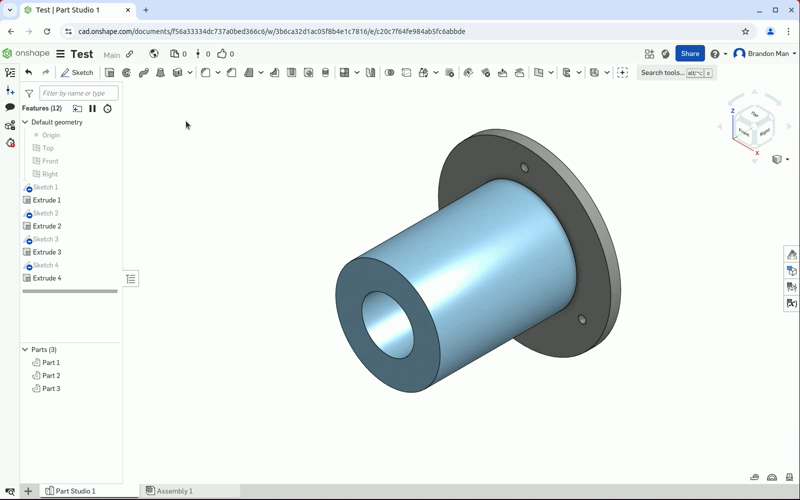
mouse_move(73, 189)
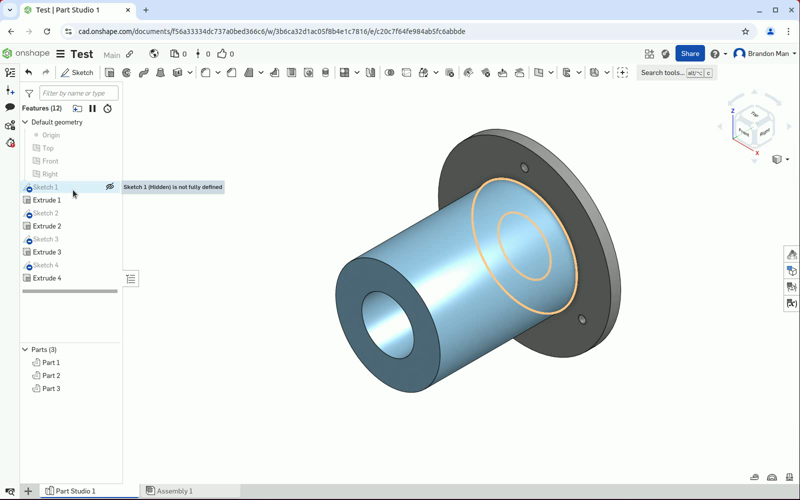
click(73, 189)